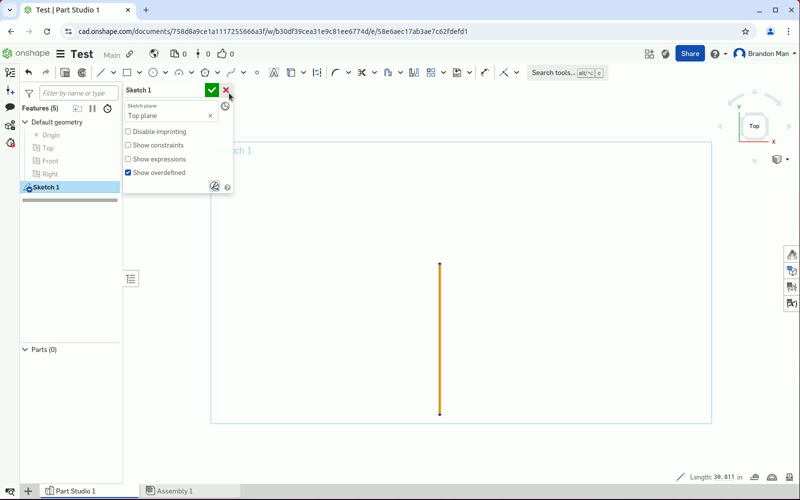
key(shift+h)
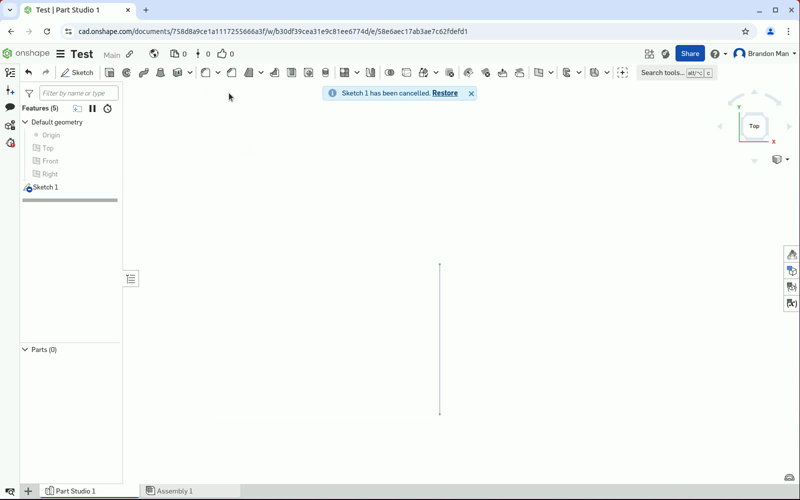
key(shift+s)
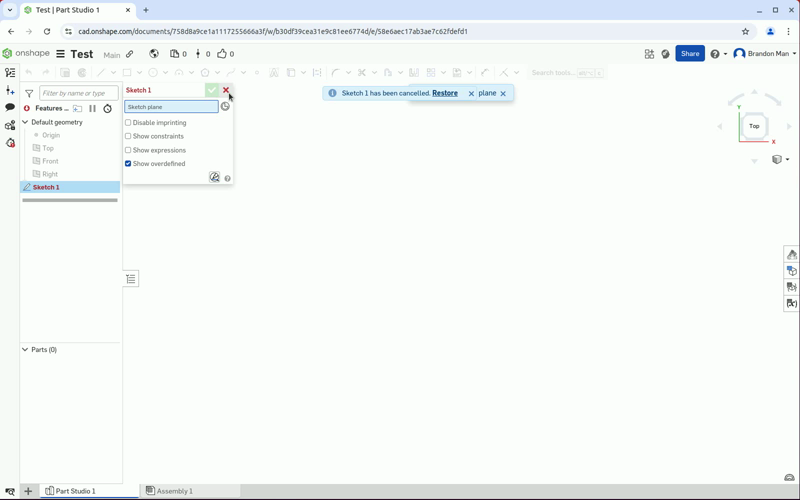
mouse_move(73, 150)
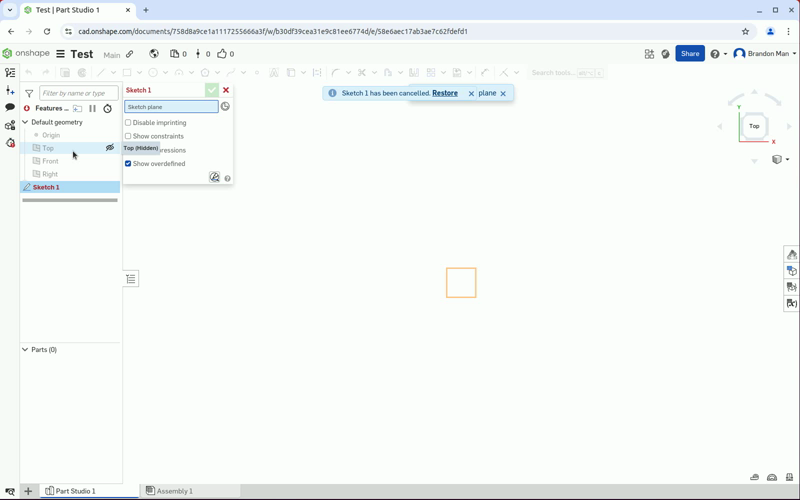
click(73, 150)
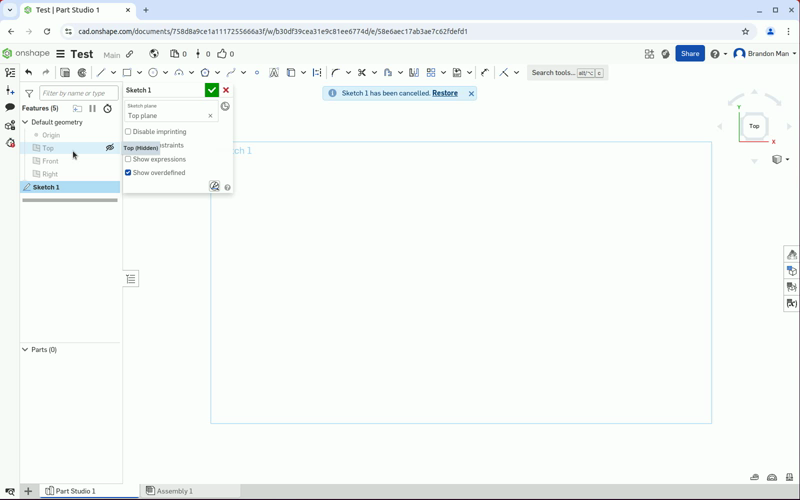
mouse_move(73, 352)
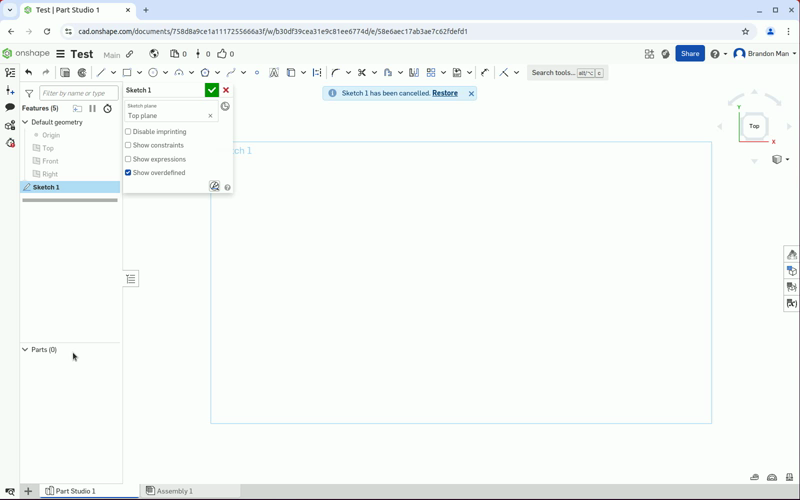
key(y)
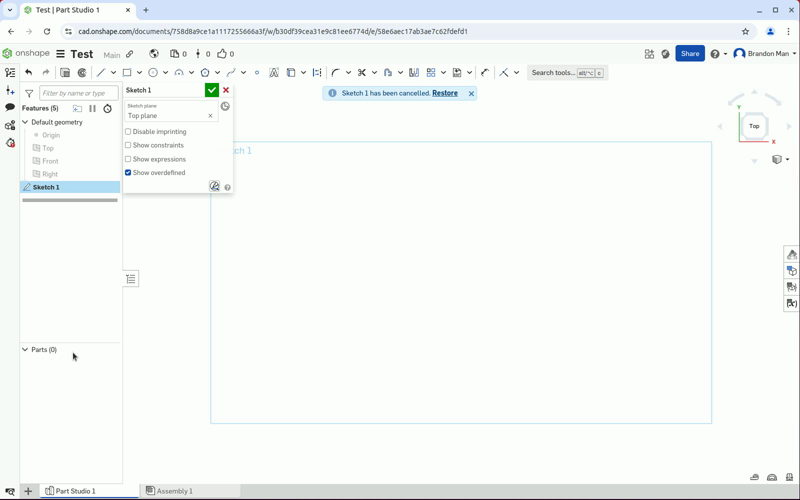
key(l)
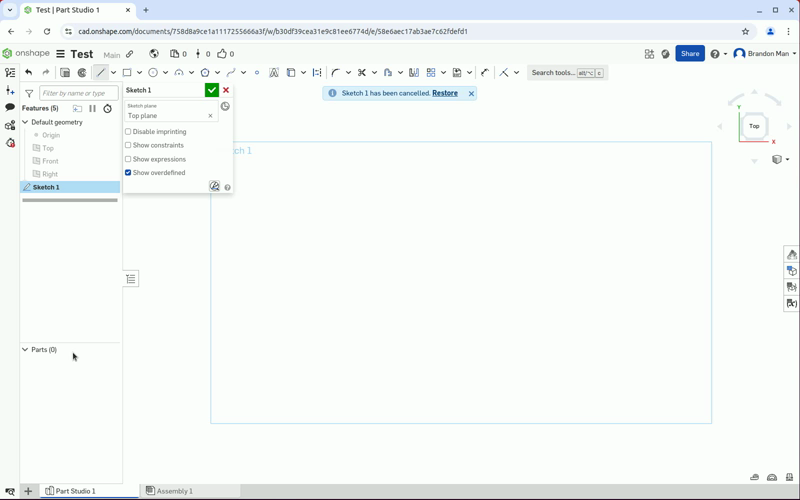
key_down(shift)
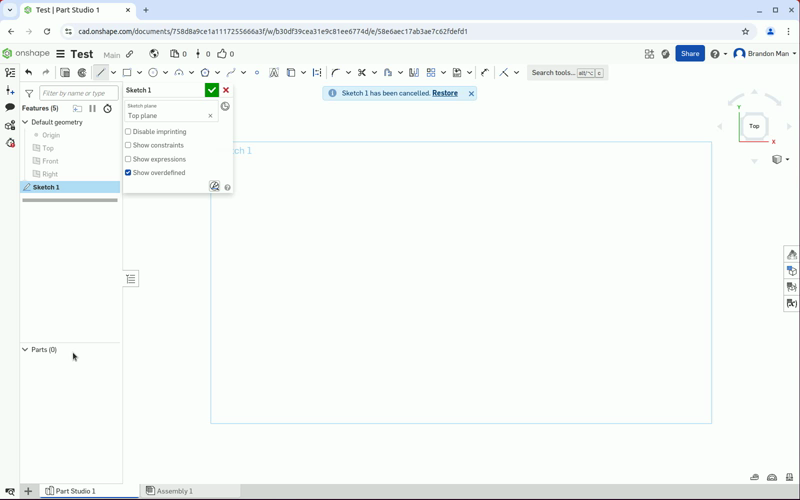
mouse_move(348, 297)
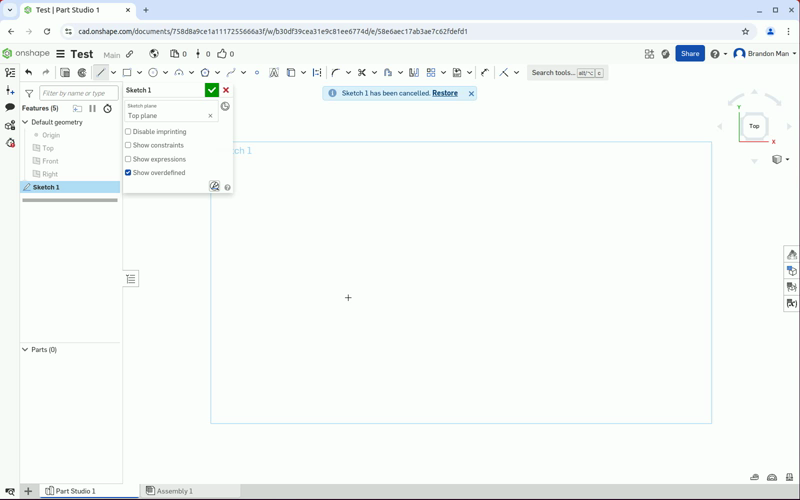
click(348, 297)
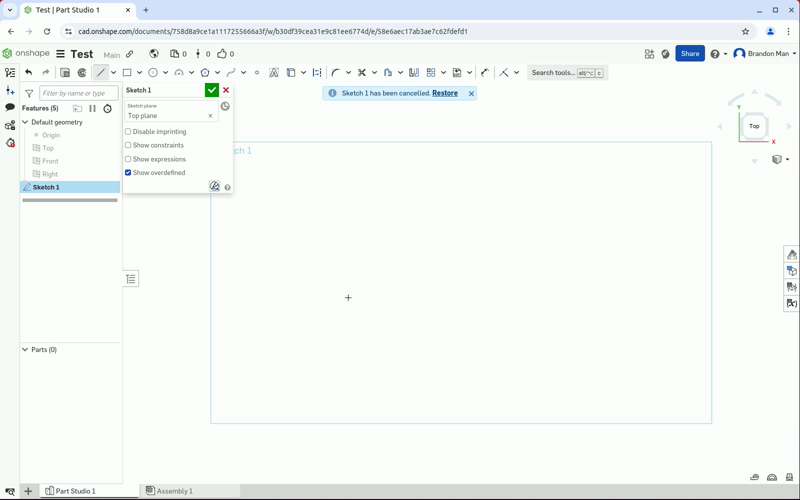
key_up(shift)
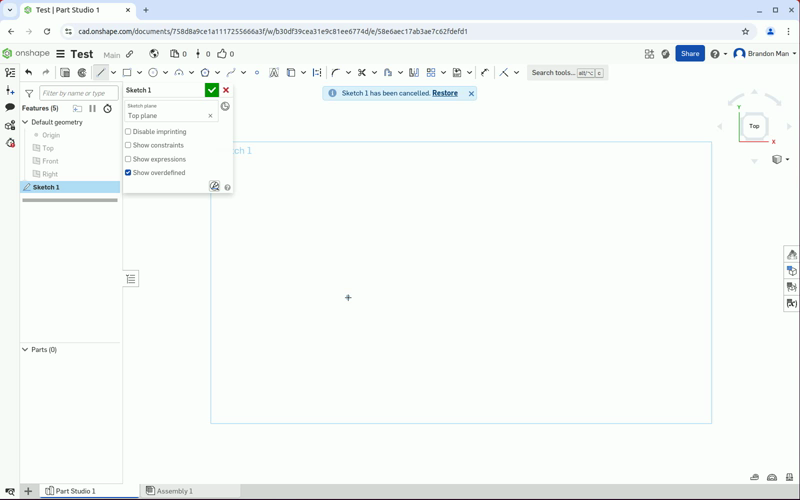
key_down(shift)
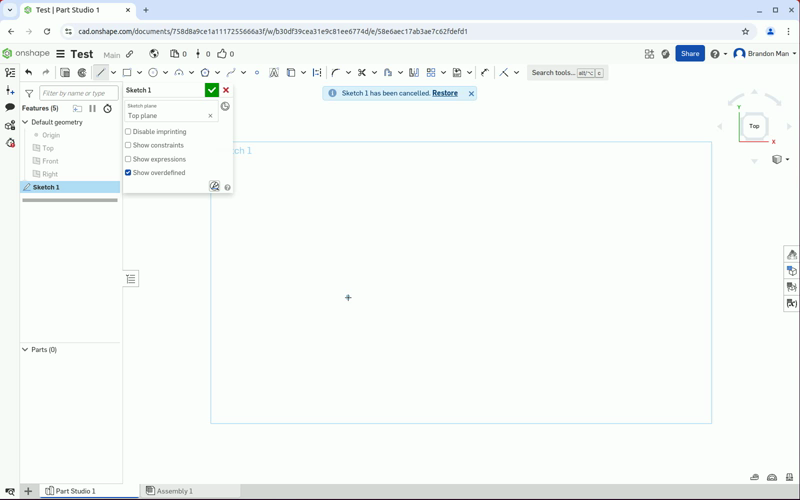
mouse_move(378, 297)
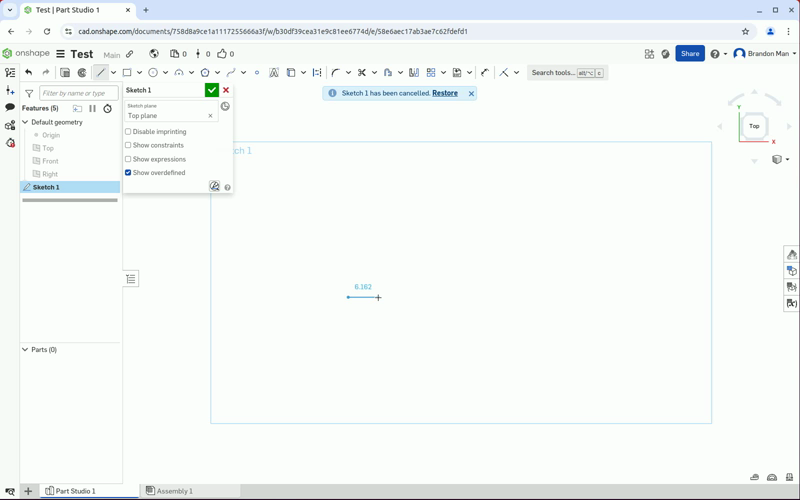
mouse_move(400, 297)
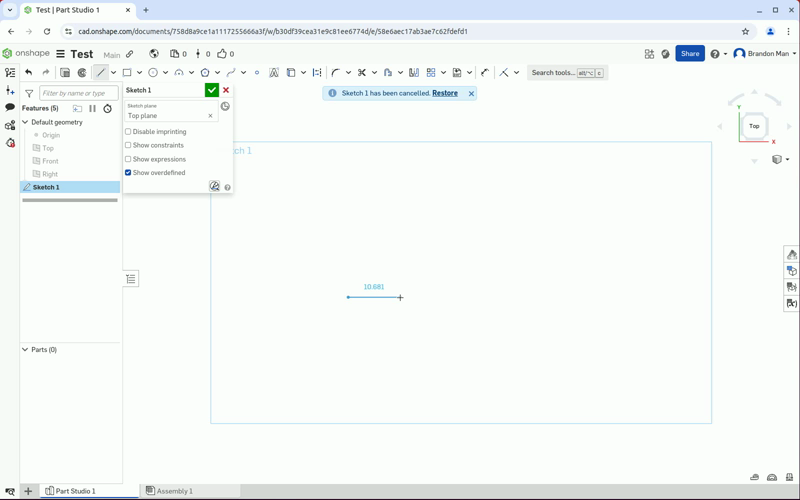
click(400, 297)
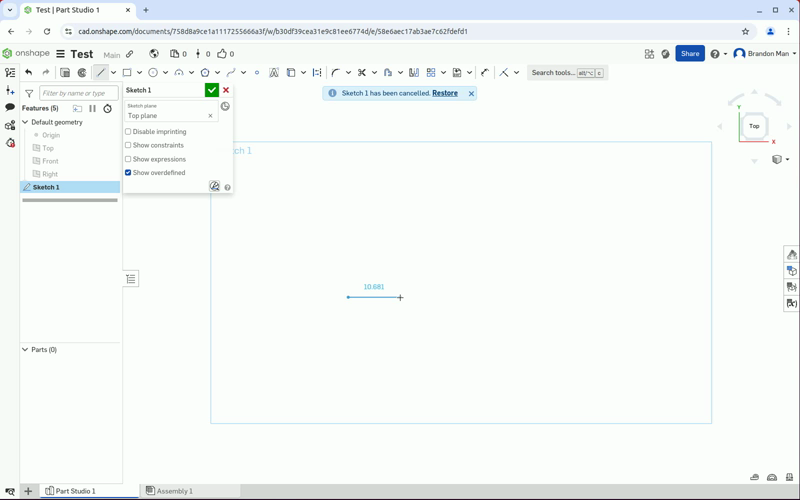
key_up(shift)
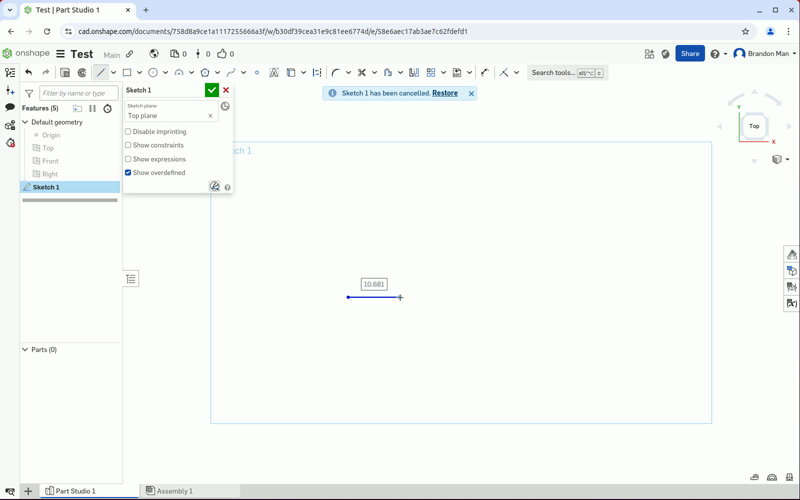
key(esc)
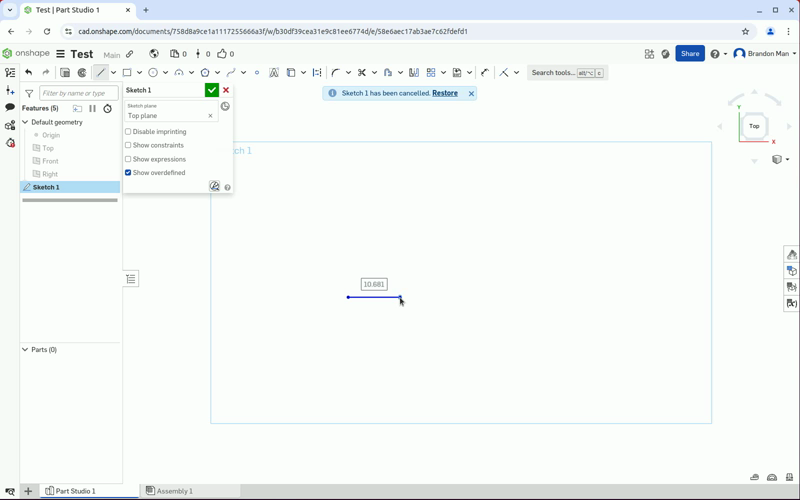
key(a)
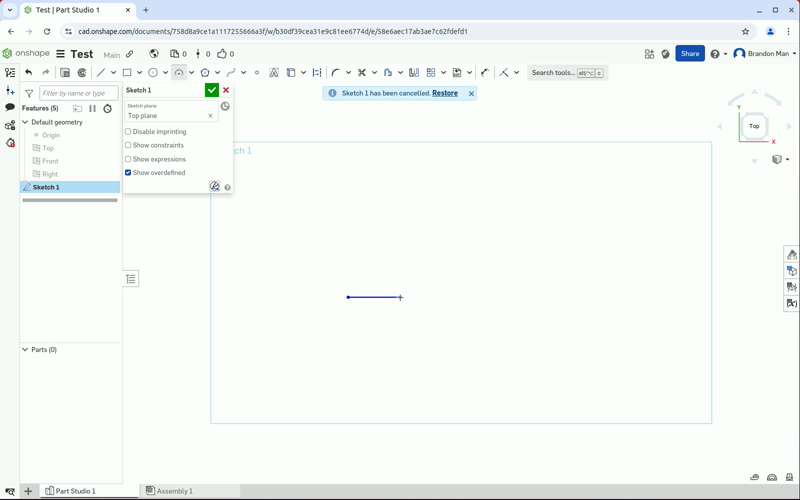
mouse_move(400, 297)
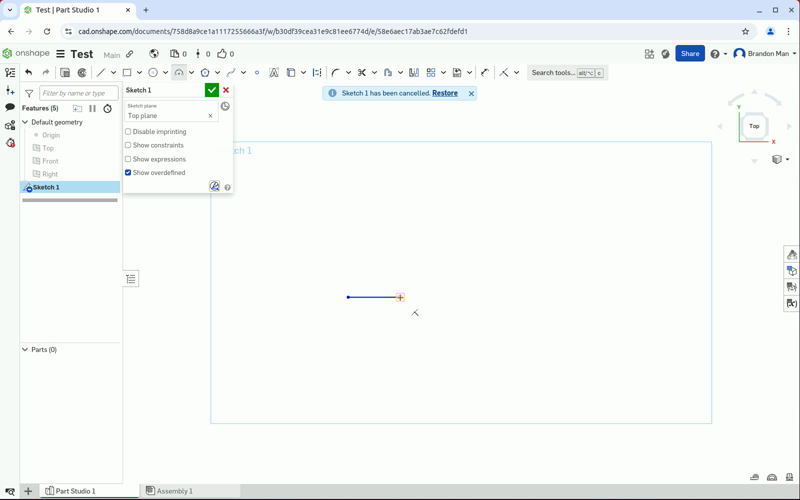
click(400, 297)
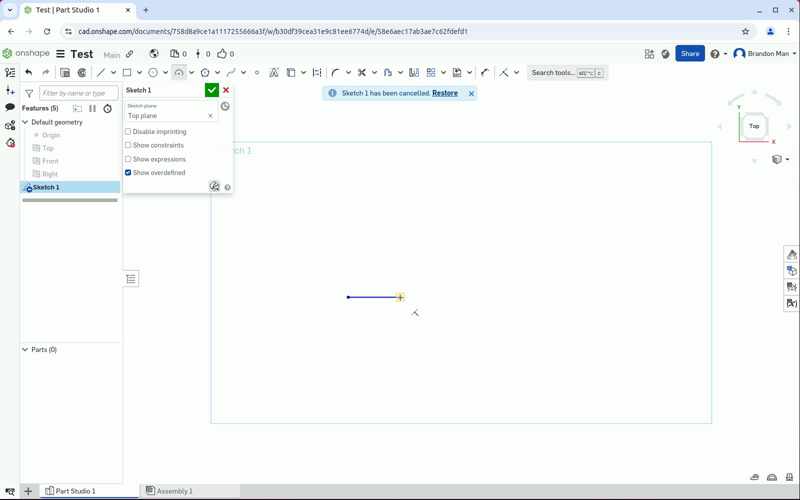
key_down(shift)
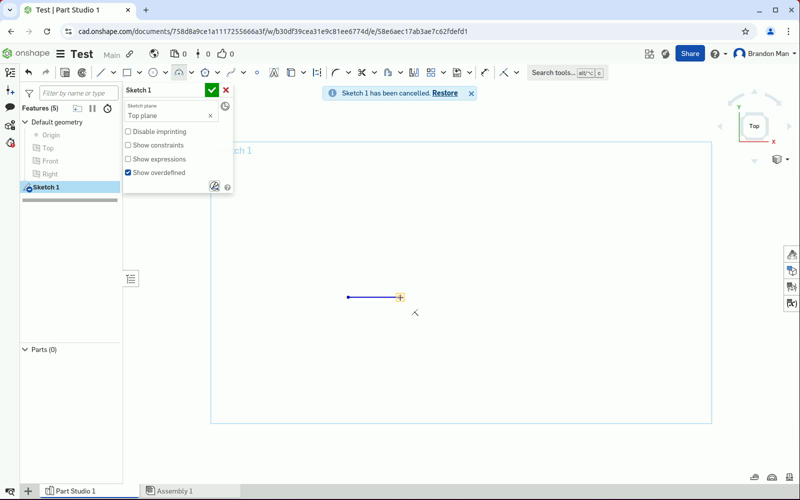
mouse_move(520, 297)
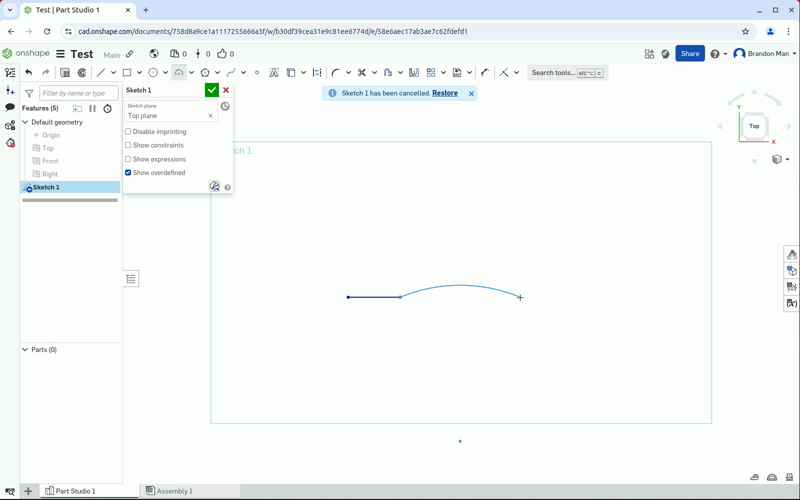
click(520, 297)
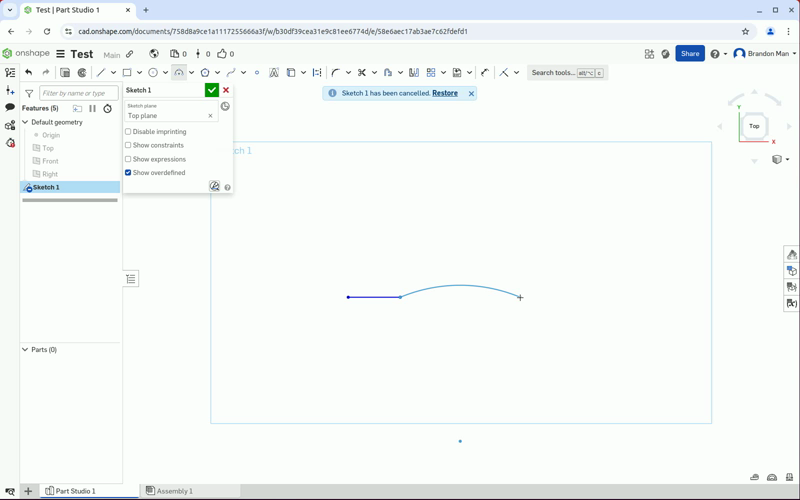
mouse_move(460, 345)
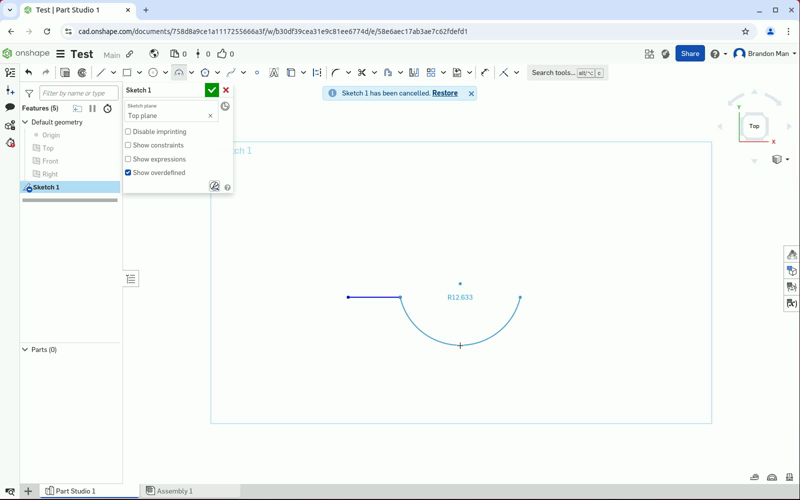
click(460, 345)
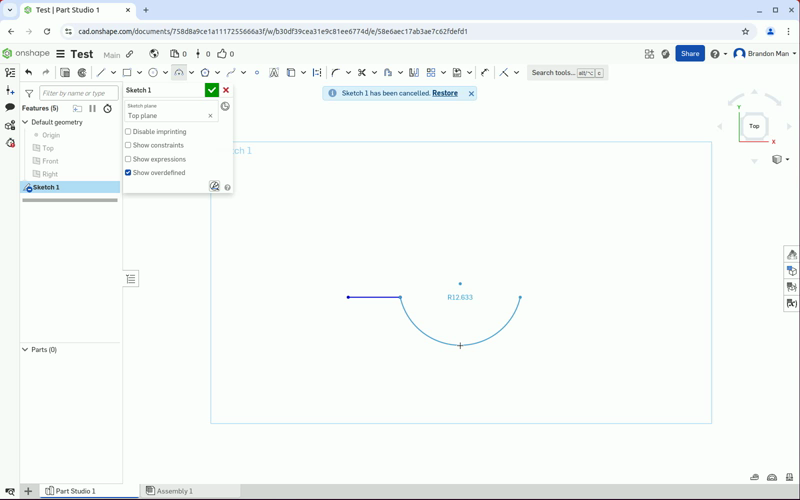
key_up(shift)
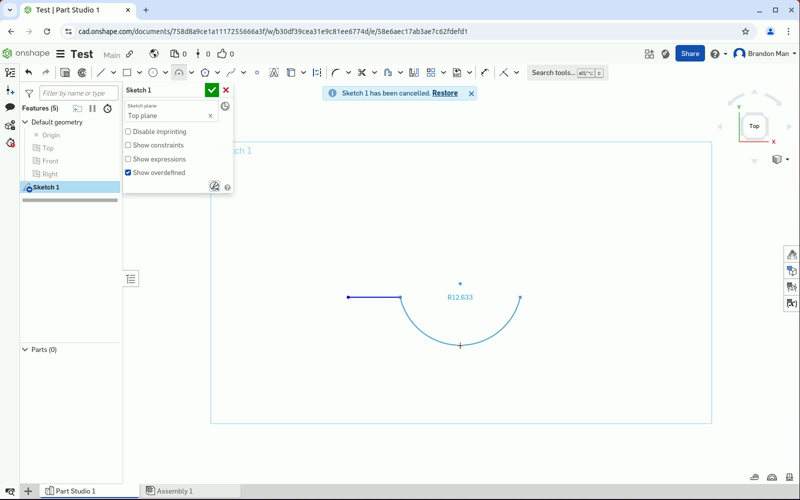
key(esc)
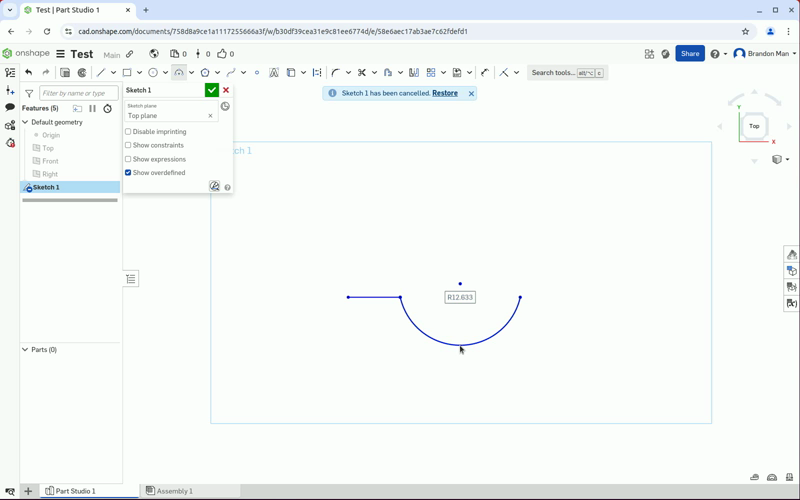
key(l)
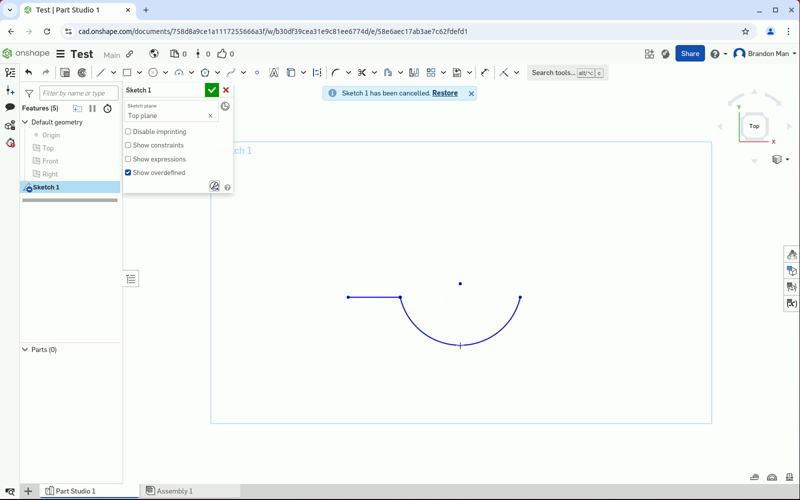
mouse_move(520, 297)
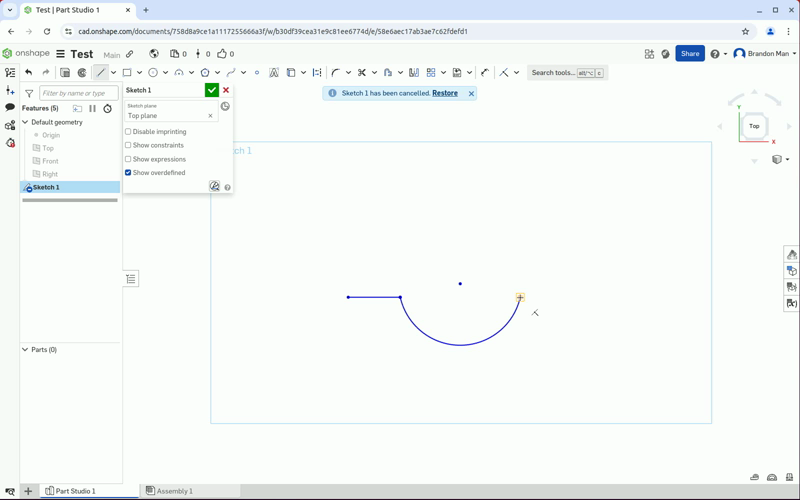
click(520, 297)
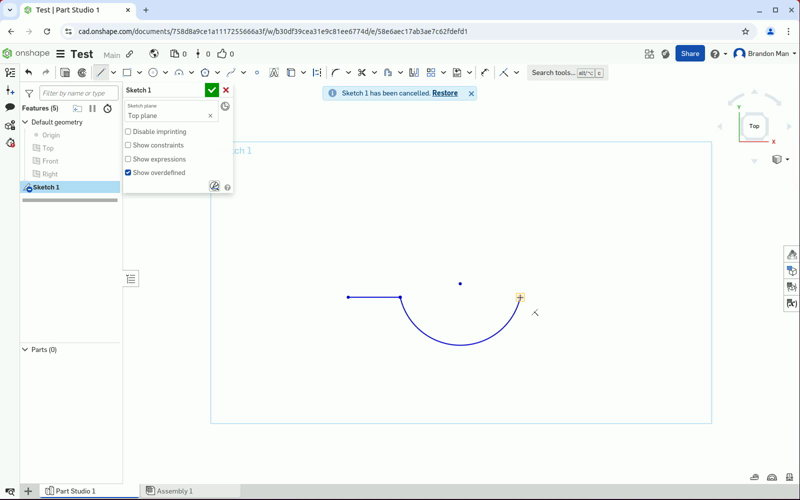
key_down(shift)
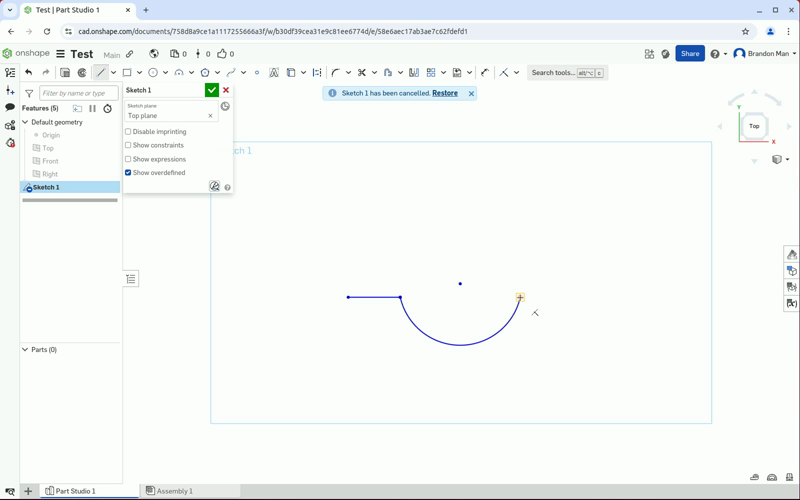
mouse_move(550, 297)
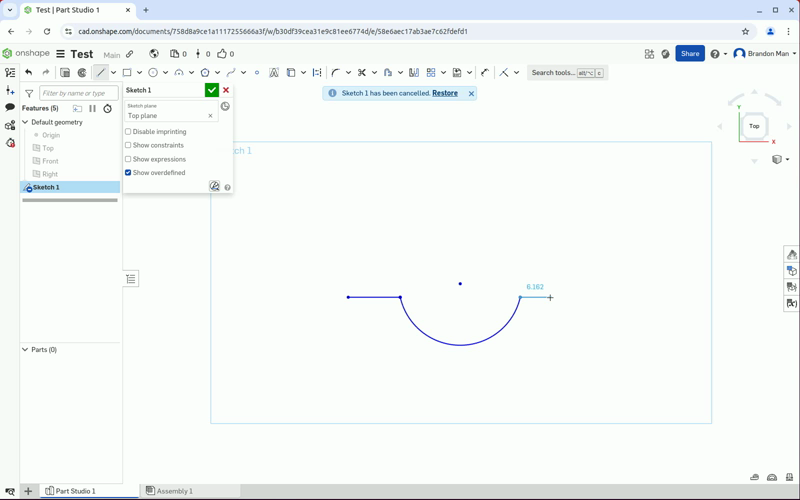
mouse_move(572, 297)
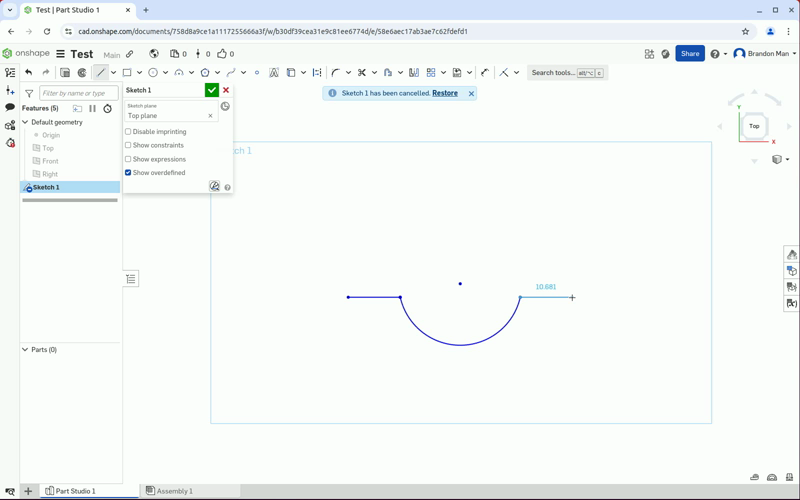
click(572, 297)
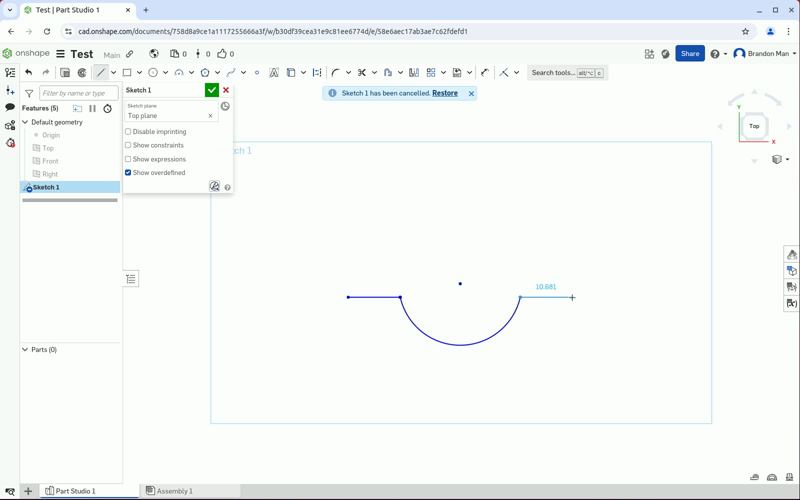
key_up(shift)
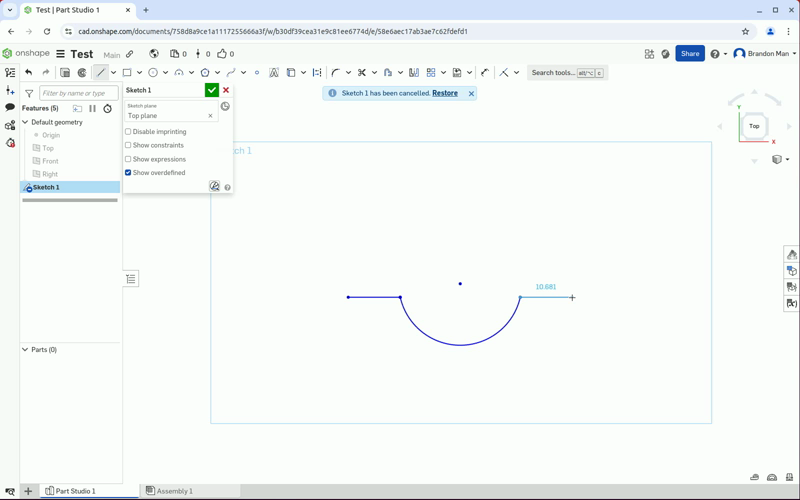
key(esc)
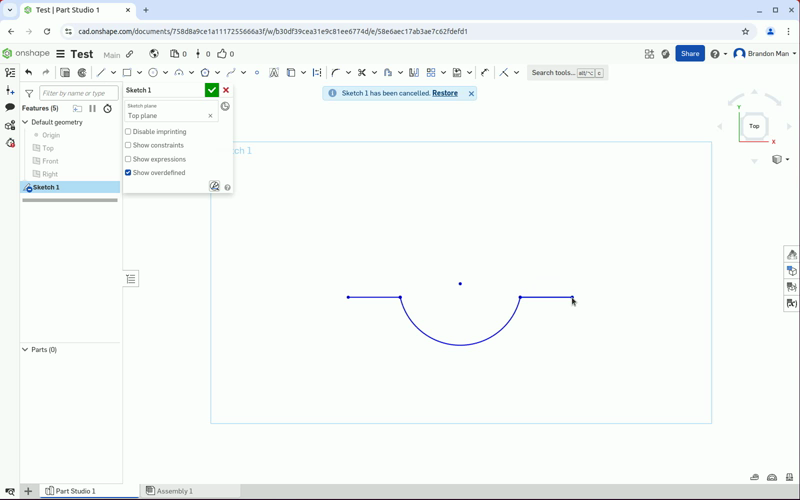
key(a)
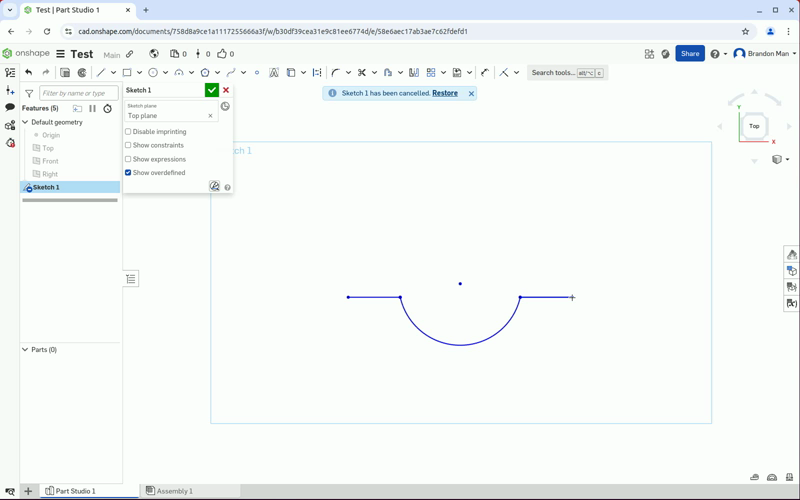
mouse_move(572, 297)
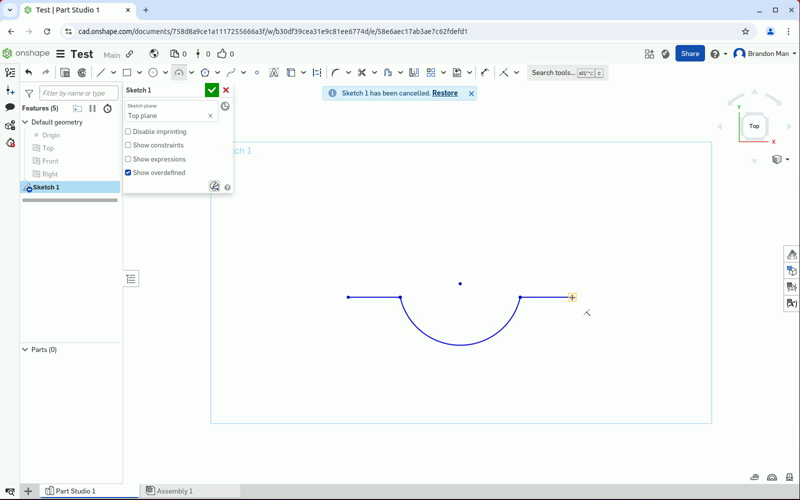
click(572, 297)
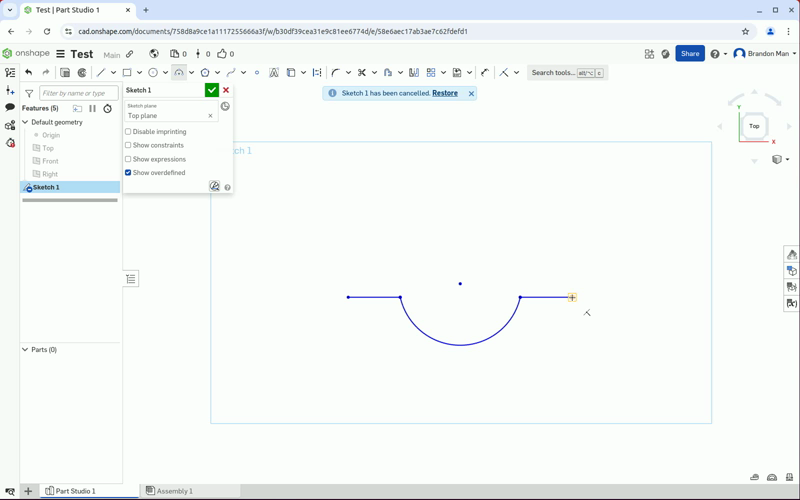
key_down(shift)
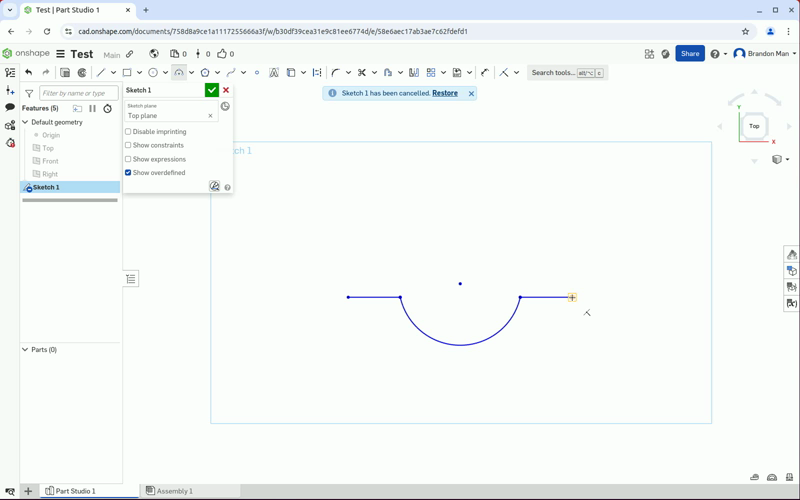
mouse_move(572, 282)
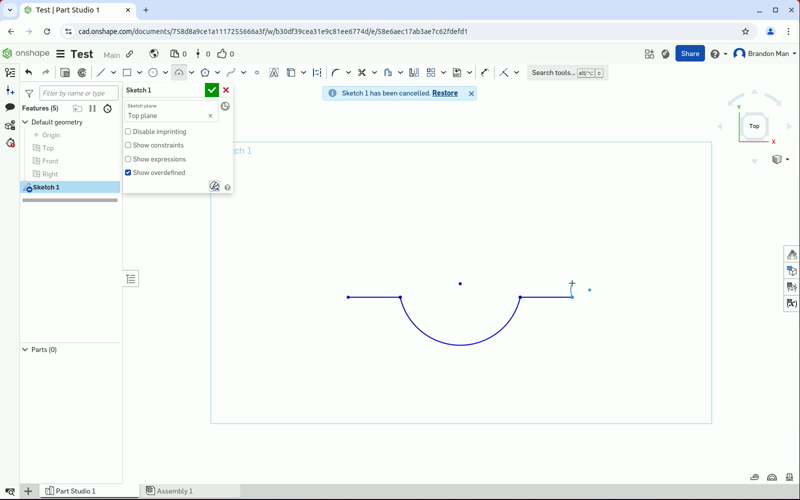
click(572, 282)
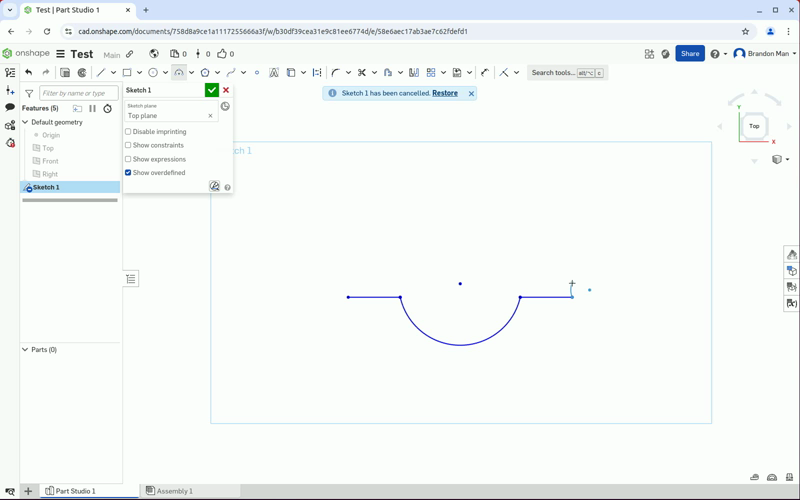
mouse_move(572, 289)
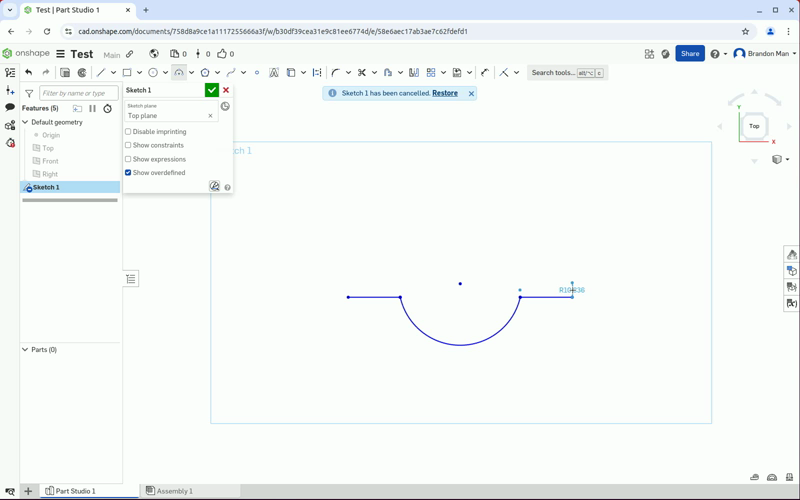
click(572, 289)
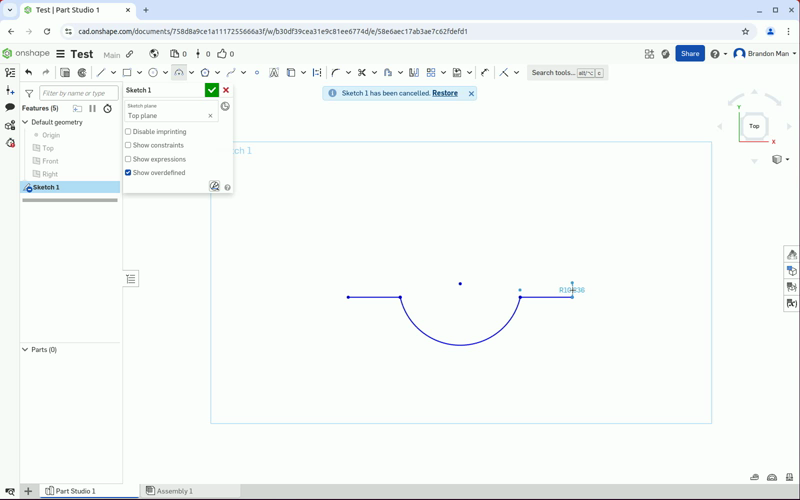
key_up(shift)
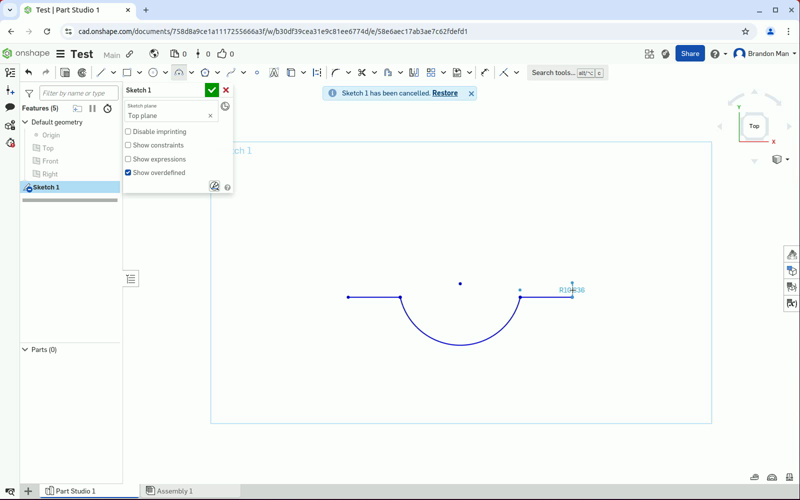
key(esc)
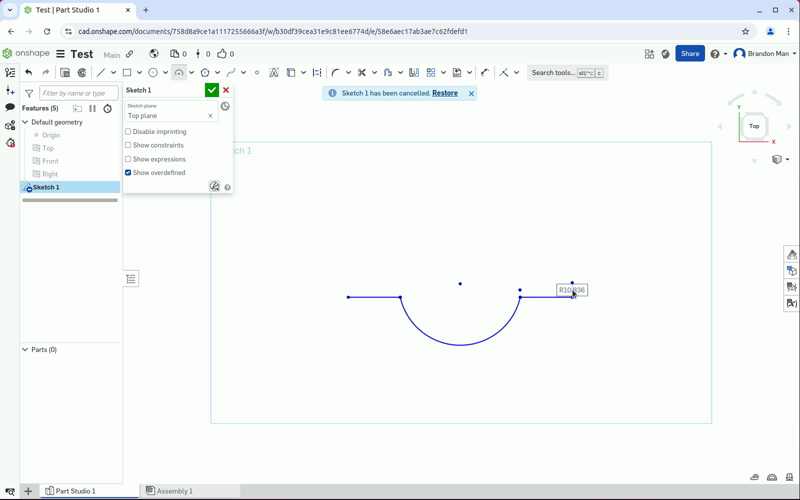
key(l)
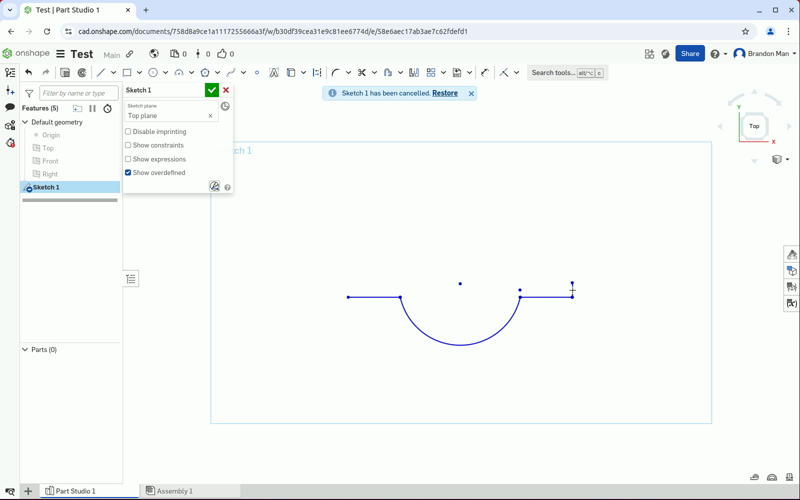
mouse_move(572, 282)
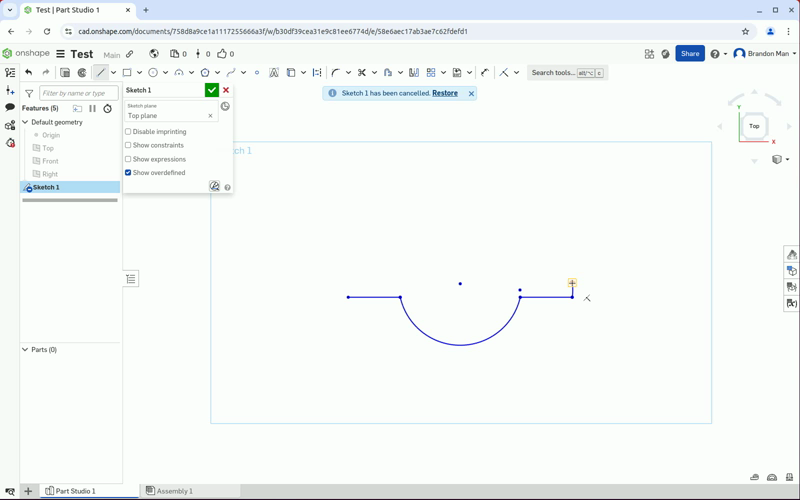
click(572, 282)
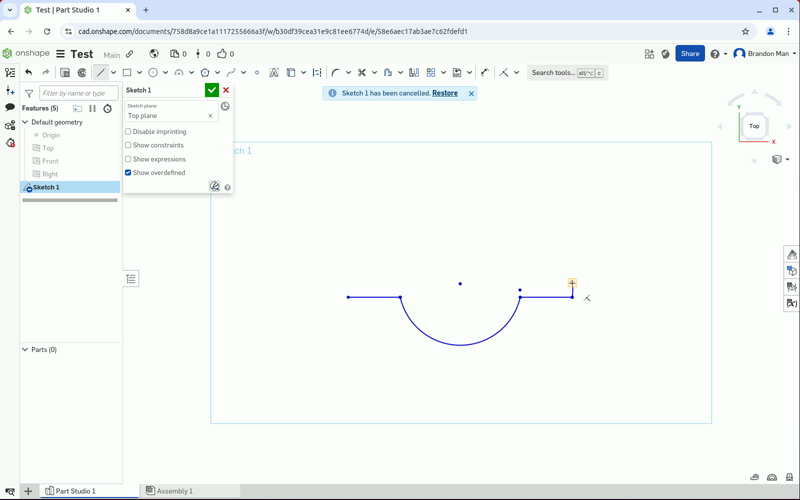
key_down(shift)
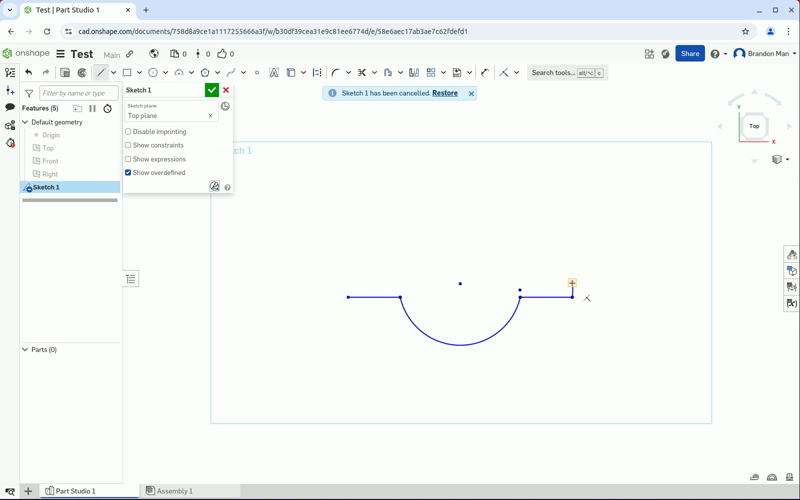
mouse_move(508, 282)
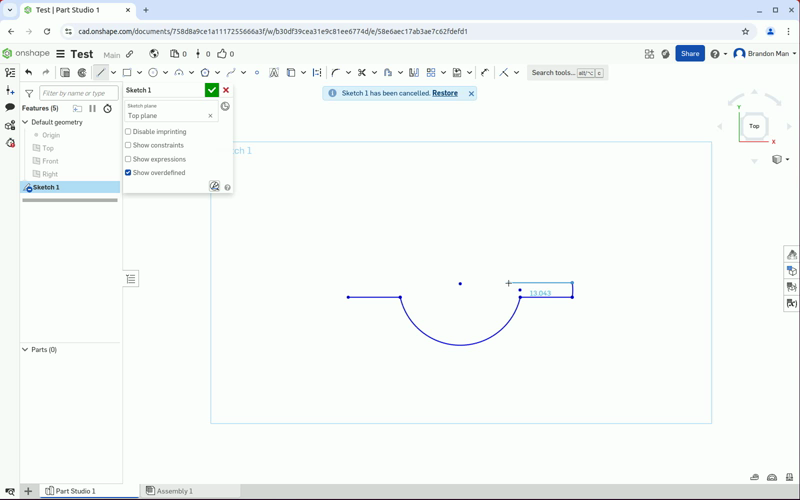
click(508, 282)
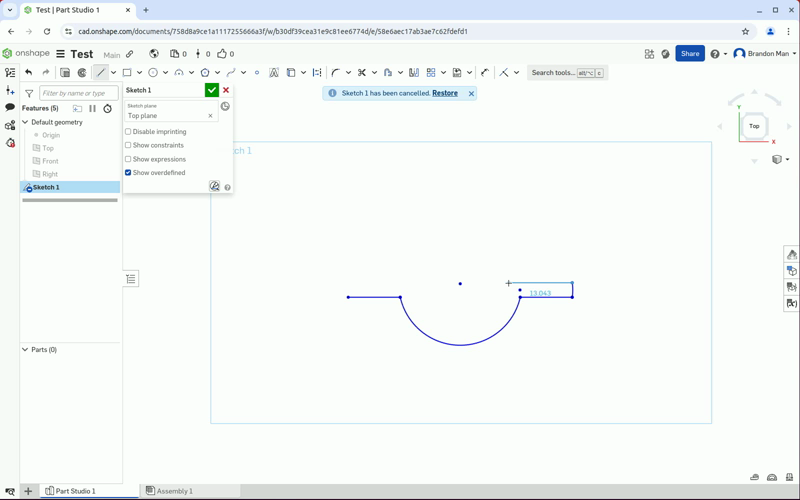
key_up(shift)
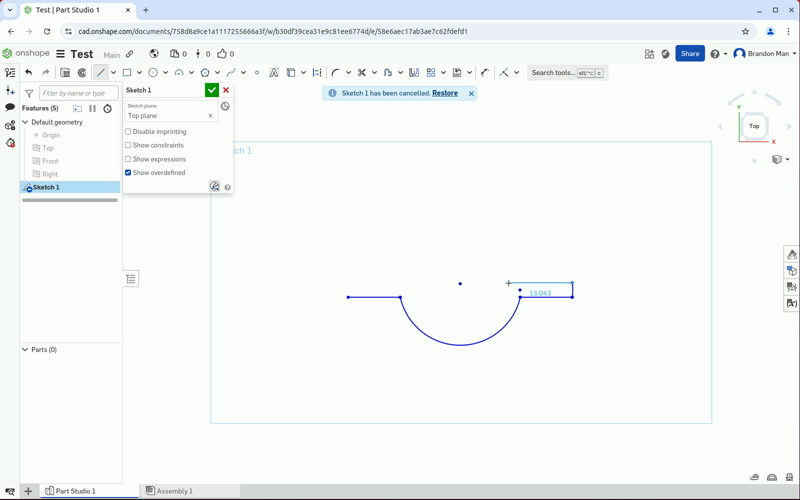
key(esc)
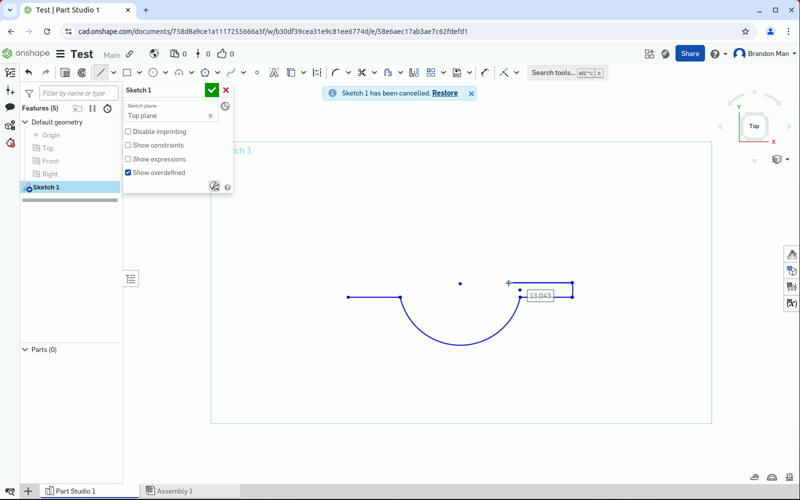
key(a)
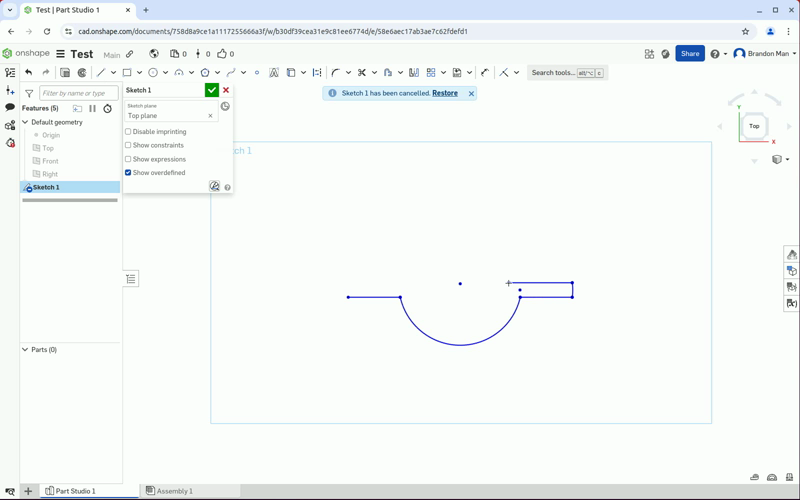
mouse_move(508, 282)
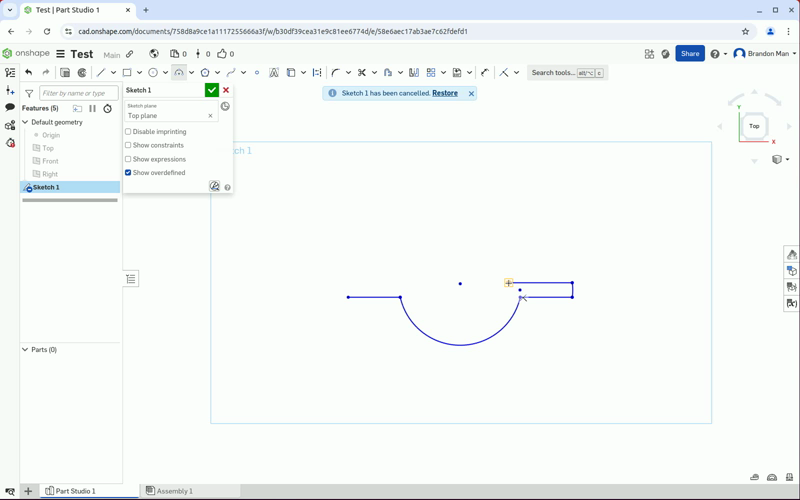
click(508, 282)
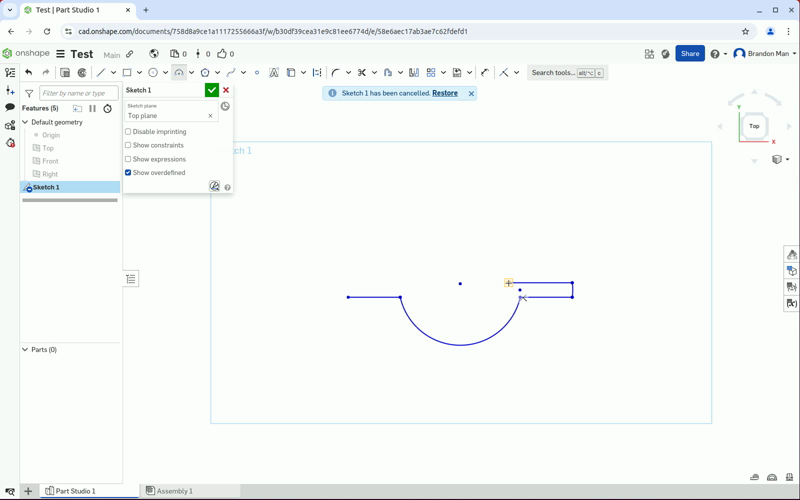
key_down(shift)
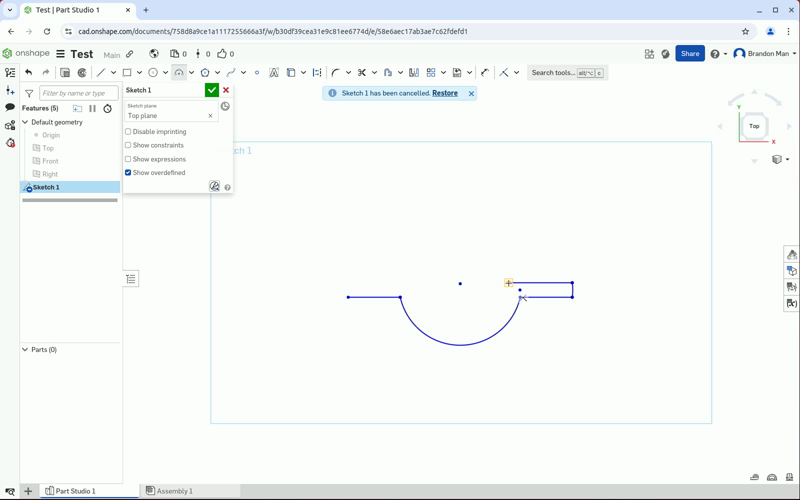
mouse_move(411, 282)
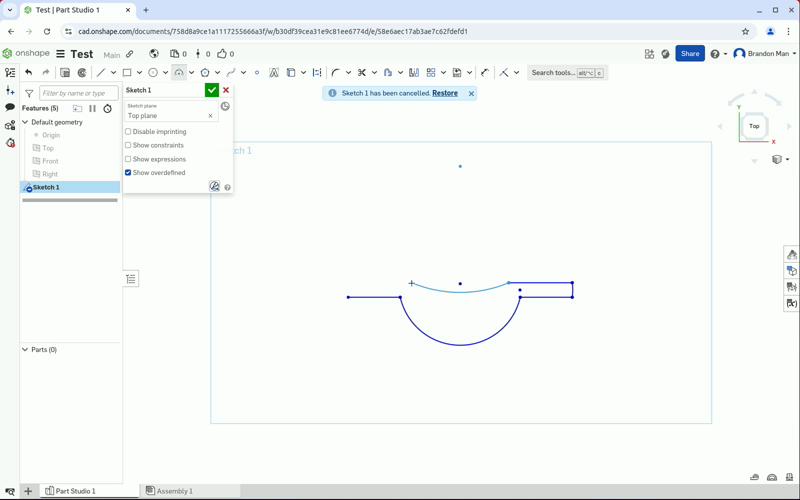
click(411, 282)
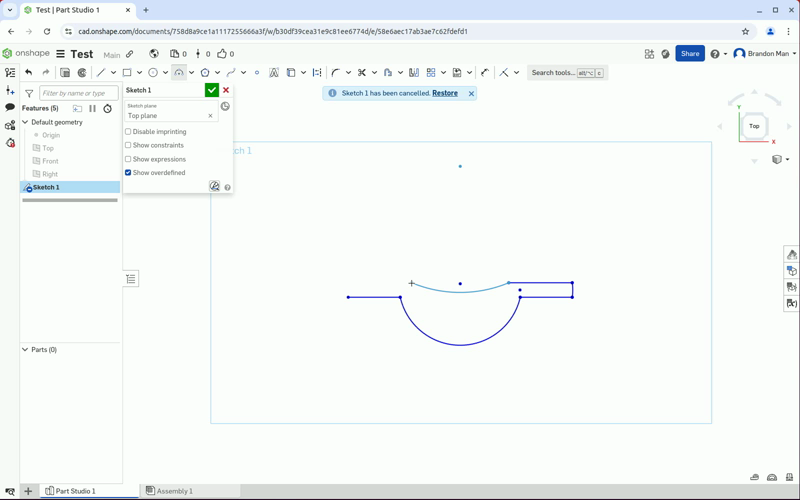
mouse_move(460, 331)
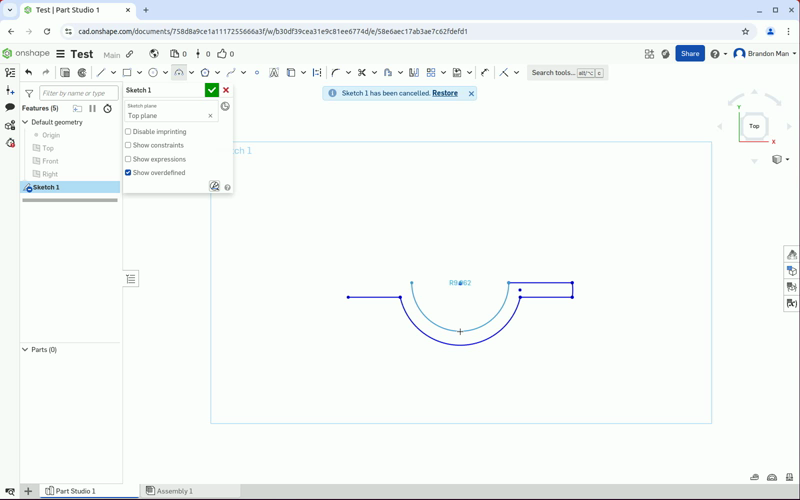
click(460, 331)
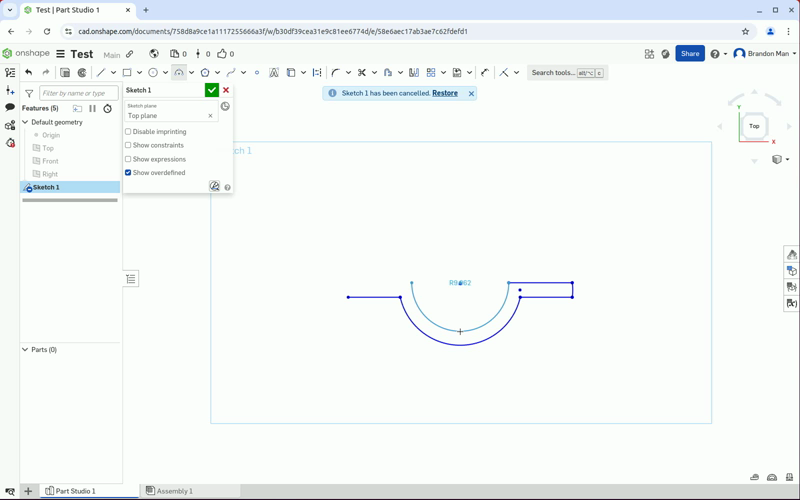
key_up(shift)
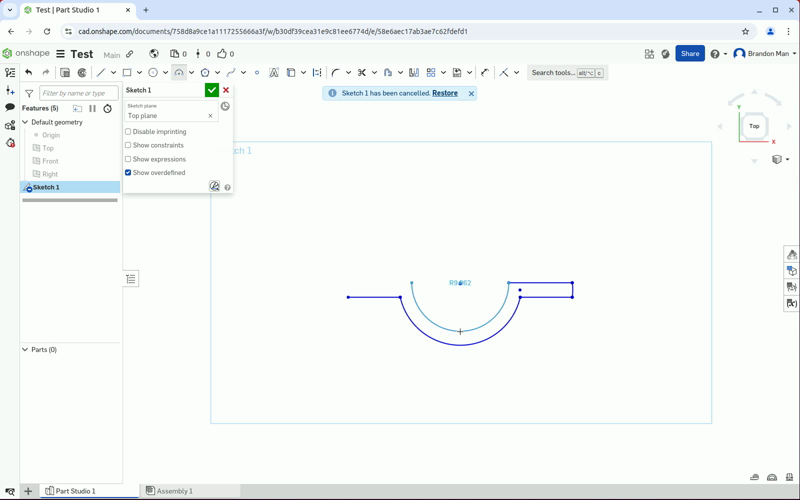
key(esc)
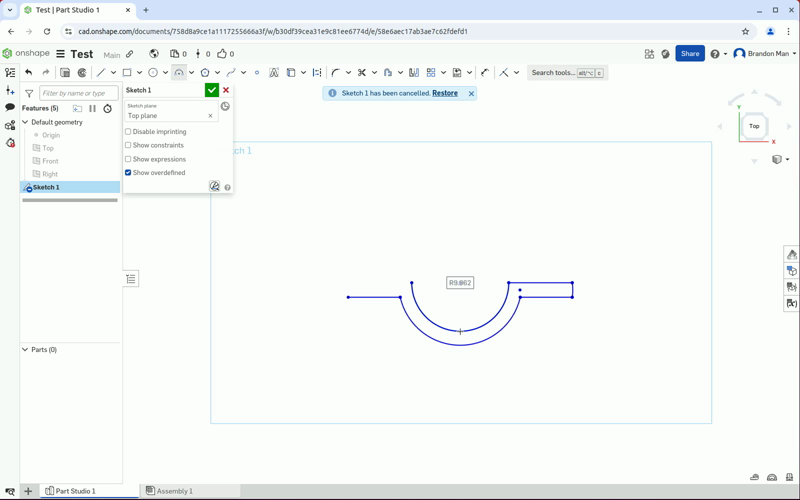
key(l)
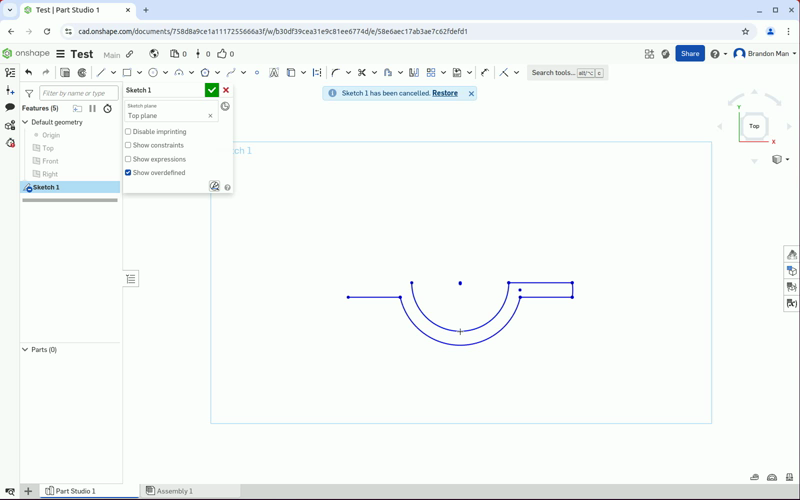
mouse_move(411, 282)
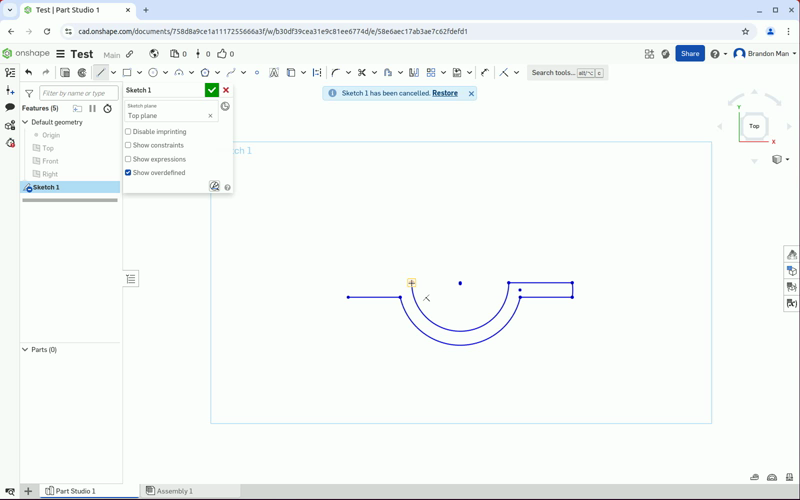
click(411, 282)
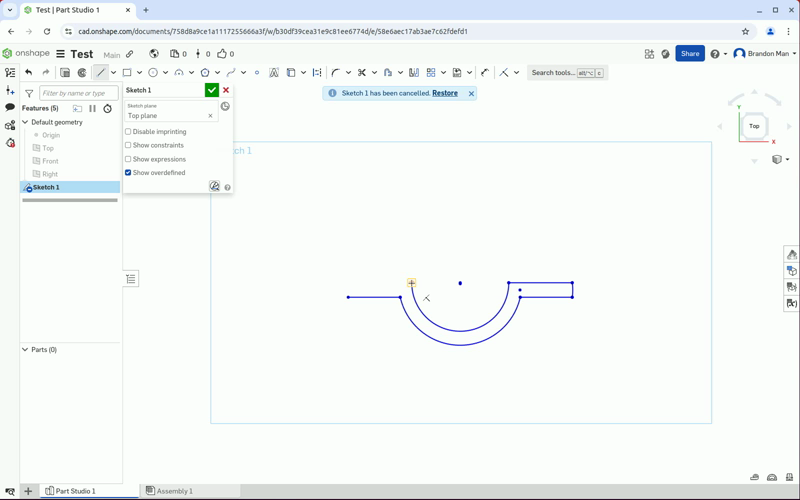
key_down(shift)
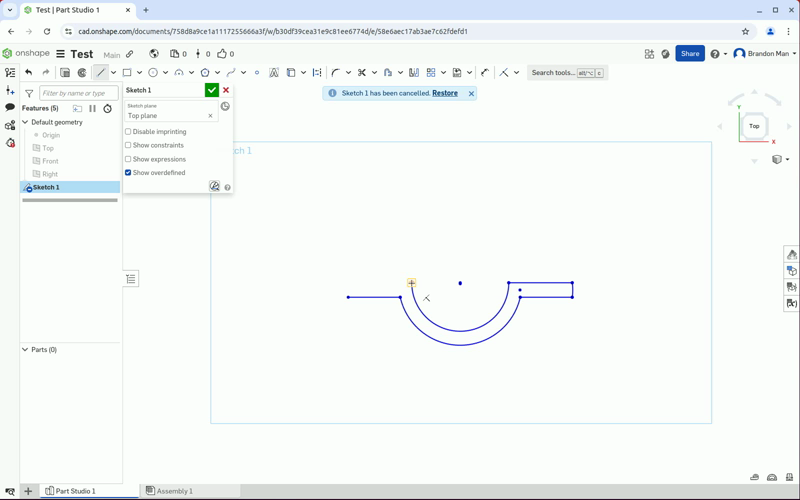
mouse_move(348, 282)
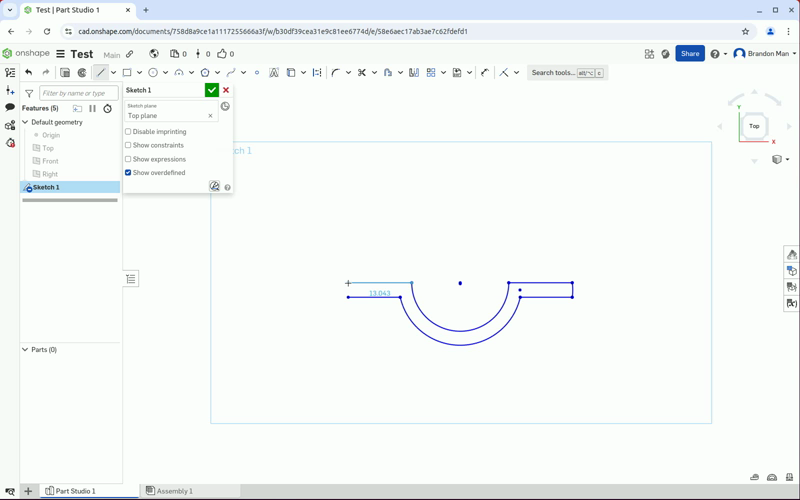
click(348, 282)
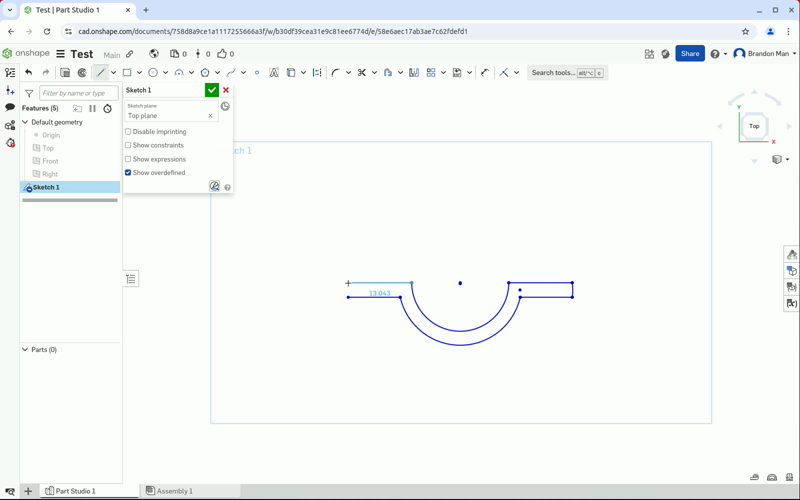
key_up(shift)
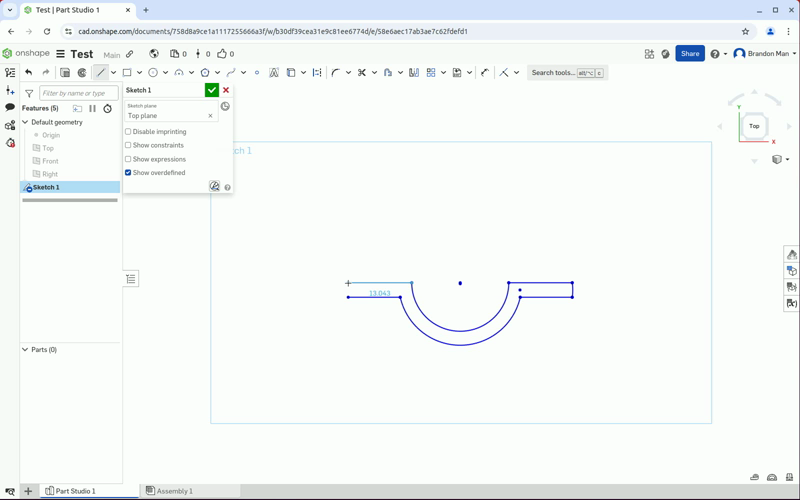
key(esc)
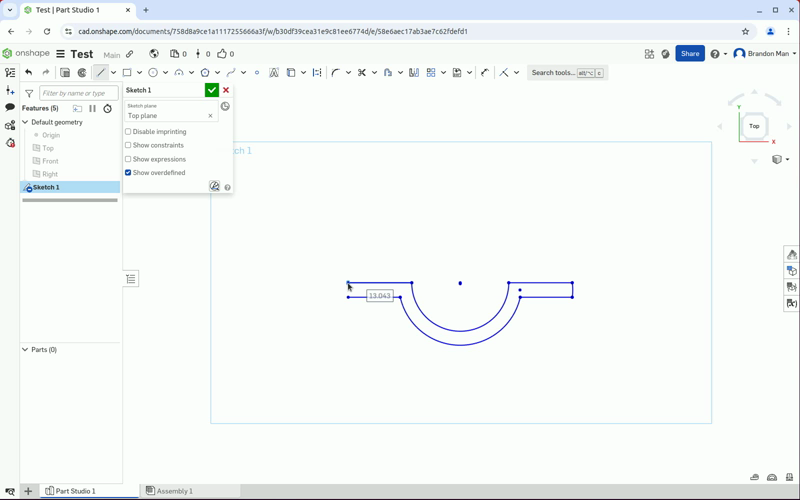
key(a)
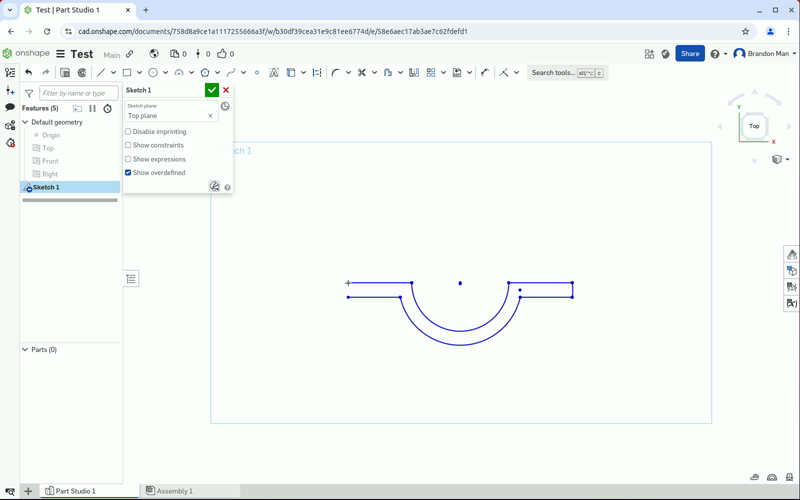
mouse_move(348, 282)
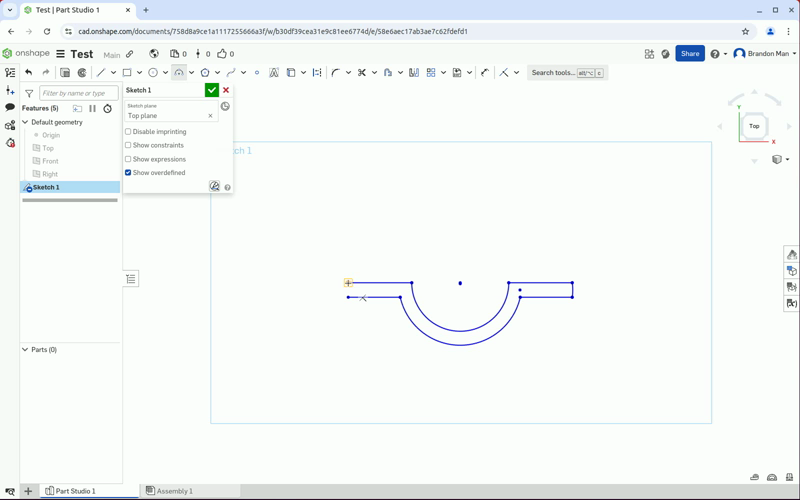
click(348, 282)
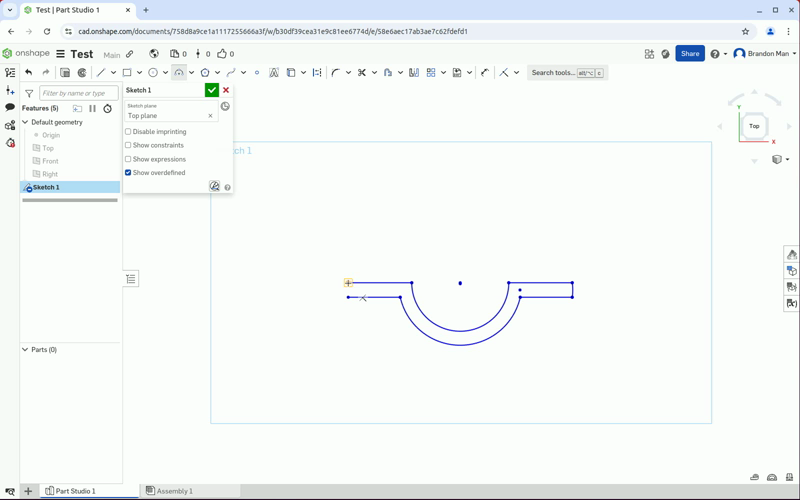
mouse_move(348, 297)
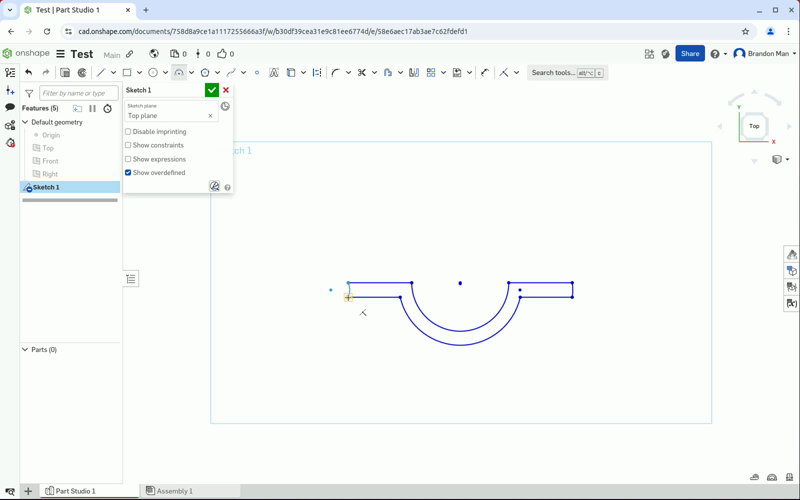
click(348, 297)
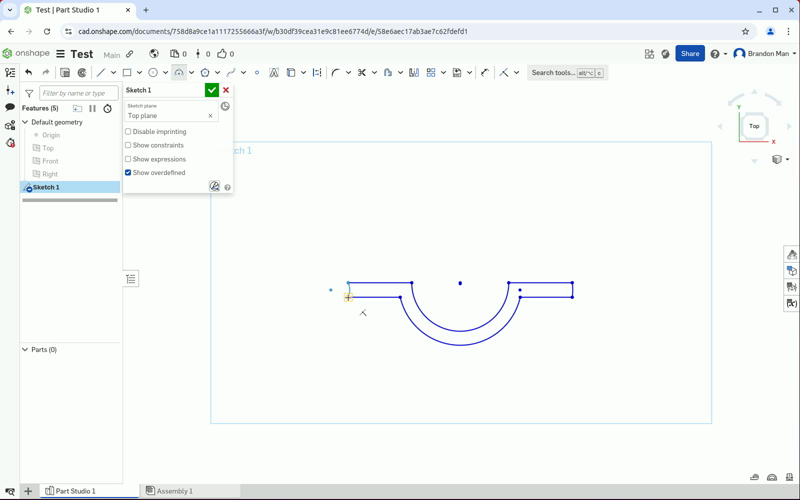
key_down(shift)
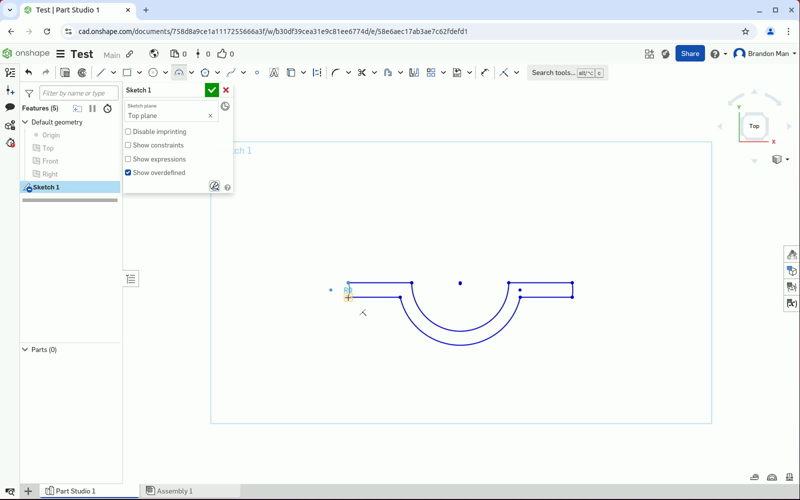
mouse_move(347, 289)
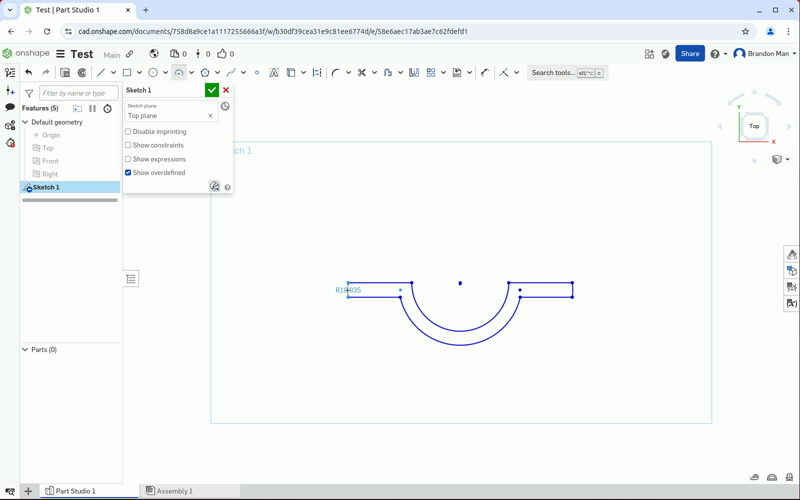
click(347, 289)
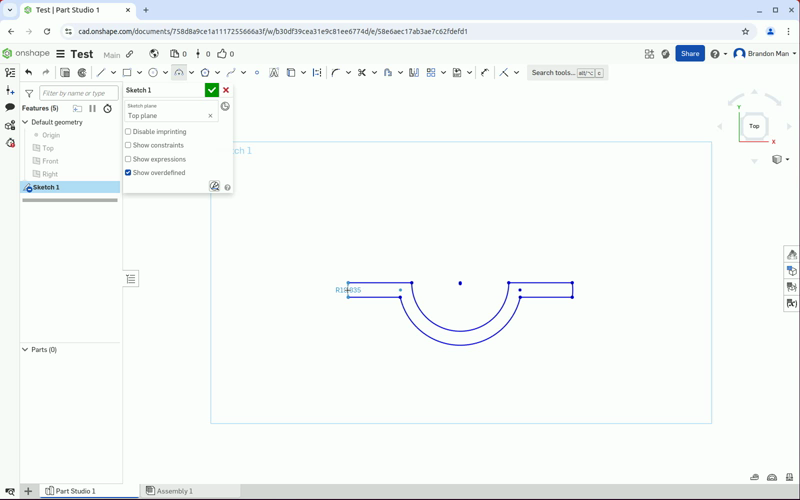
key_up(shift)
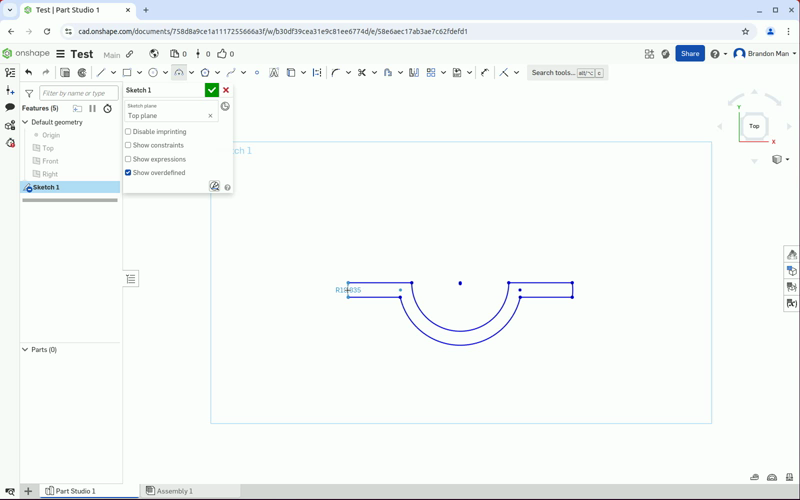
key(esc)
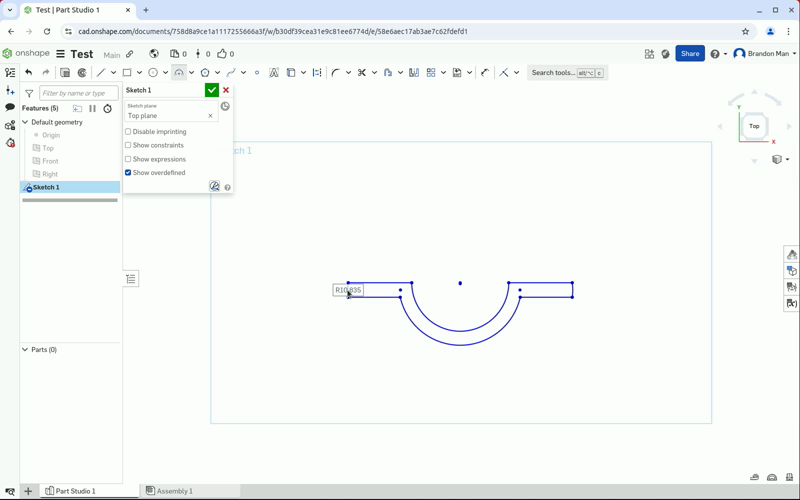
mouse_move(446, 297)
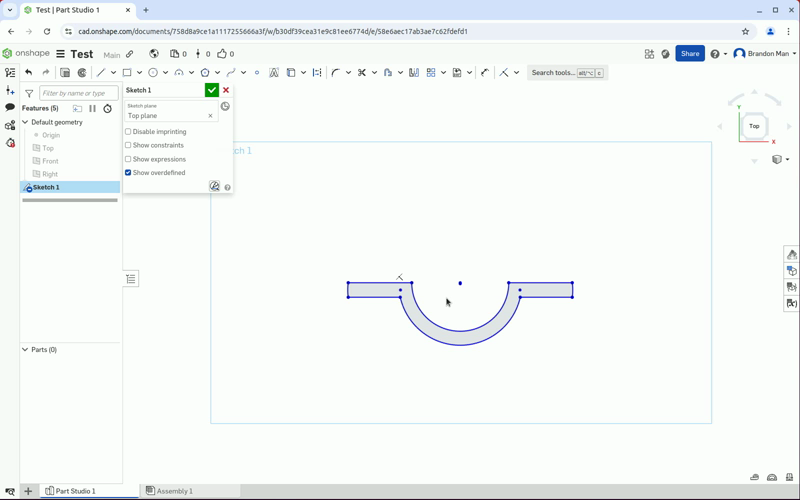
scroll(6)
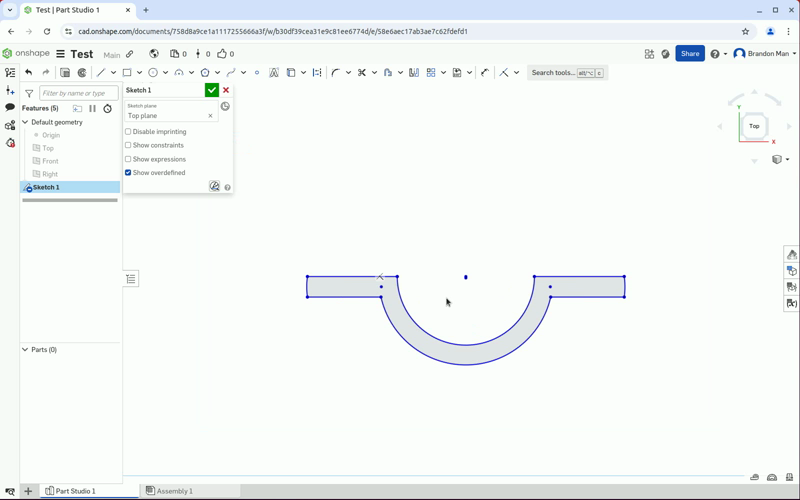
scroll(6)
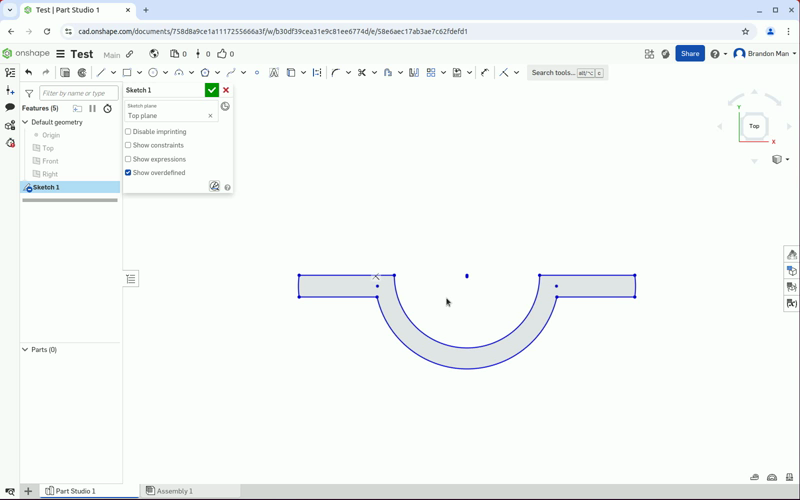
scroll(6)
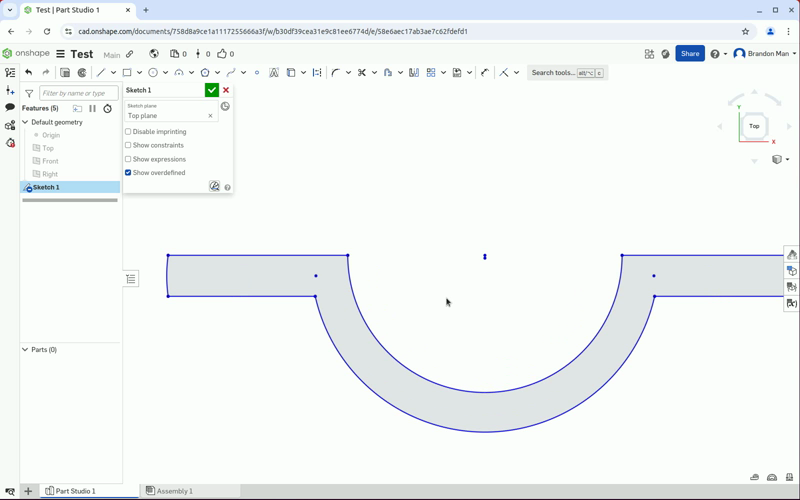
scroll(6)
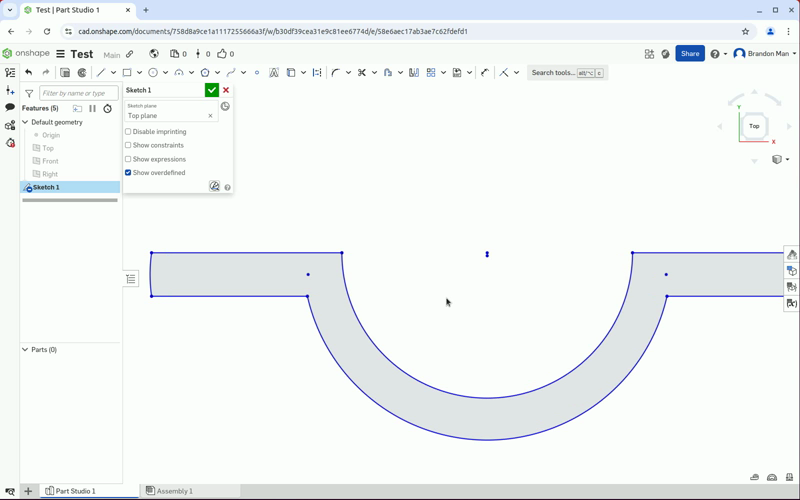
scroll(6)
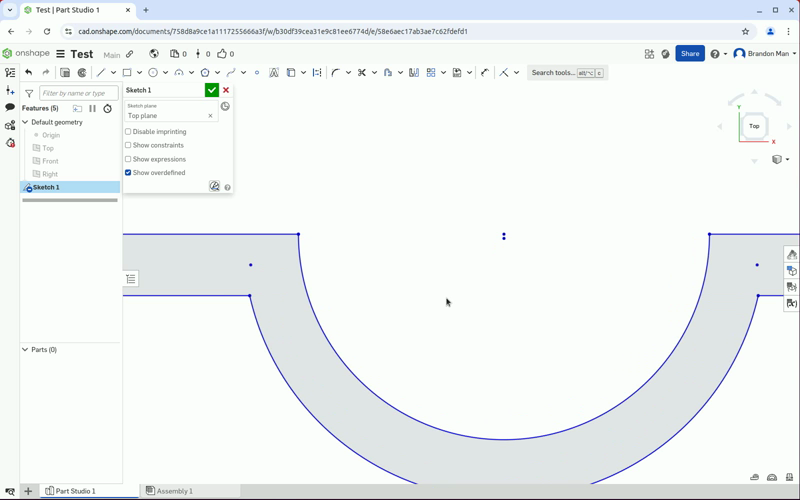
scroll(6)
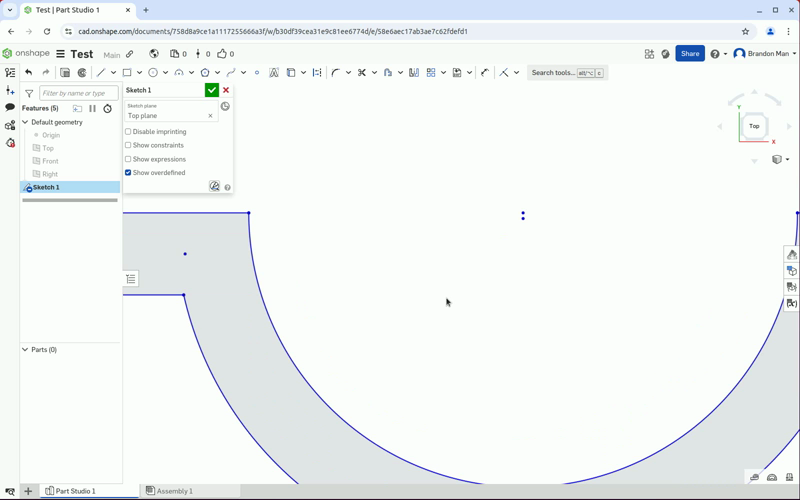
scroll(6)
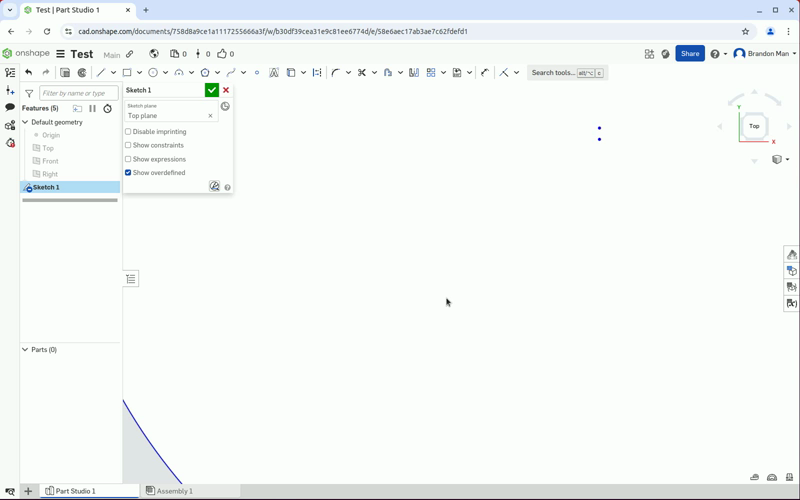
click(446, 297)
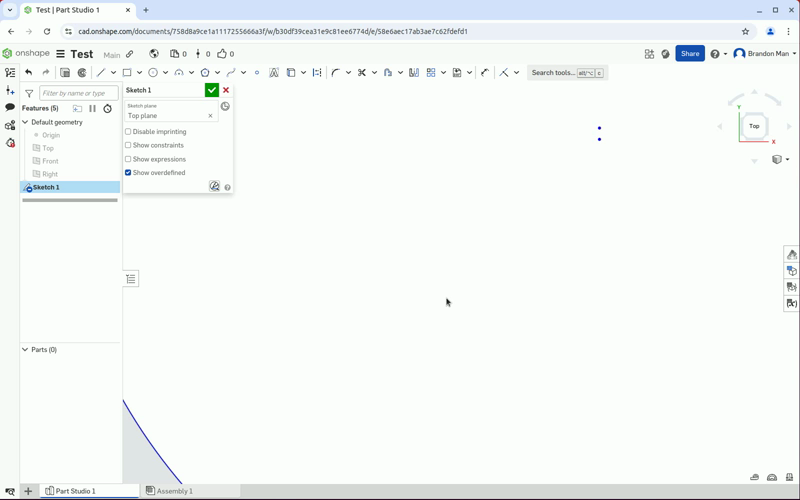
scroll(-6)
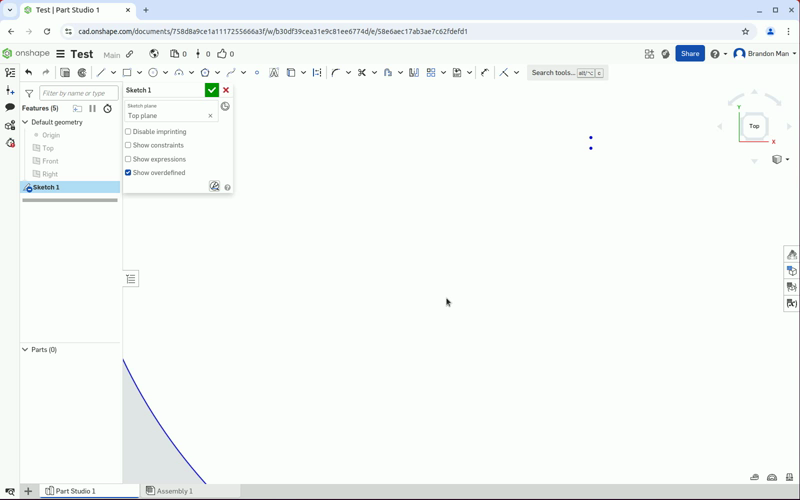
scroll(-6)
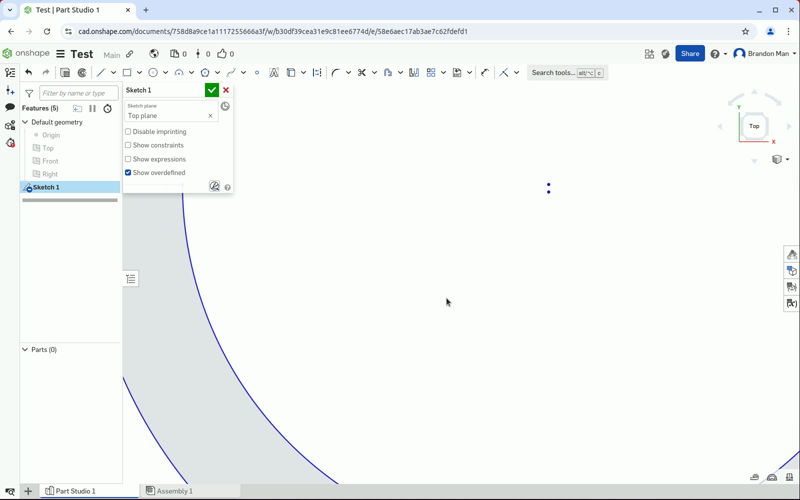
scroll(-6)
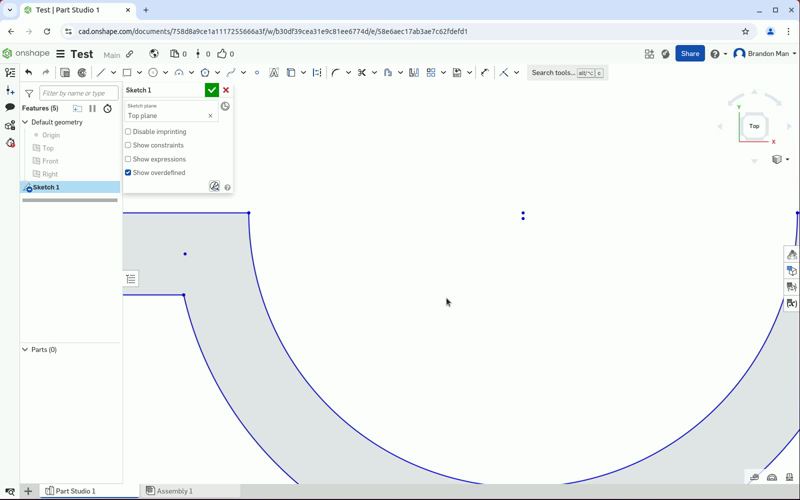
scroll(-6)
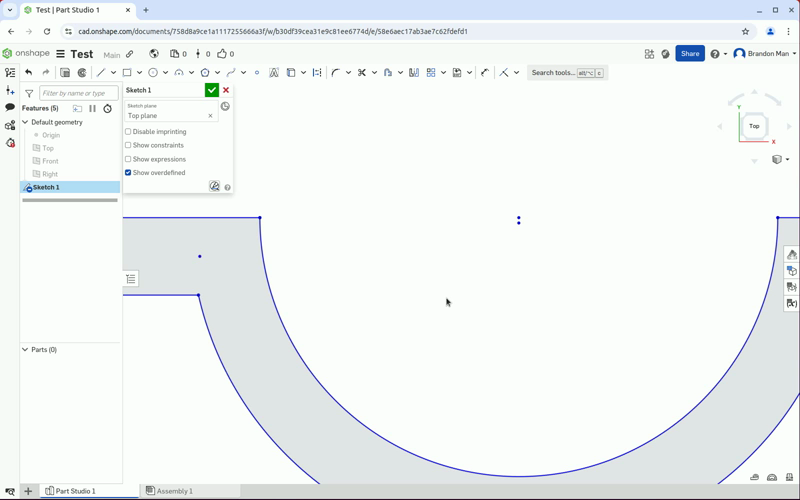
scroll(-6)
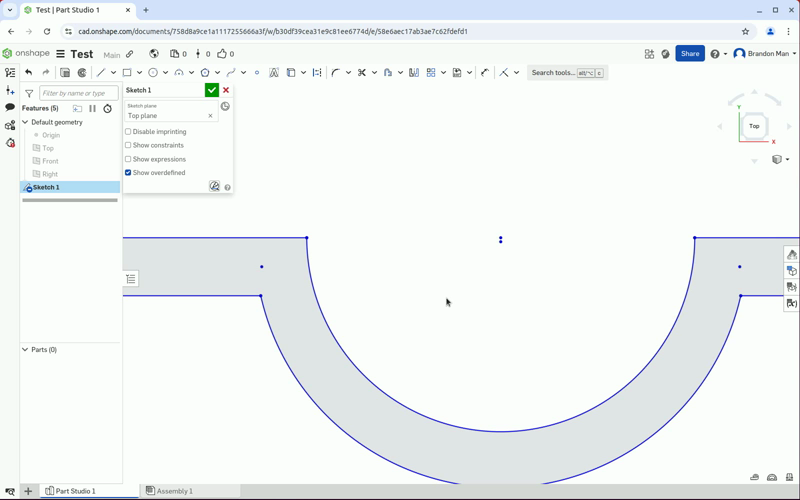
scroll(-6)
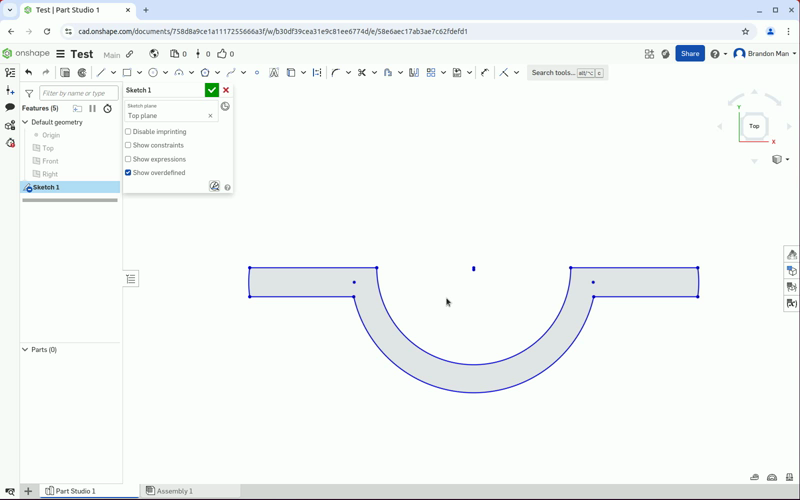
scroll(-6)
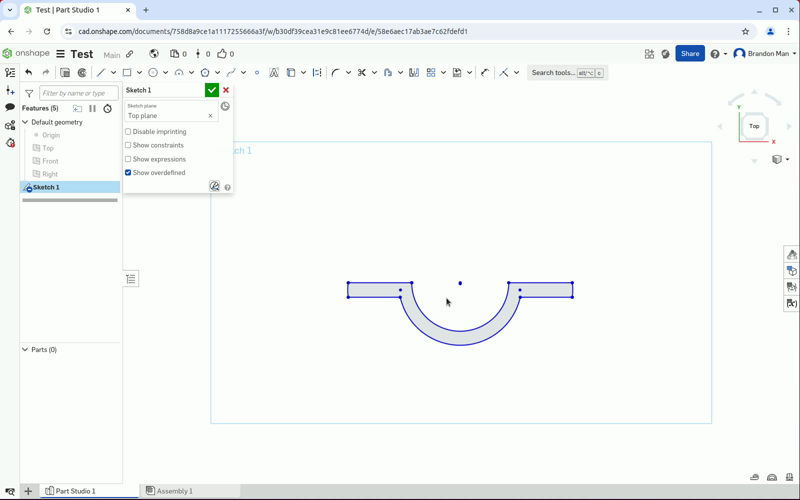
mouse_move(73, 352)
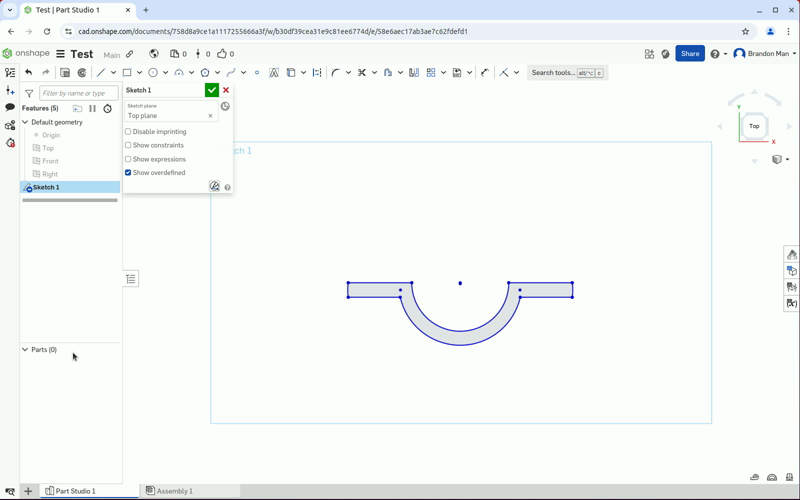
key(shift+y)
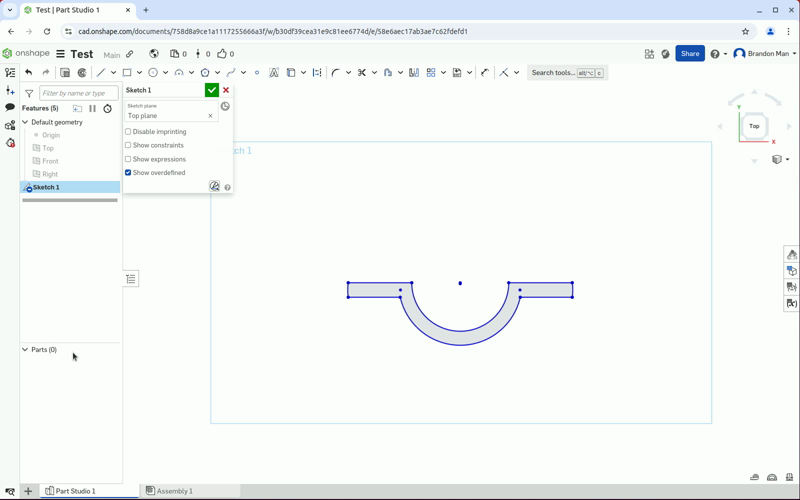
key(shift+e)
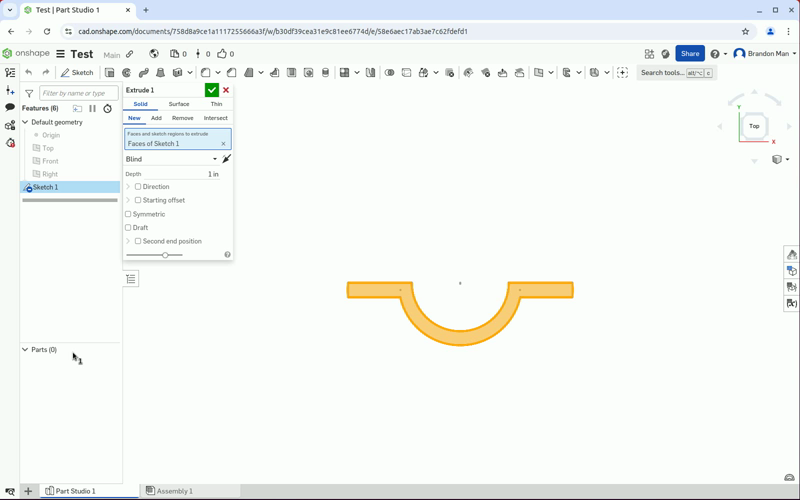
mouse_move(143, 106)
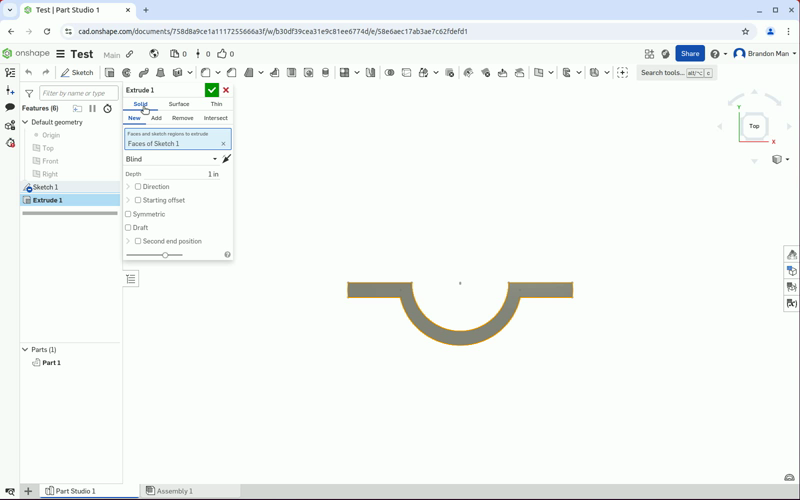
click(143, 106)
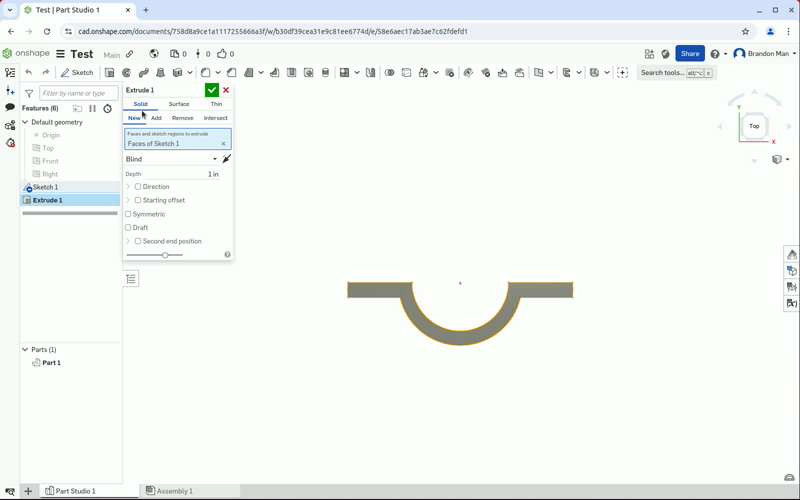
mouse_move(137, 120)
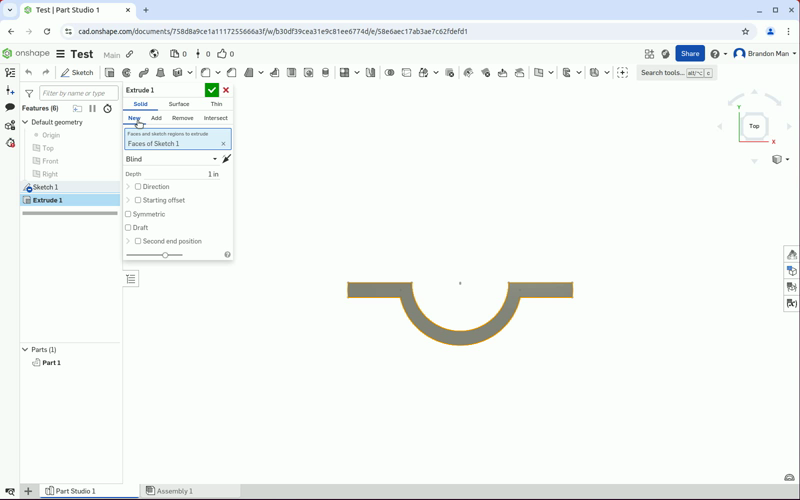
click(137, 120)
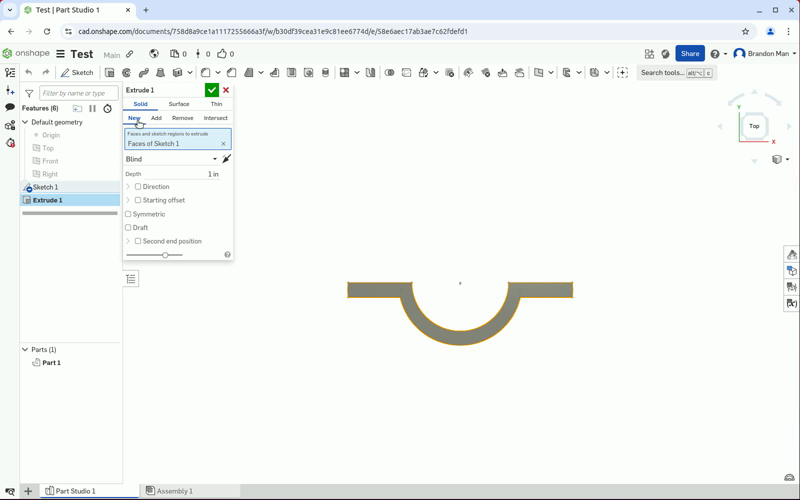
key(tab, 4)
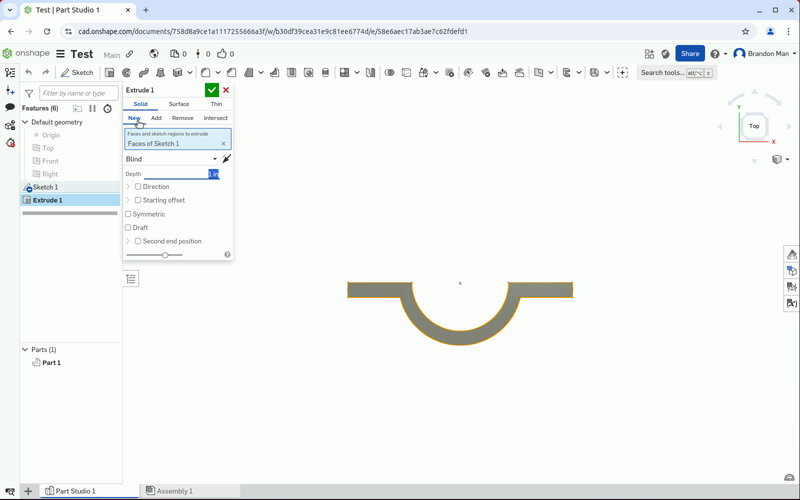
text(8.666)
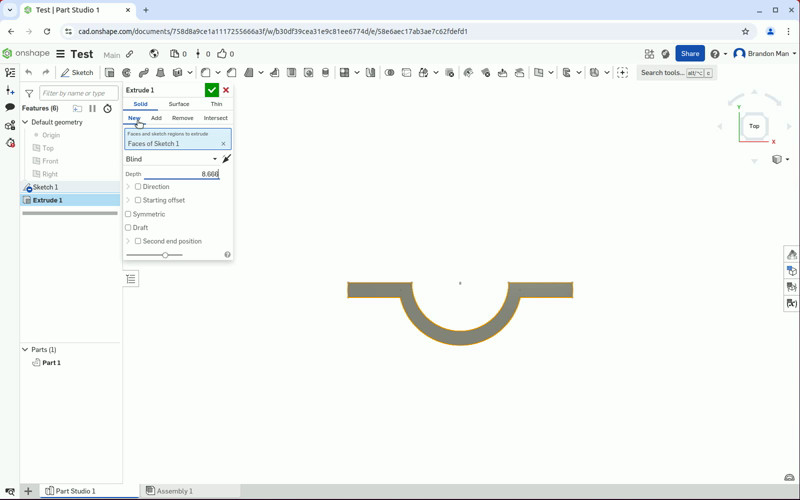
key(tab, 3)
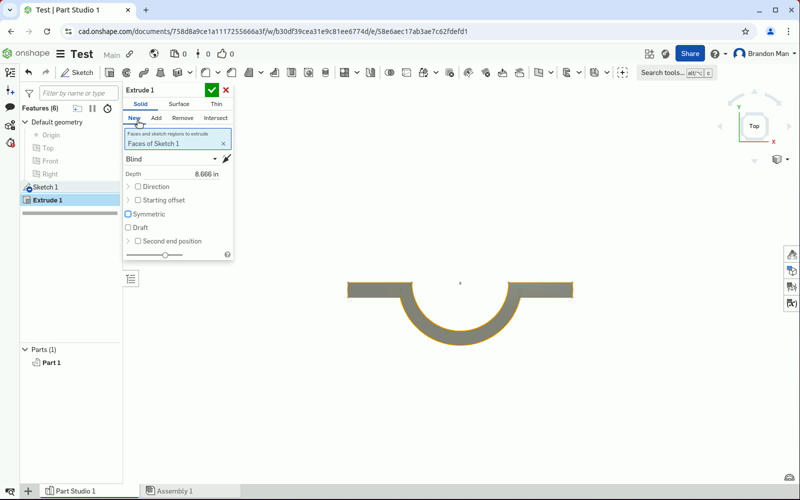
key(space)
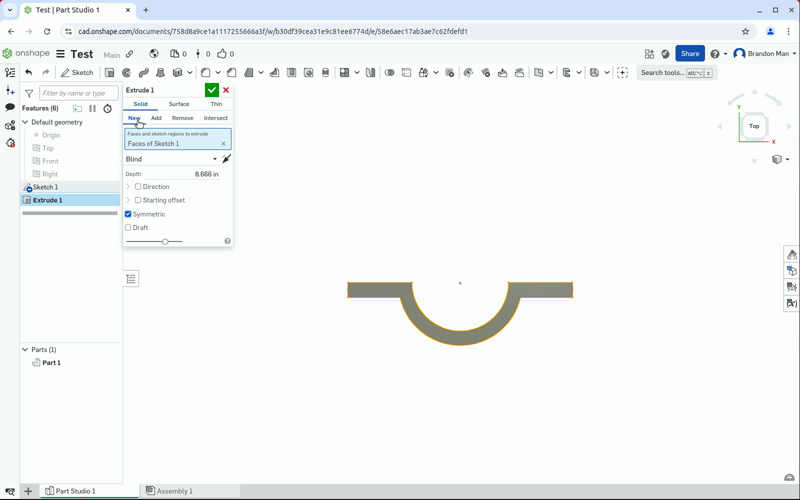
key(enter)
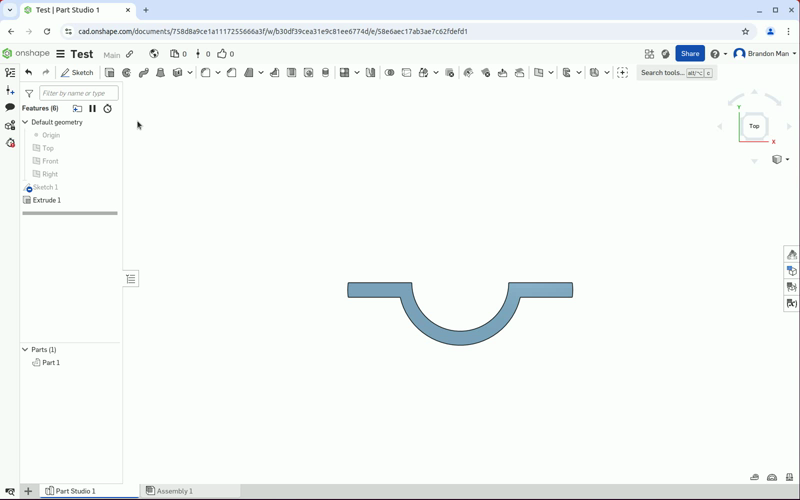
key(shift+h)
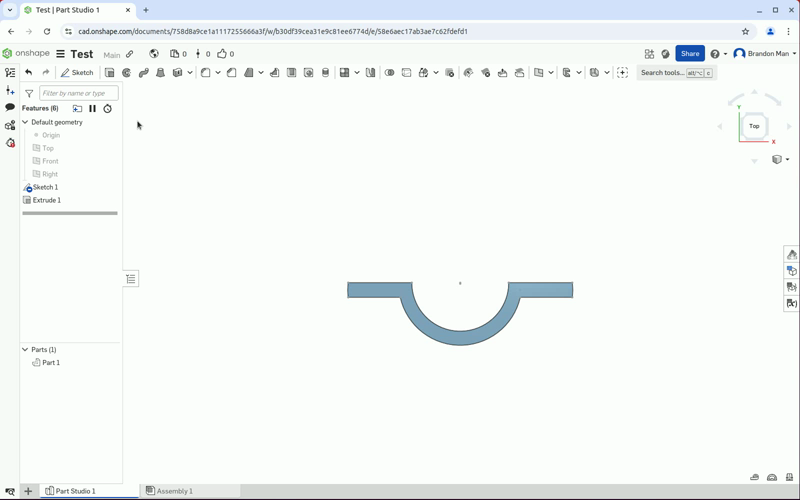
key(shift+h)
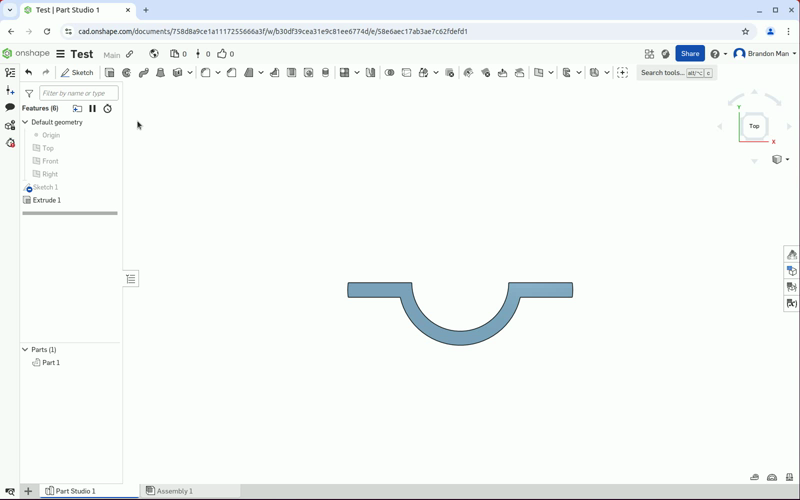
mouse_move(73, 189)
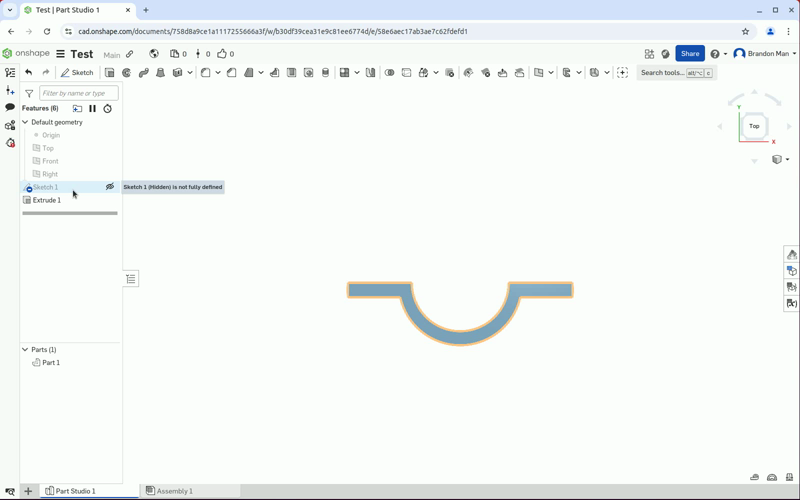
click(73, 189)
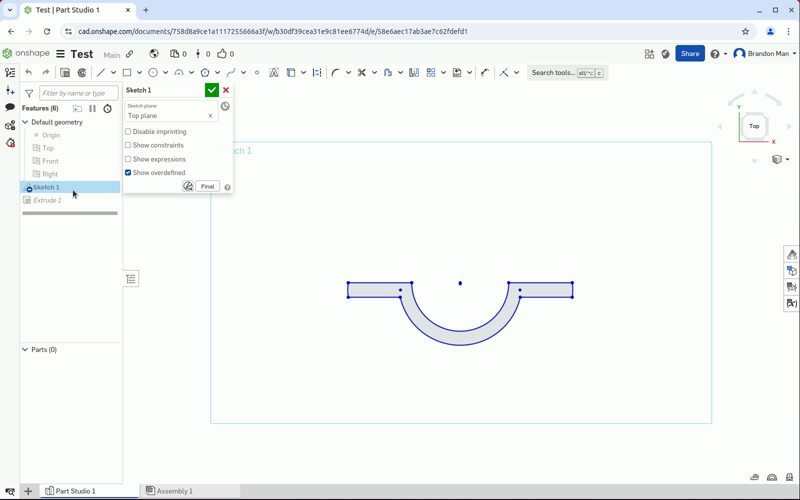
mouse_move(229, 92)
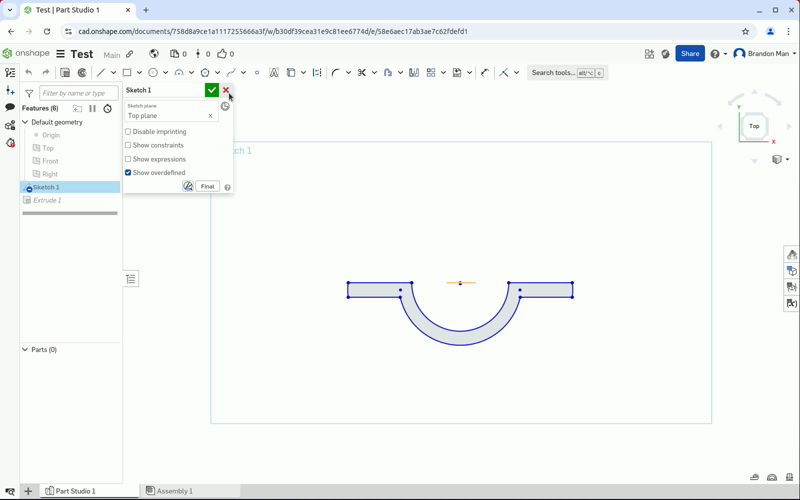
click(229, 92)
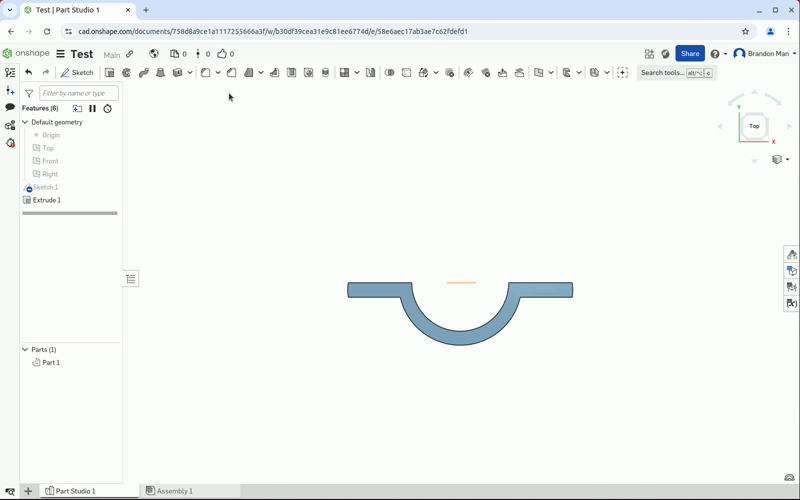
mouse_move(73, 352)
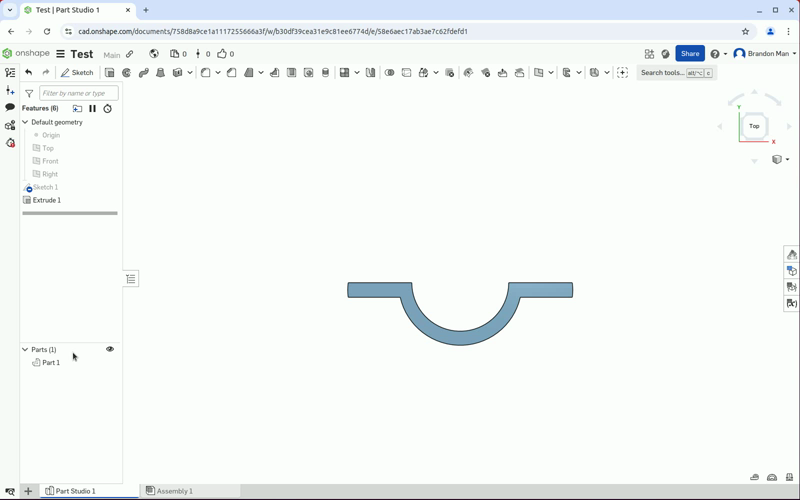
key(y)
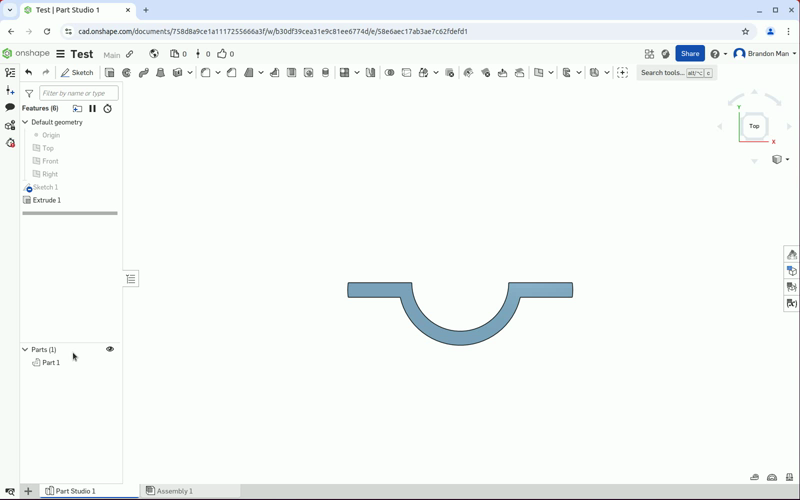
key(shift+p)
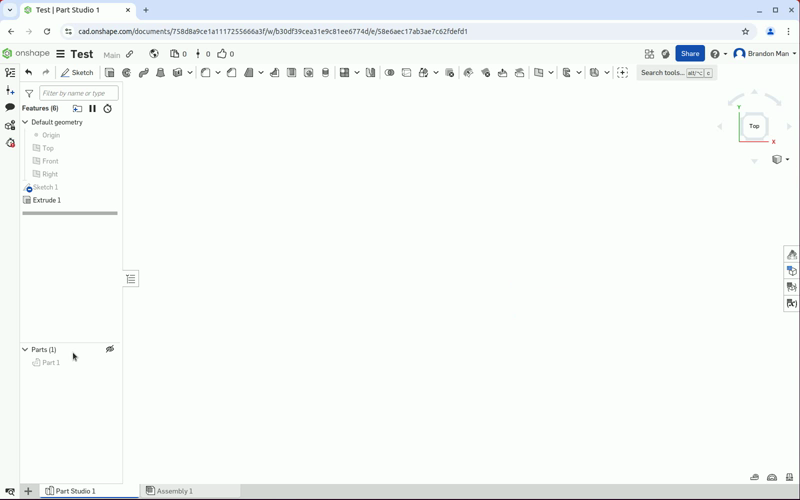
key(space)
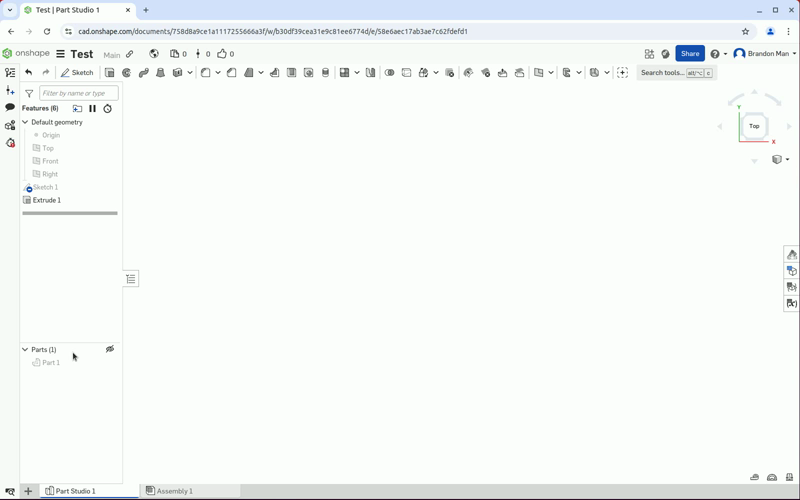
key_down(shift)
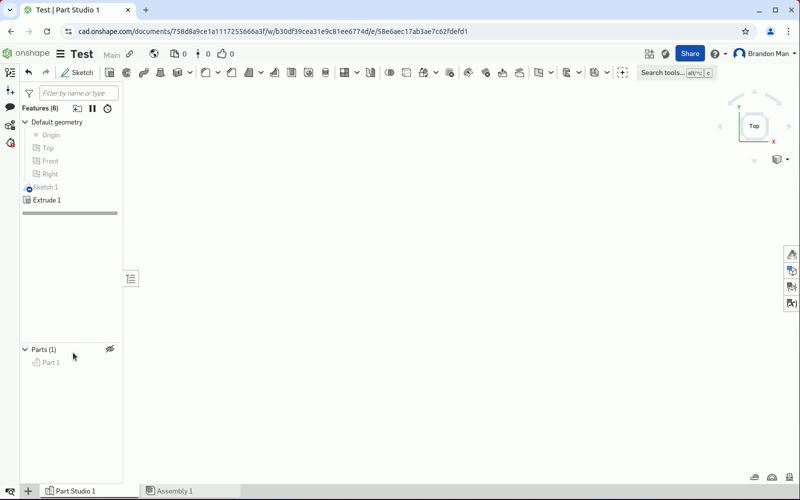
key(up)
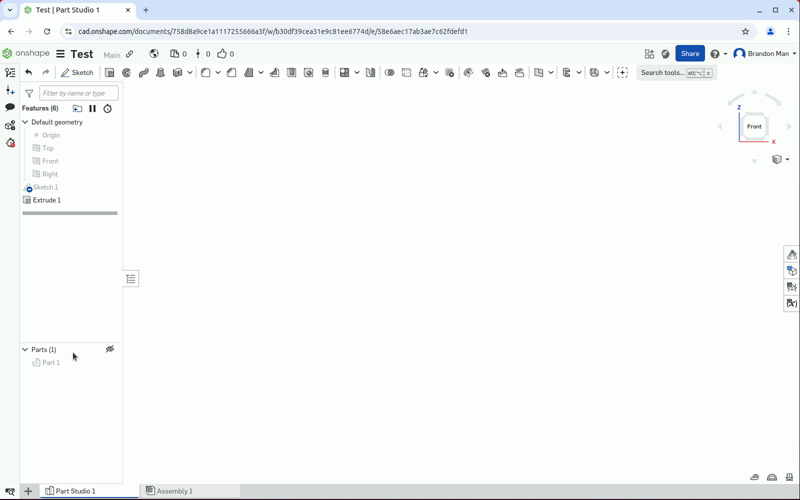
key_up(shift)
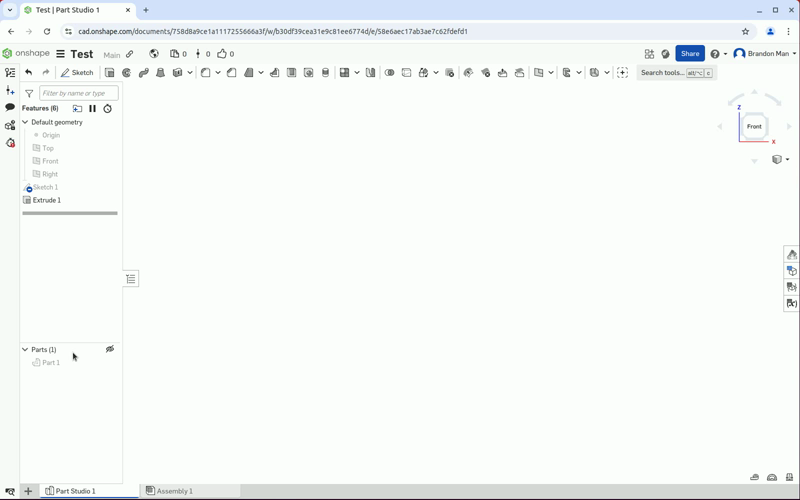
mouse_move(73, 352)
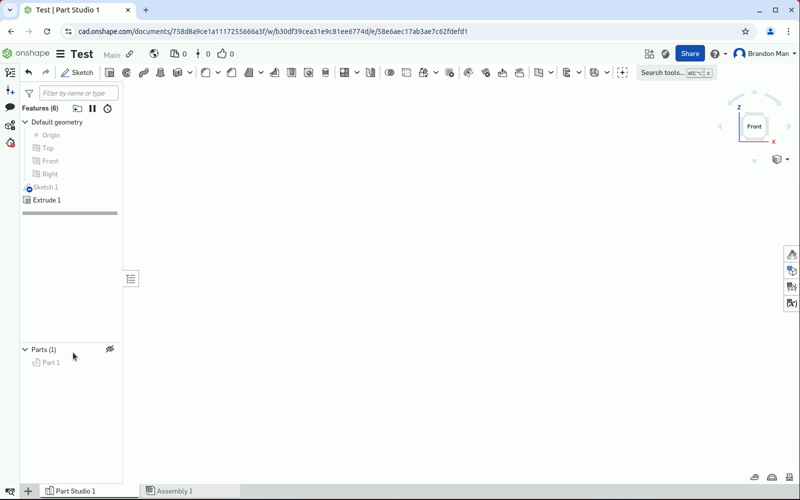
key(shift+y)
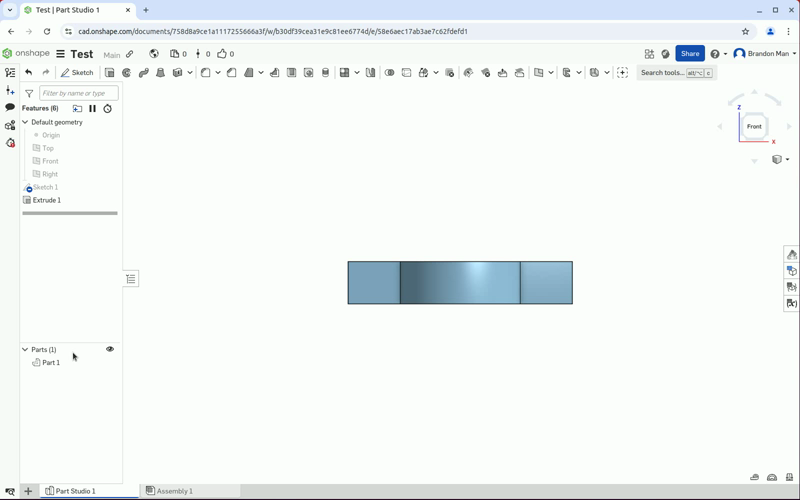
mouse_move(541, 75)
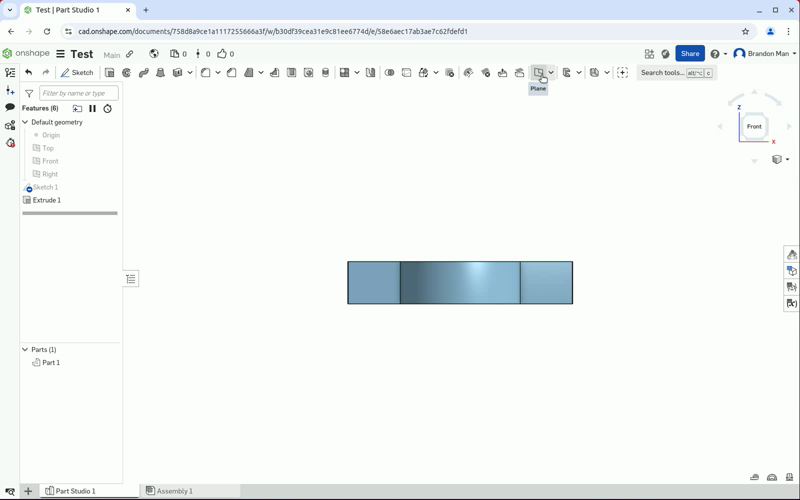
click(541, 75)
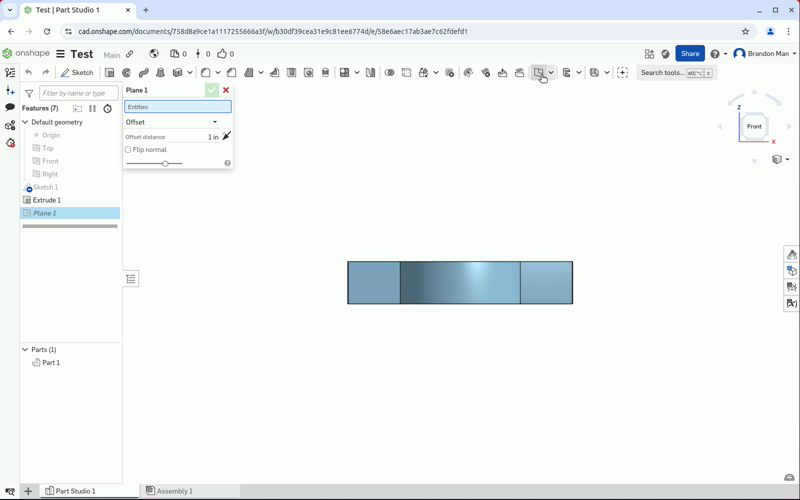
mouse_move(73, 163)
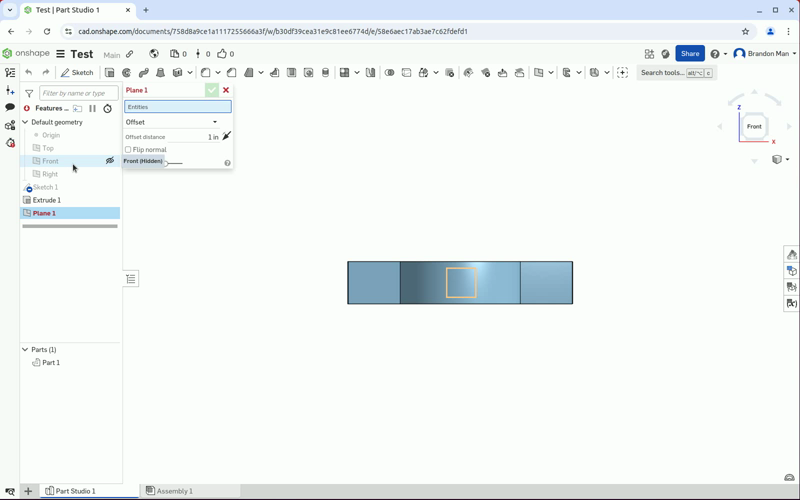
click(73, 163)
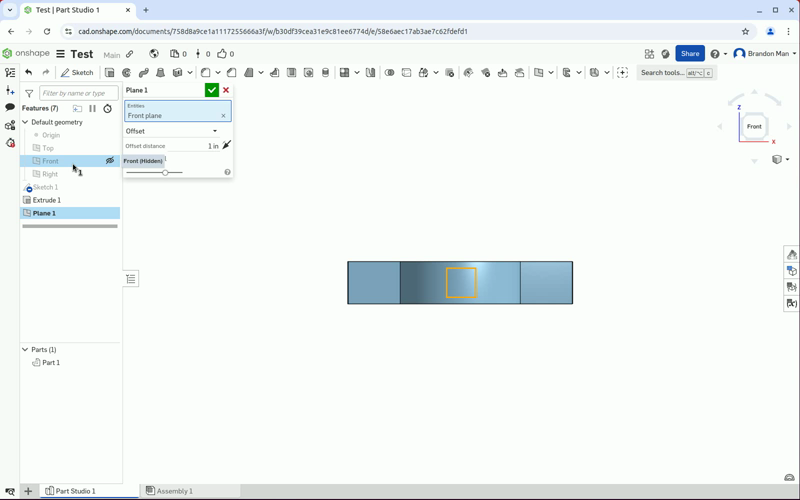
key(tab, 2)
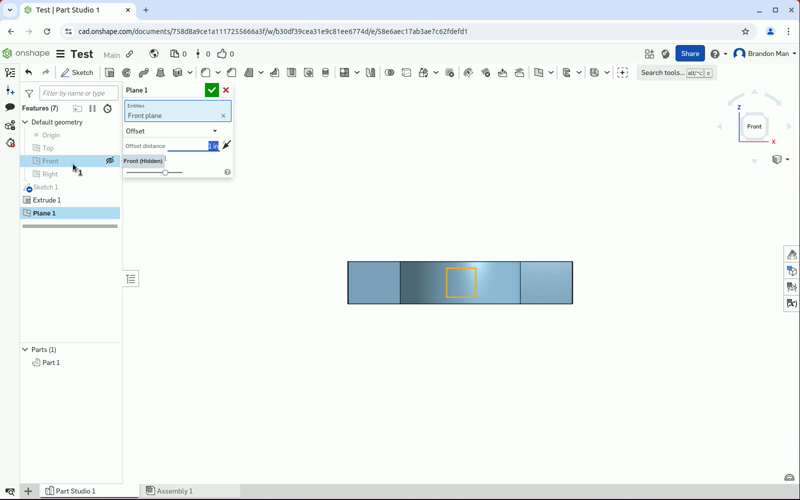
text(2.896)
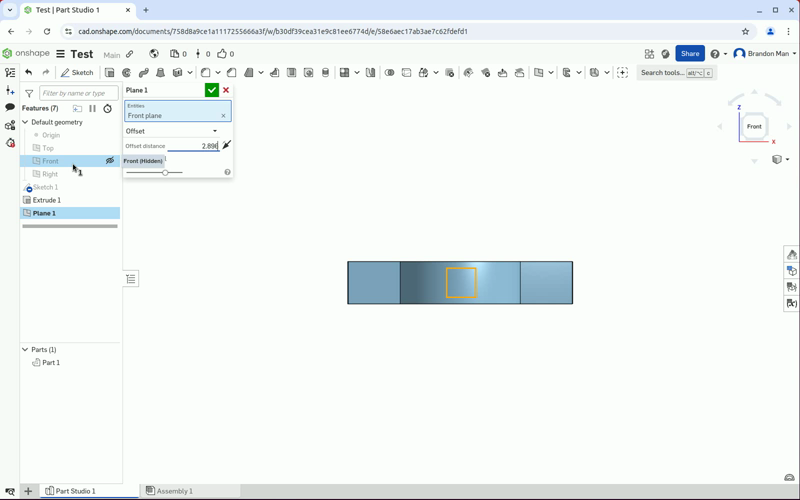
key(enter, 2)
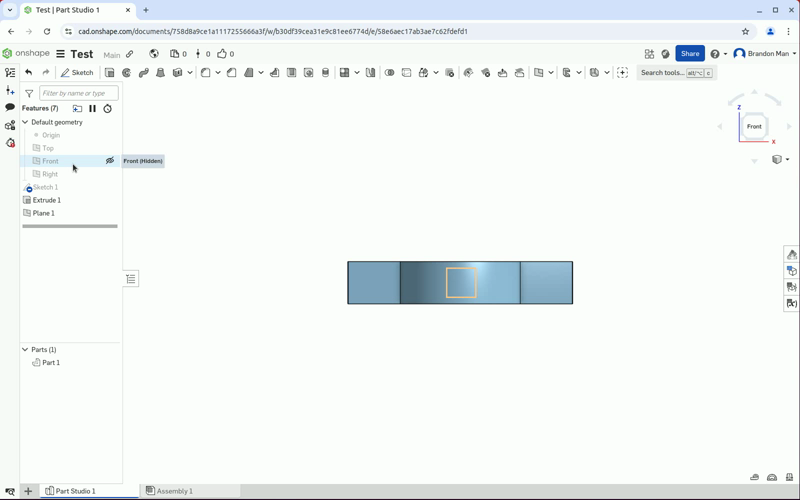
key(shift+s)
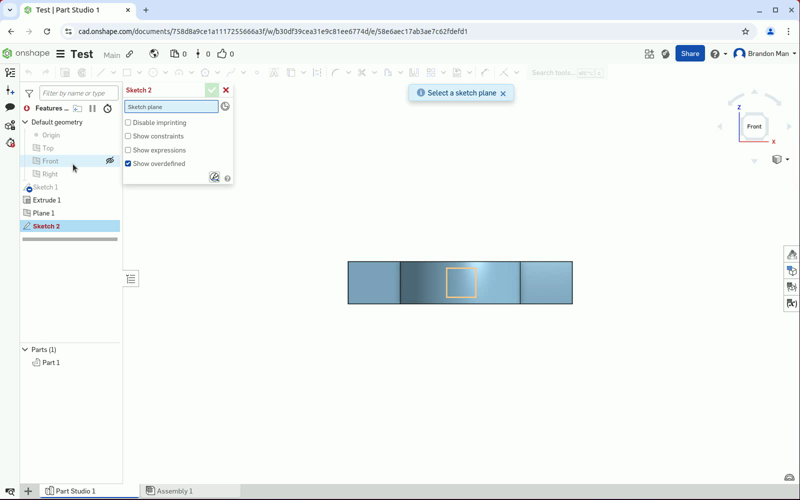
mouse_move(73, 215)
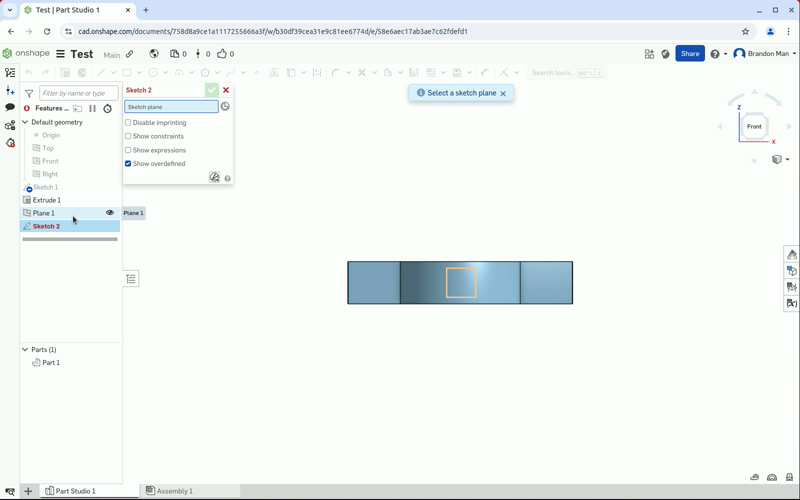
click(73, 215)
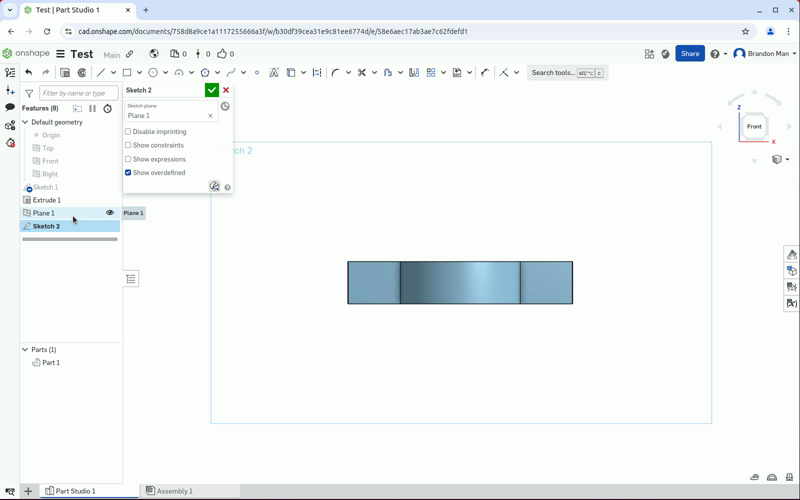
mouse_move(73, 352)
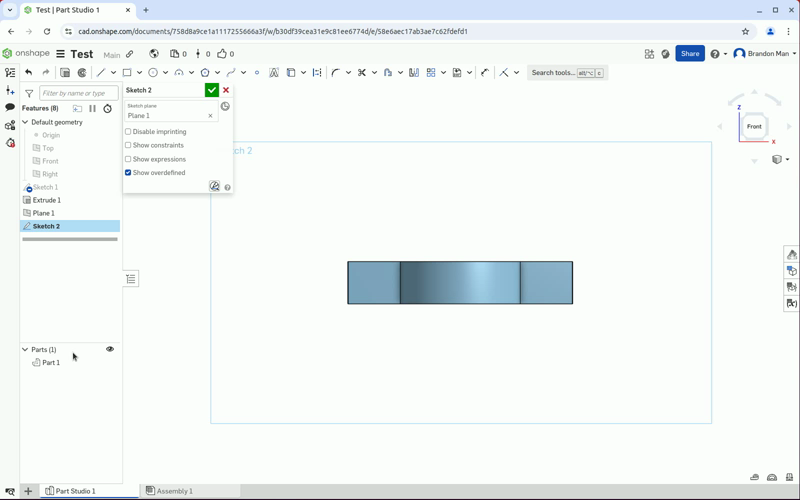
key(y)
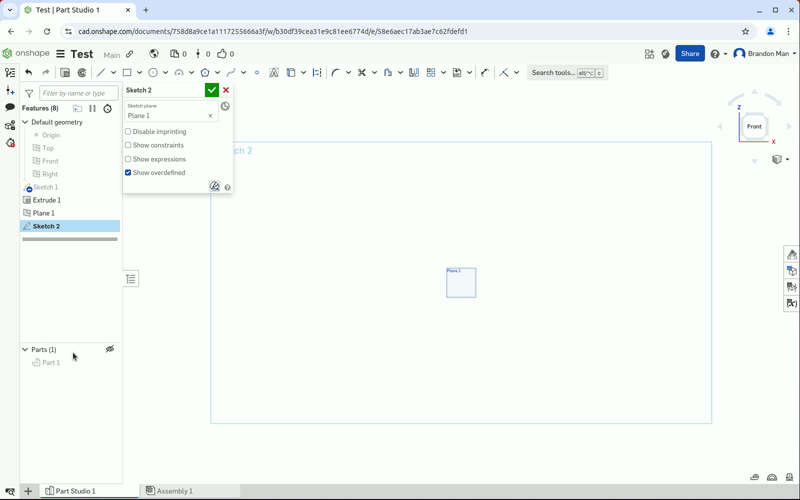
key(c)
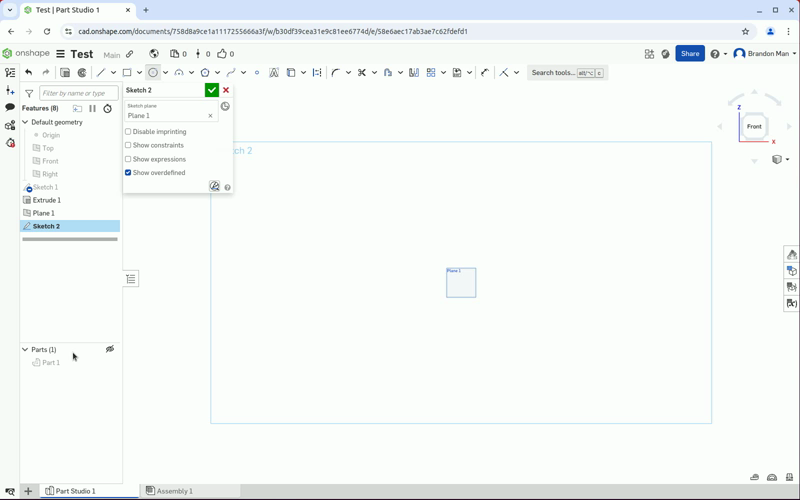
key_down(shift)
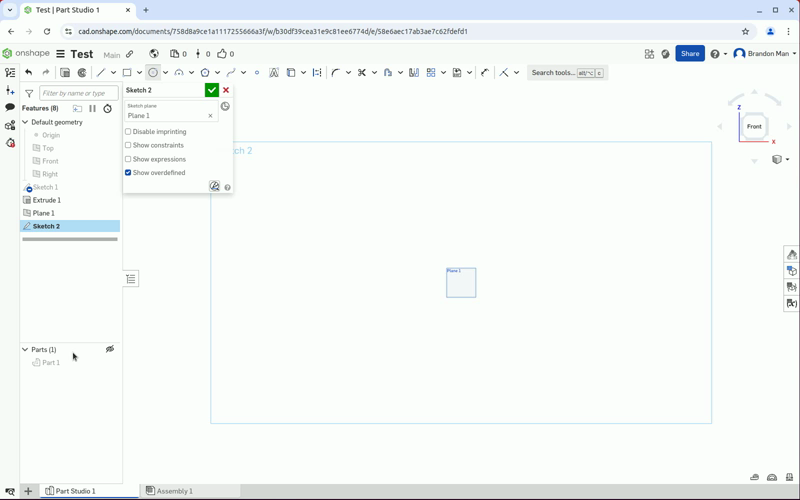
mouse_move(542, 282)
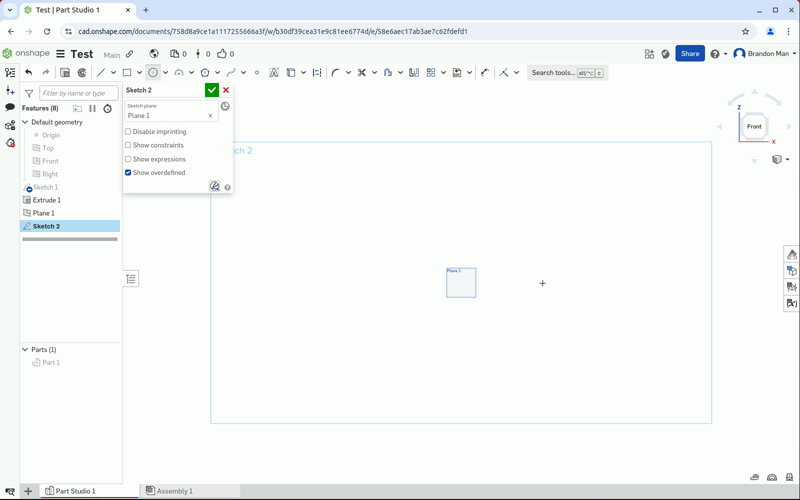
click(542, 282)
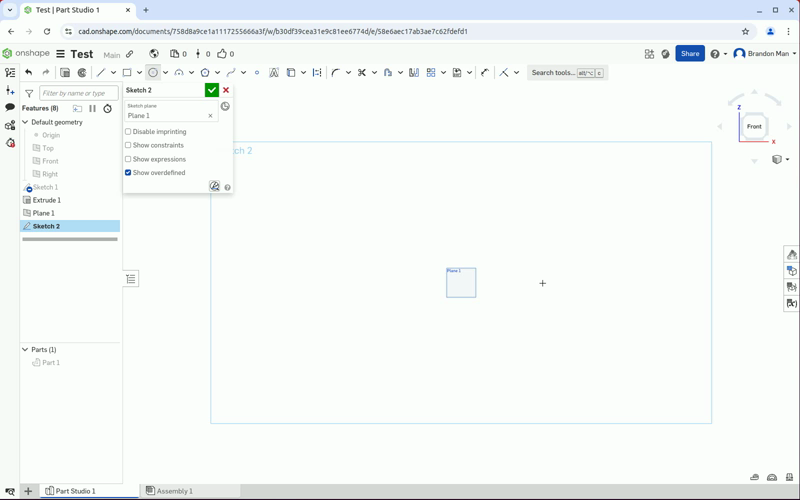
key_up(shift)
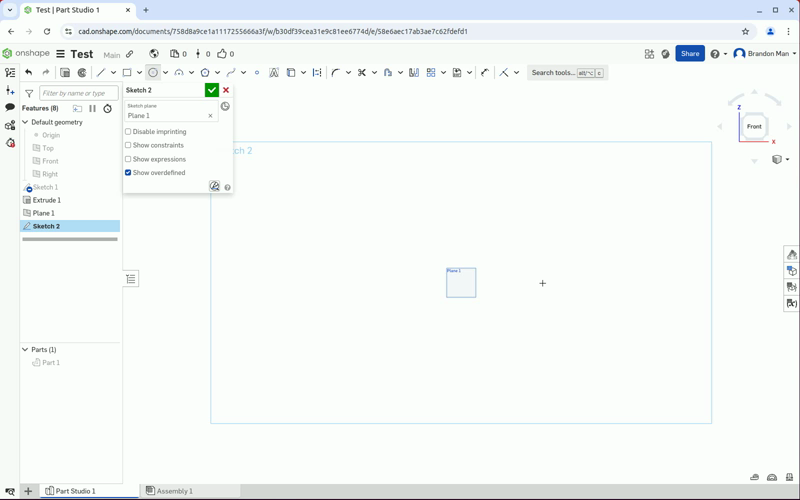
mouse_move(549, 282)
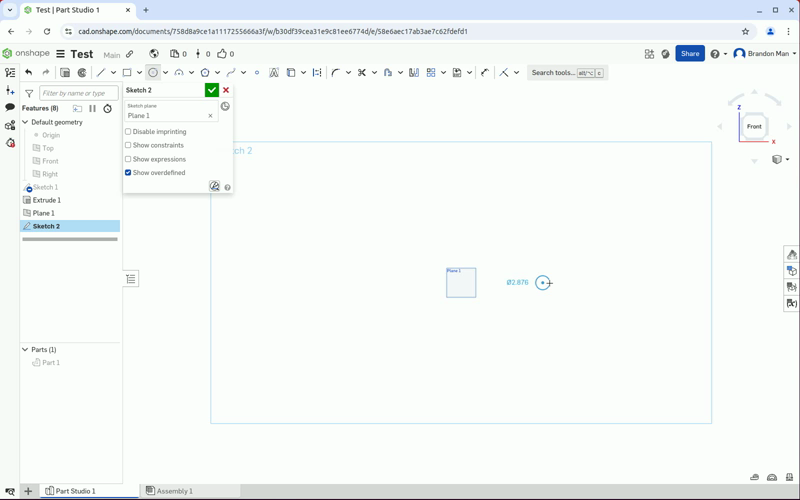
click(549, 282)
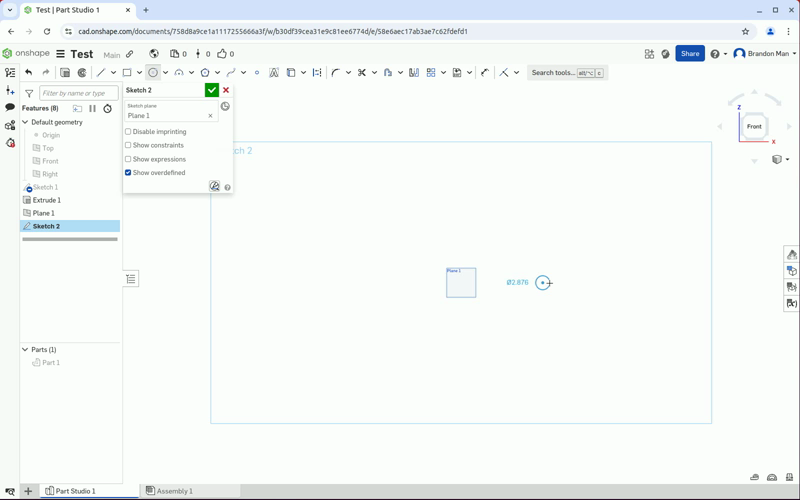
key(esc)
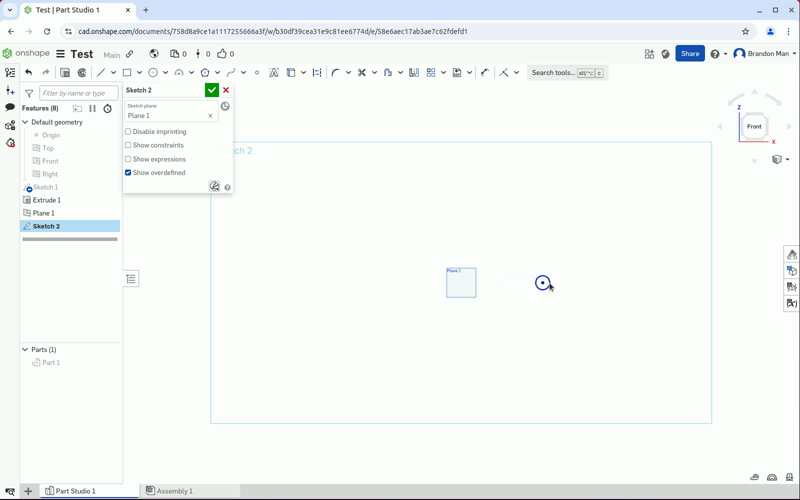
mouse_move(536, 283)
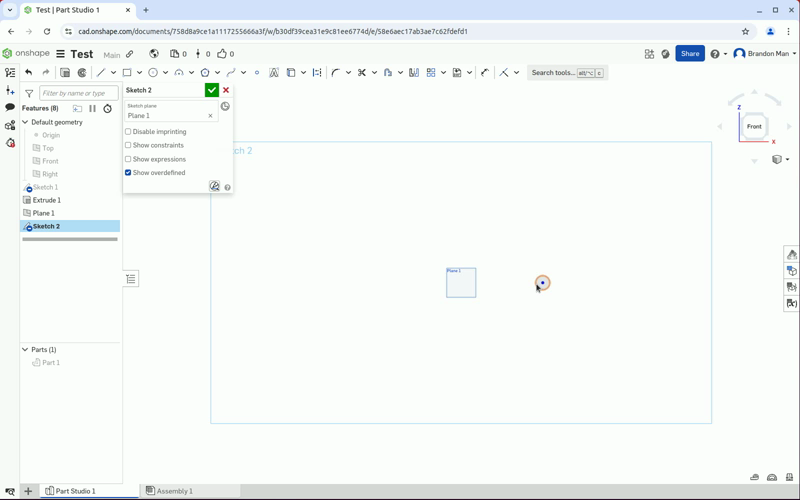
scroll(6)
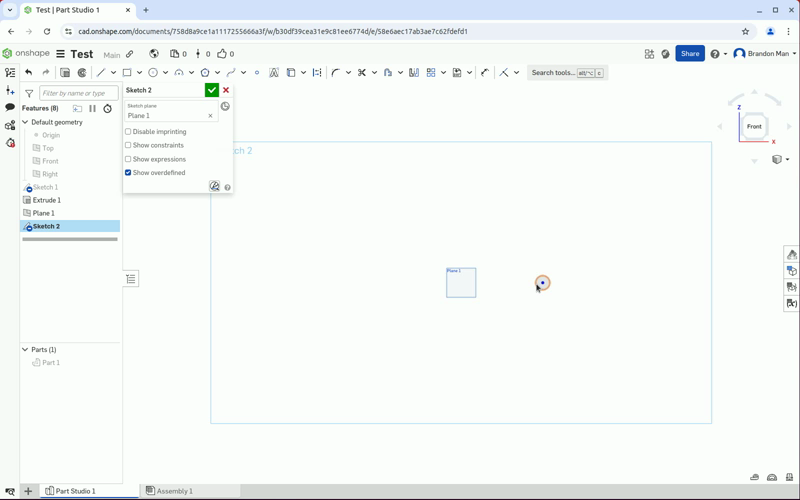
scroll(6)
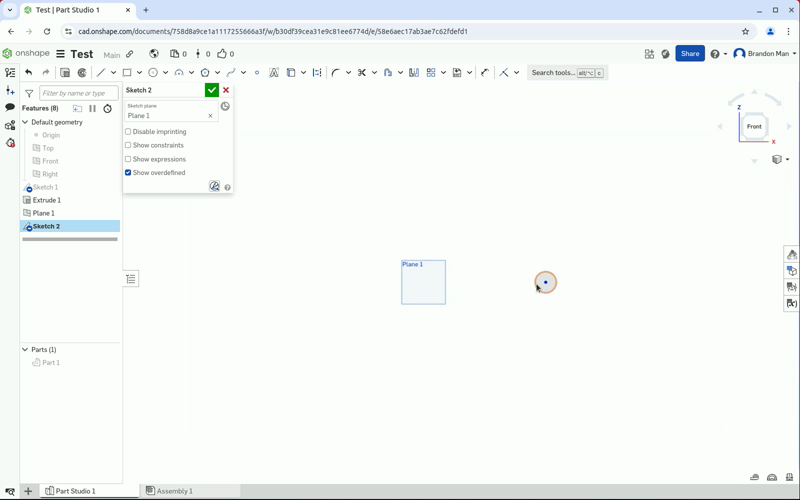
scroll(6)
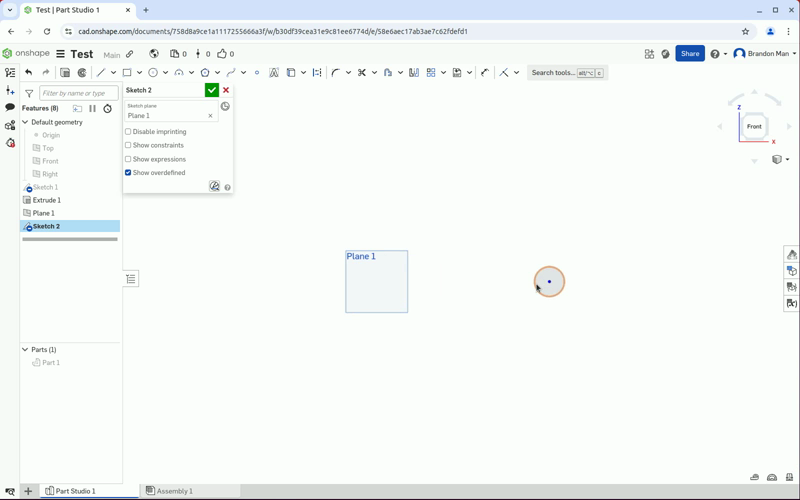
scroll(6)
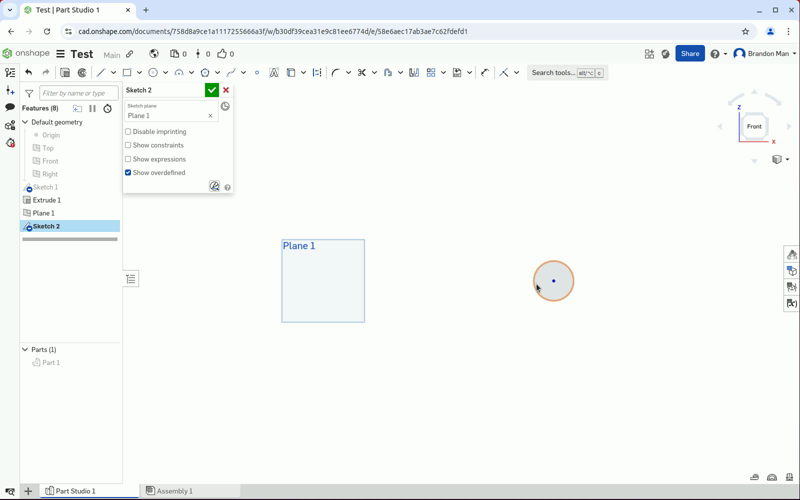
scroll(6)
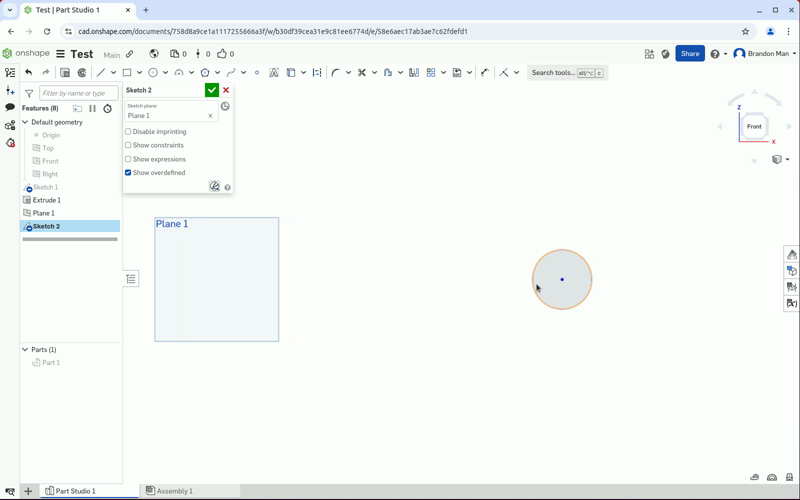
scroll(6)
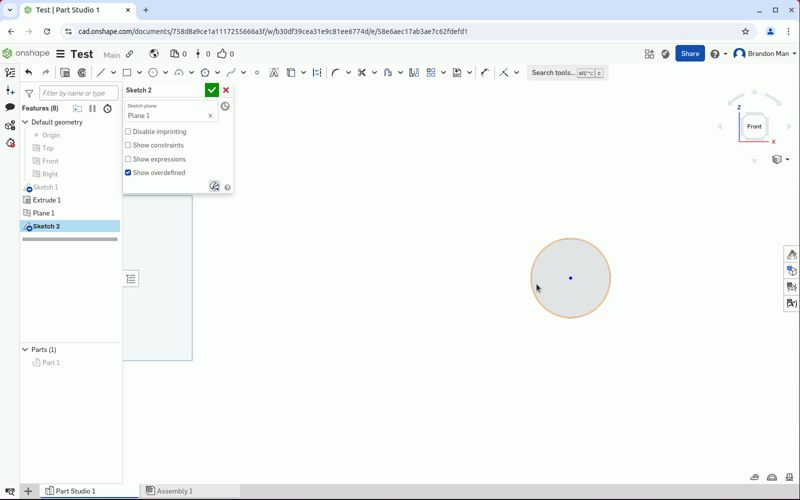
scroll(6)
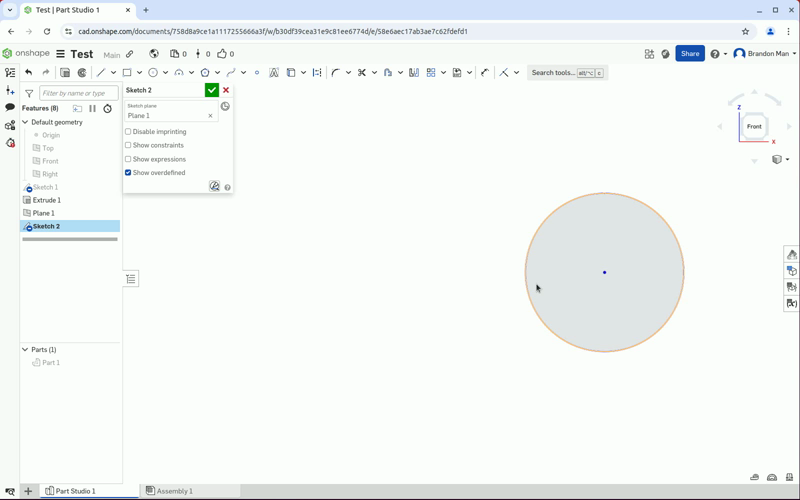
click(536, 283)
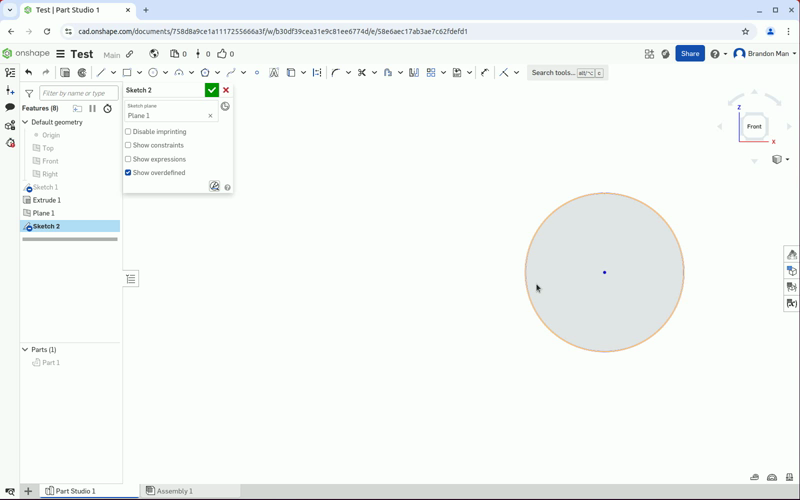
scroll(-6)
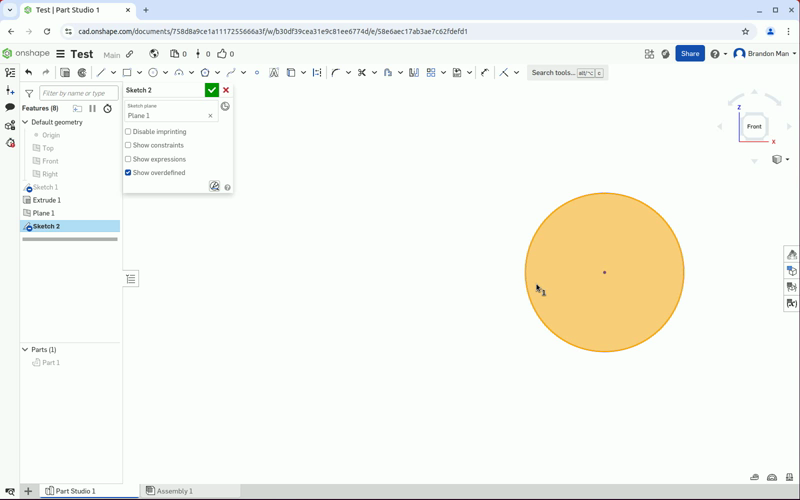
scroll(-6)
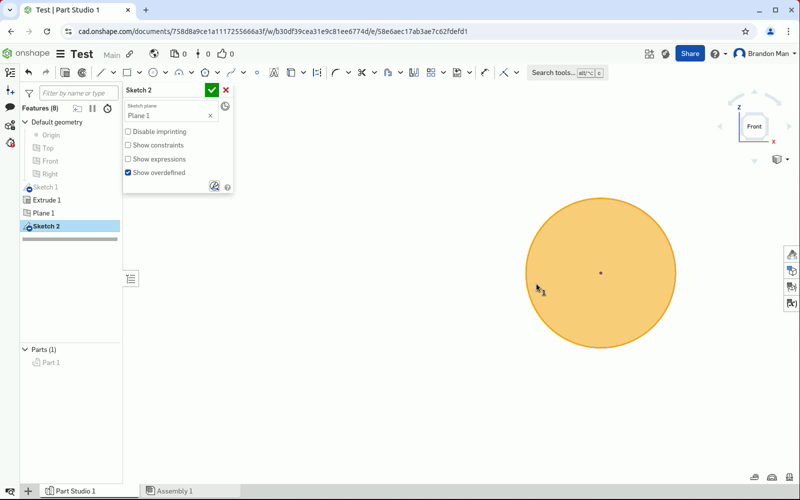
scroll(-6)
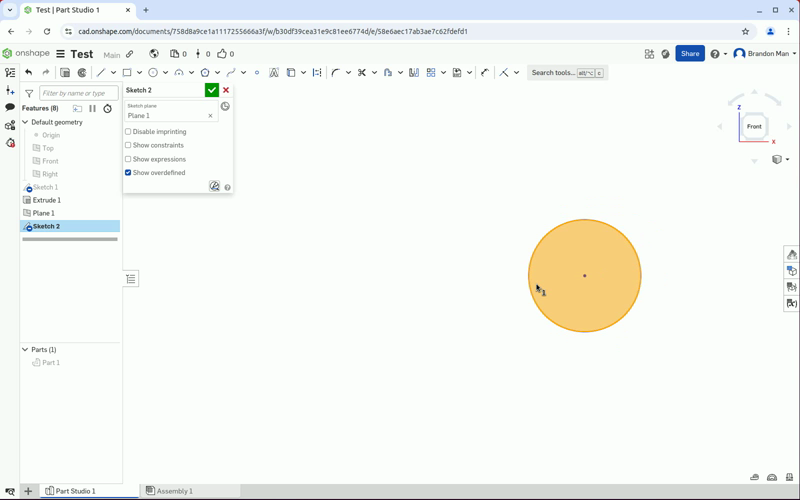
scroll(-6)
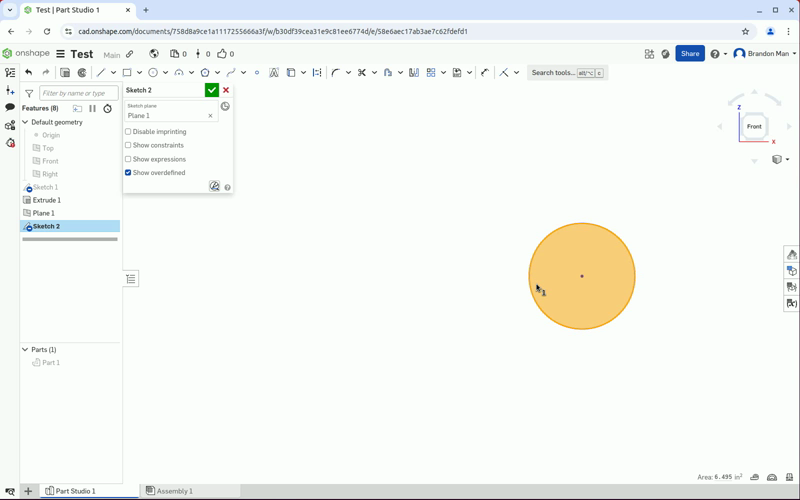
scroll(-6)
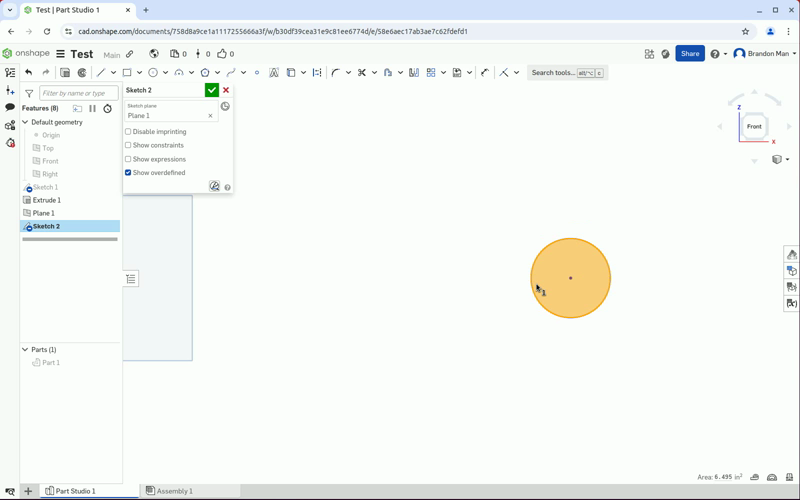
scroll(-6)
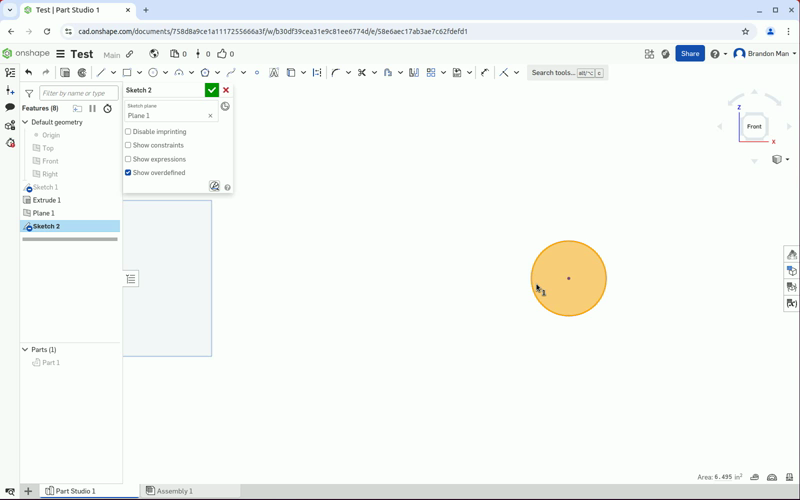
scroll(-6)
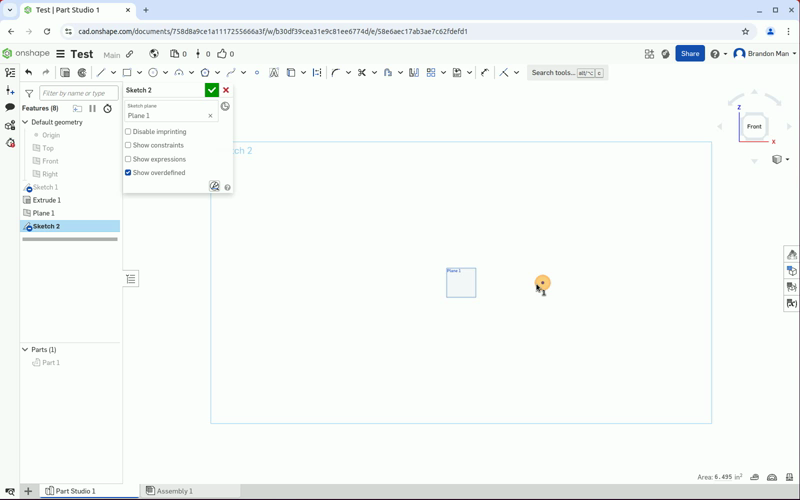
mouse_move(73, 352)
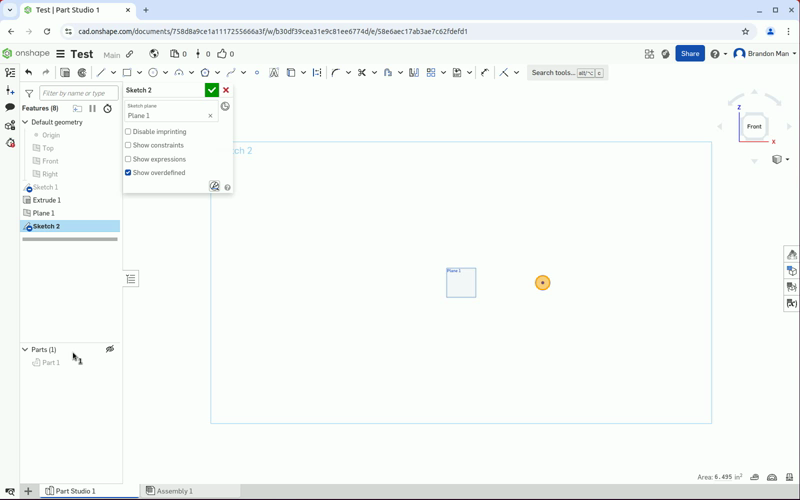
key(shift+y)
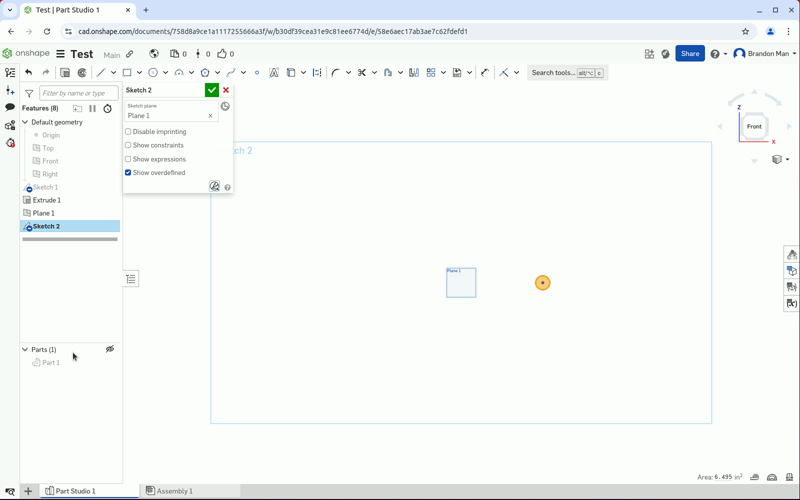
key(shift+e)
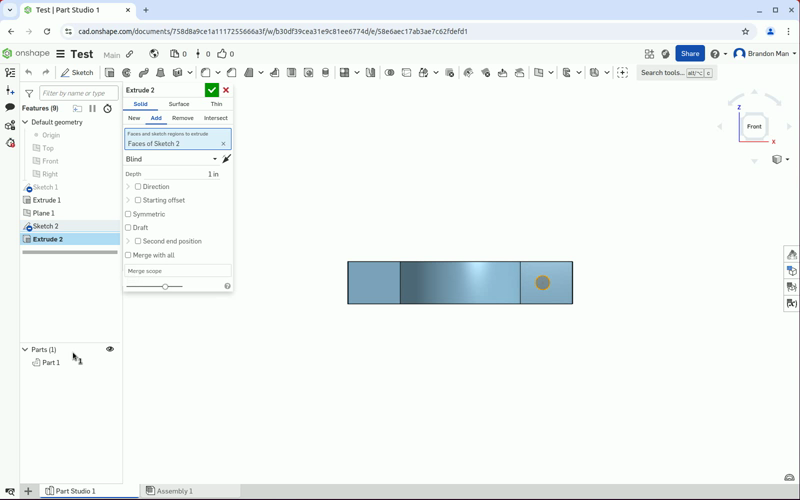
mouse_move(143, 106)
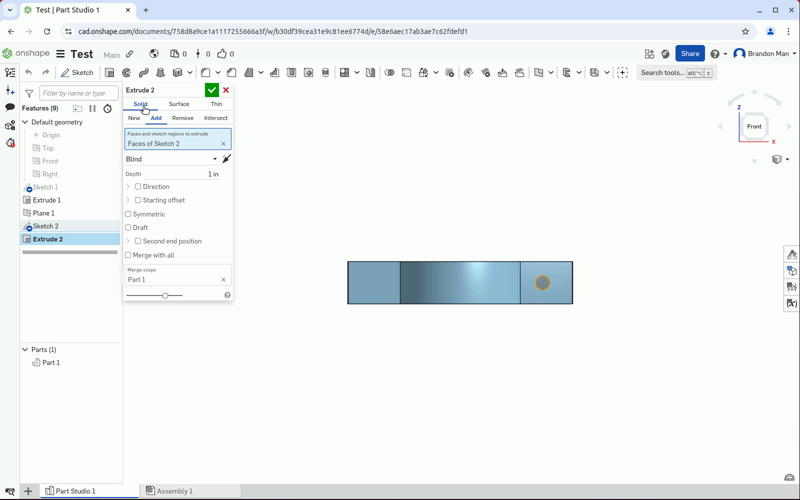
click(143, 106)
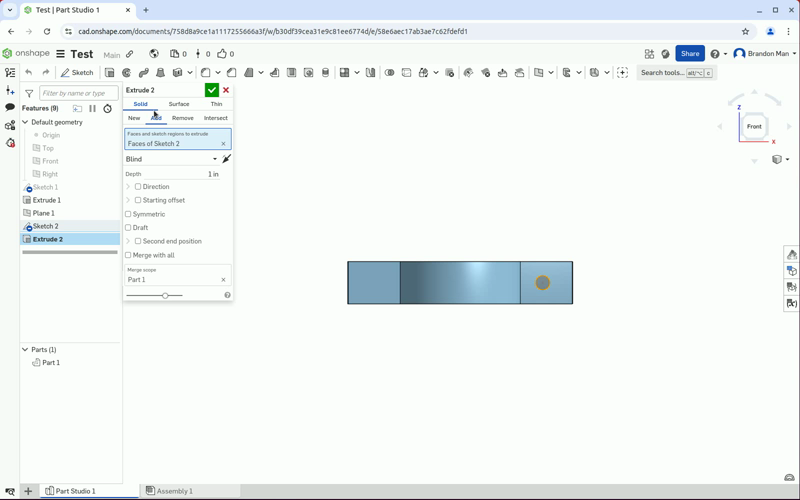
mouse_move(186, 120)
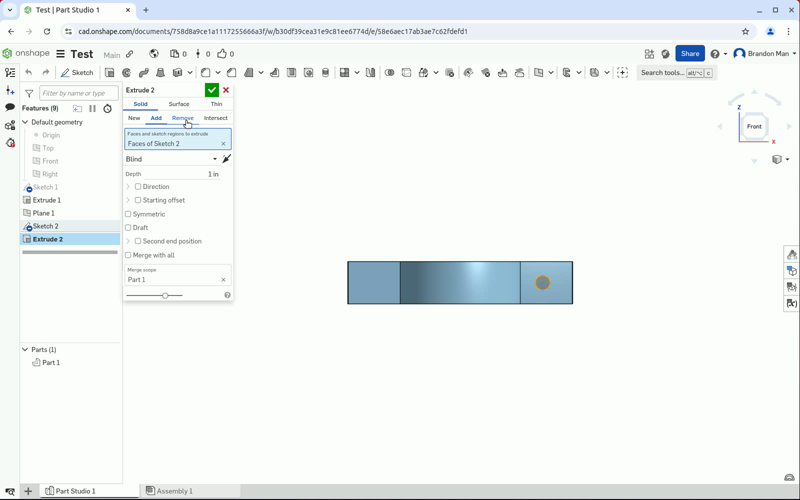
click(186, 120)
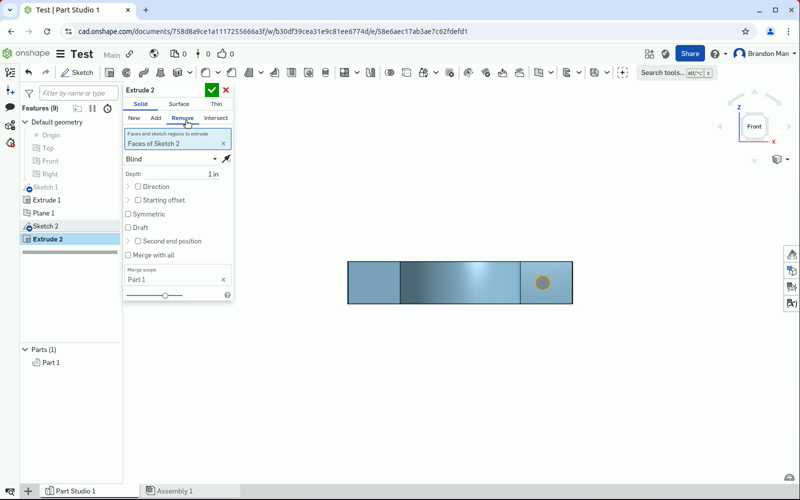
key(tab, 4)
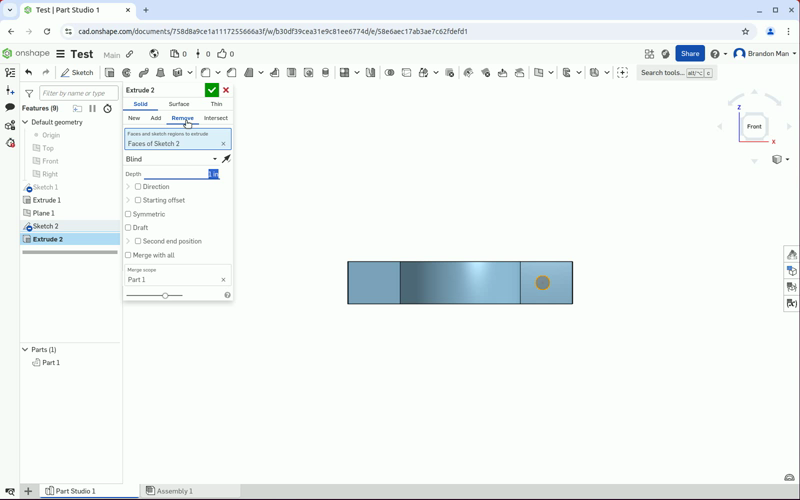
text(14.443)
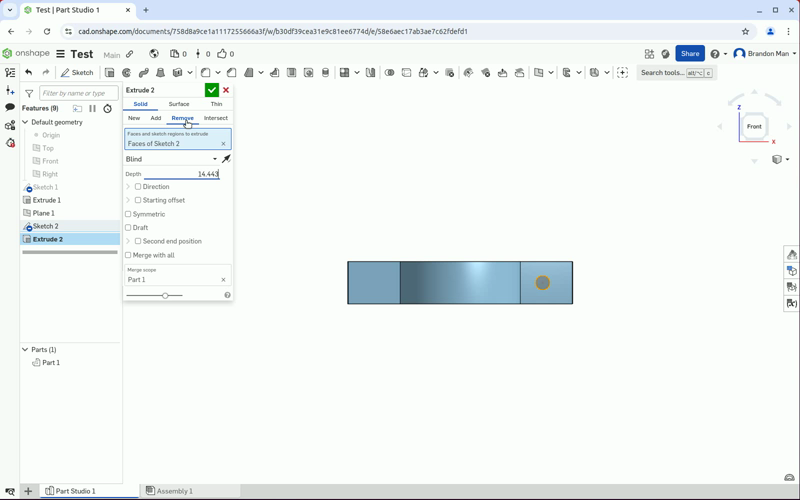
key(tab, 6)
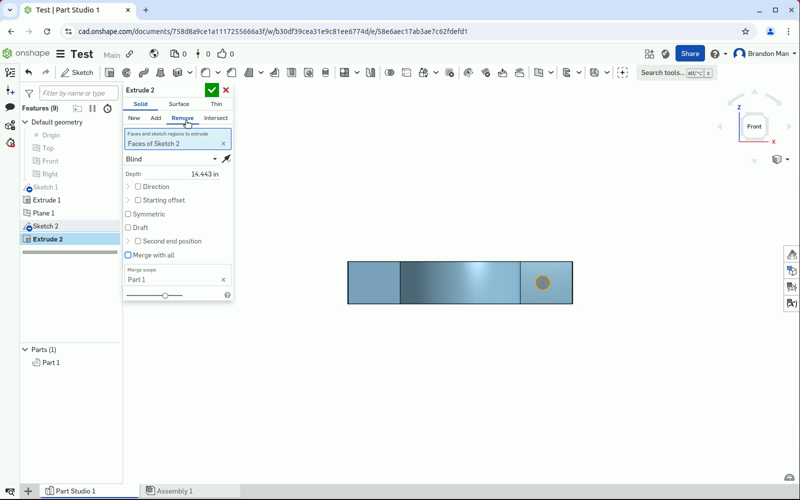
key(space)
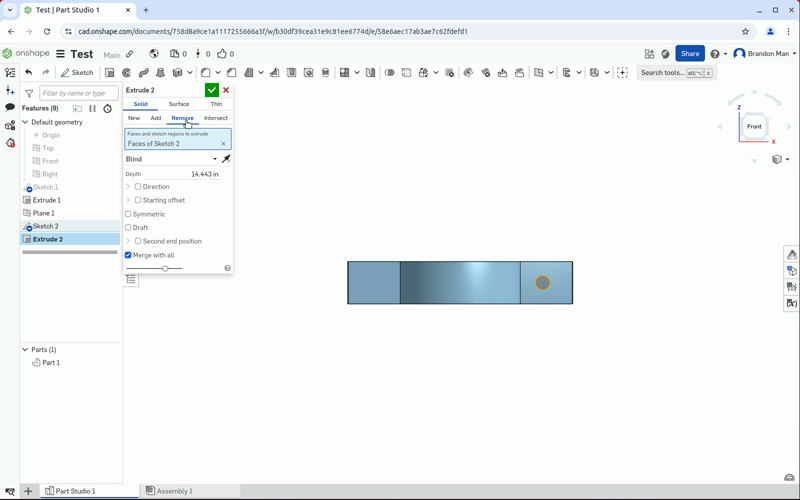
key(enter)
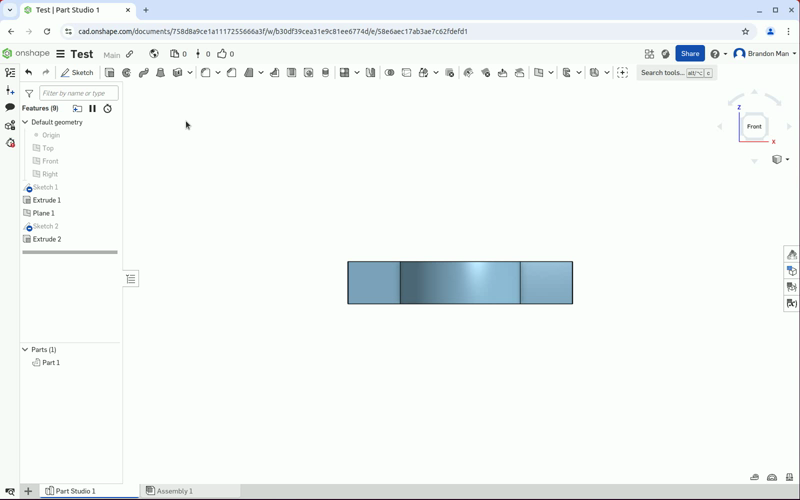
key(shift+h)
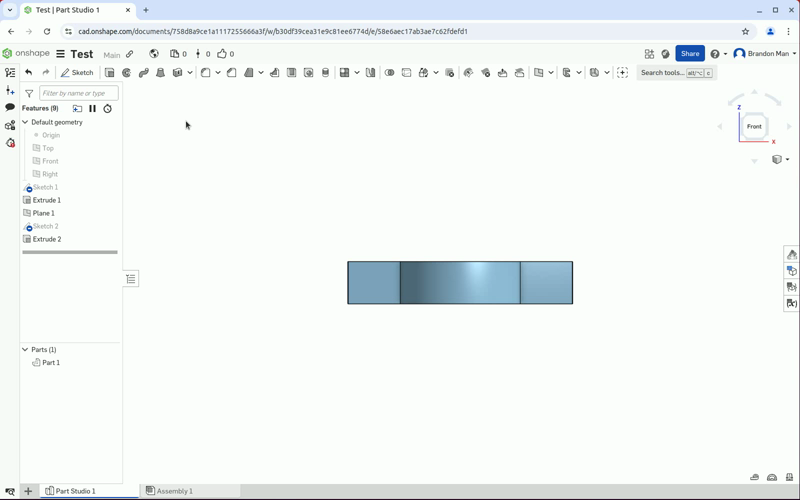
key(shift+h)
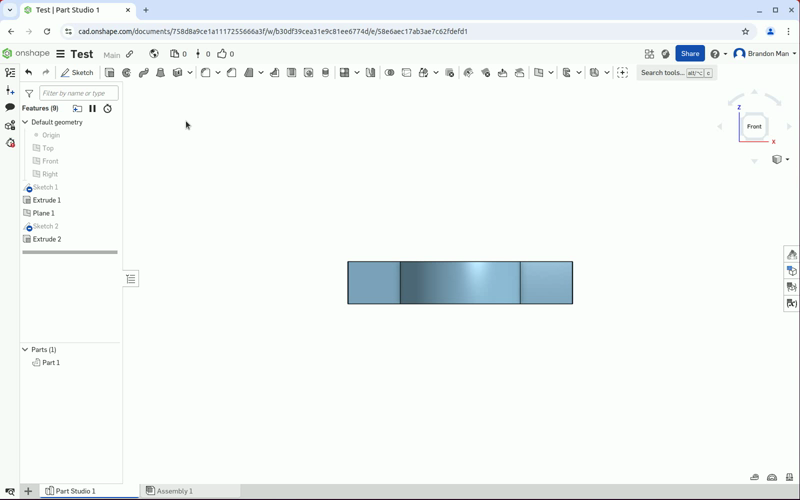
mouse_move(73, 189)
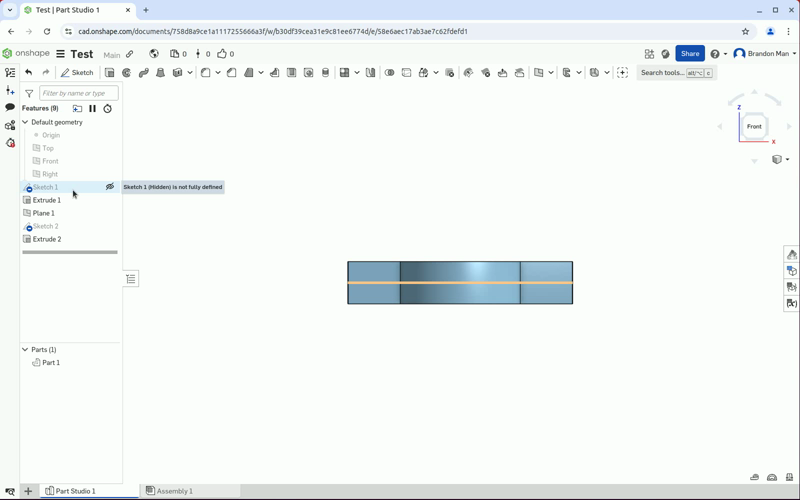
click(73, 189)
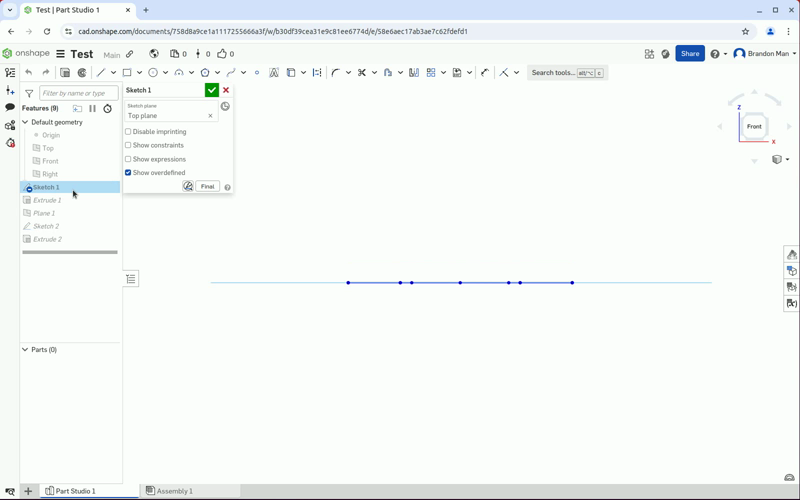
mouse_move(229, 92)
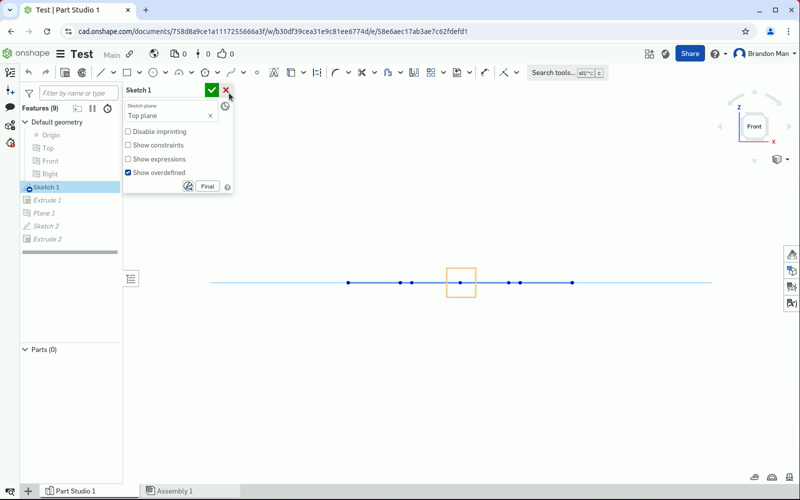
click(229, 92)
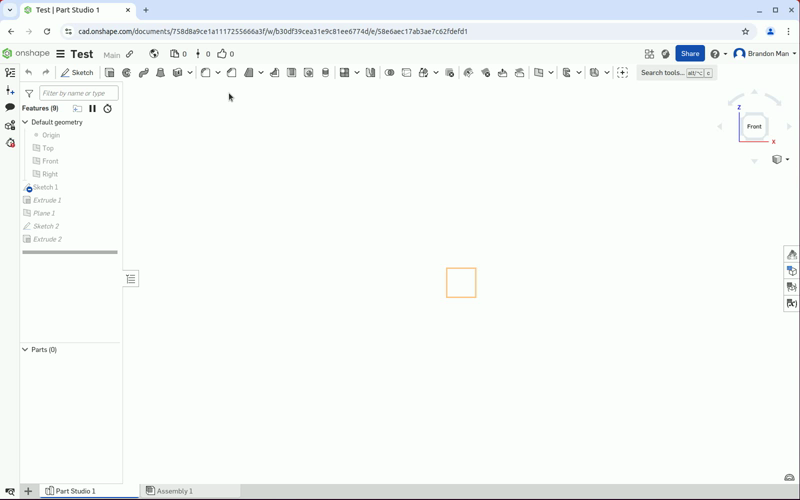
key(shift+s)
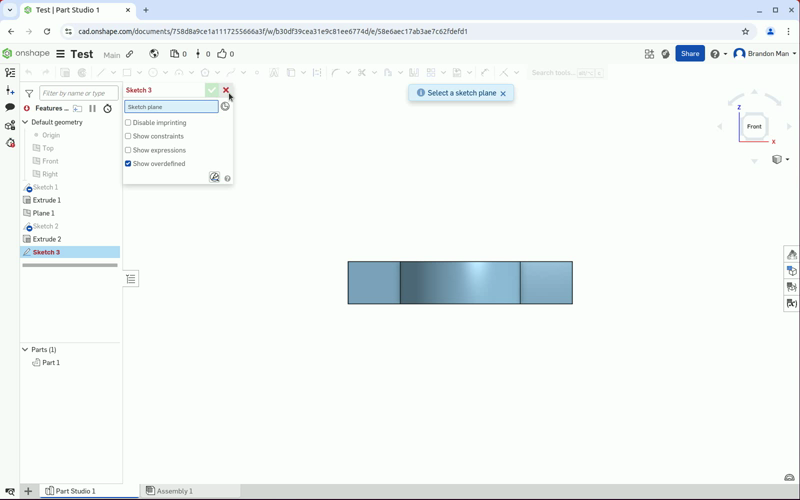
mouse_move(73, 215)
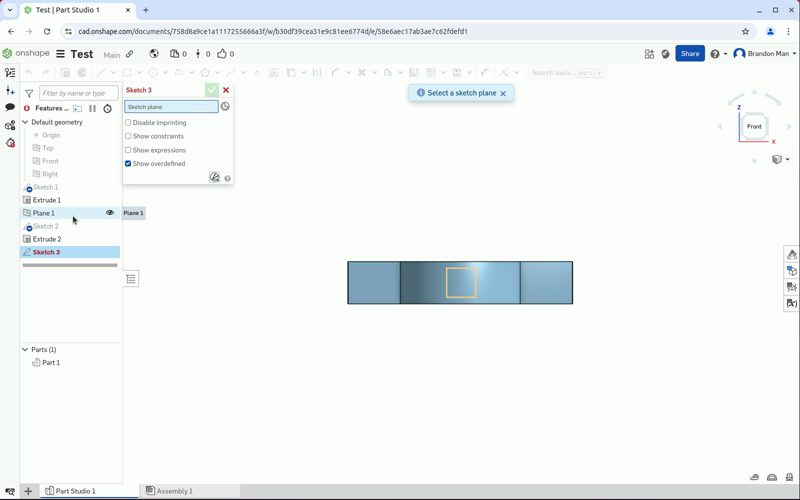
click(73, 215)
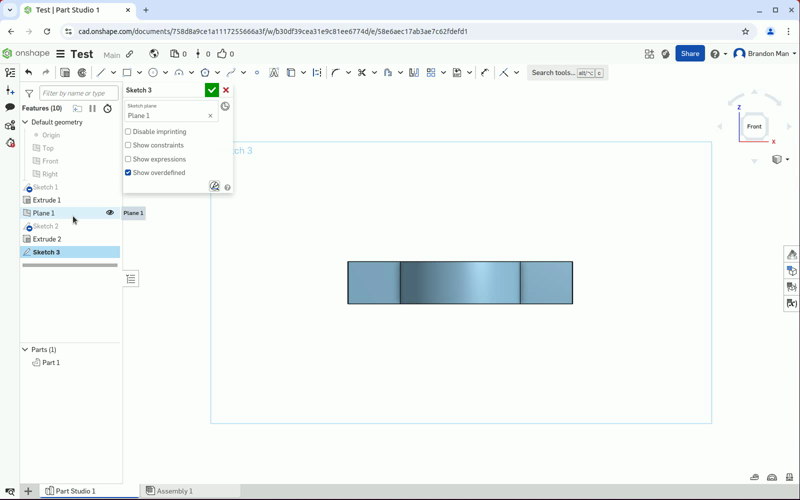
mouse_move(73, 352)
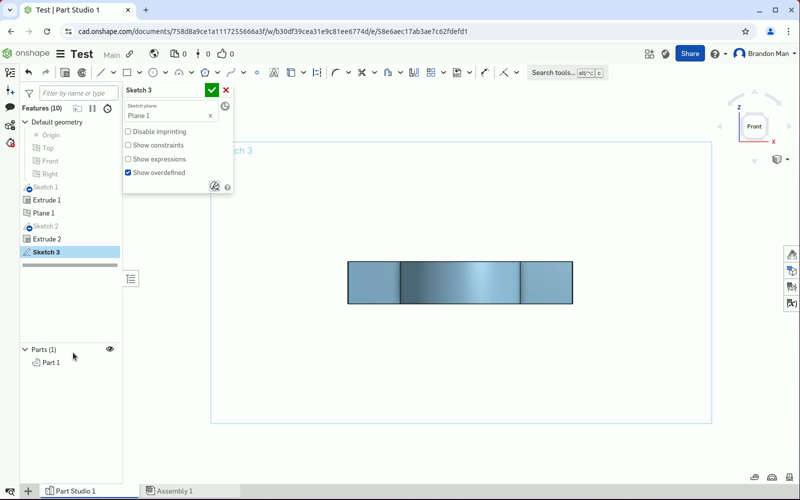
key(y)
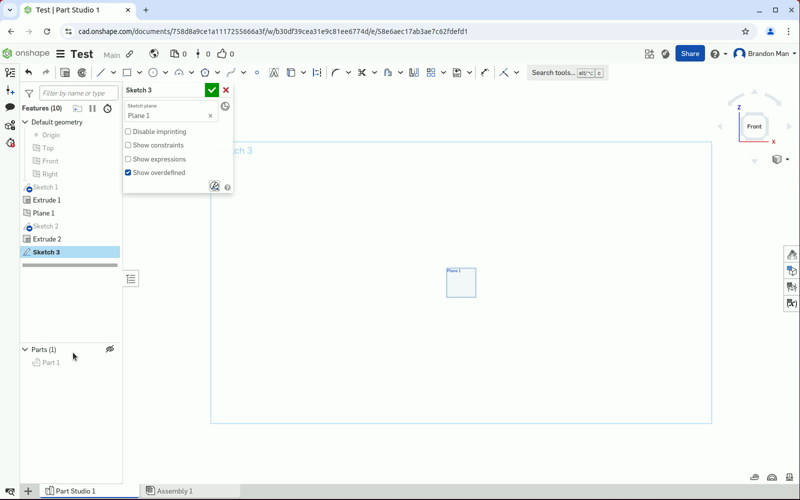
key(c)
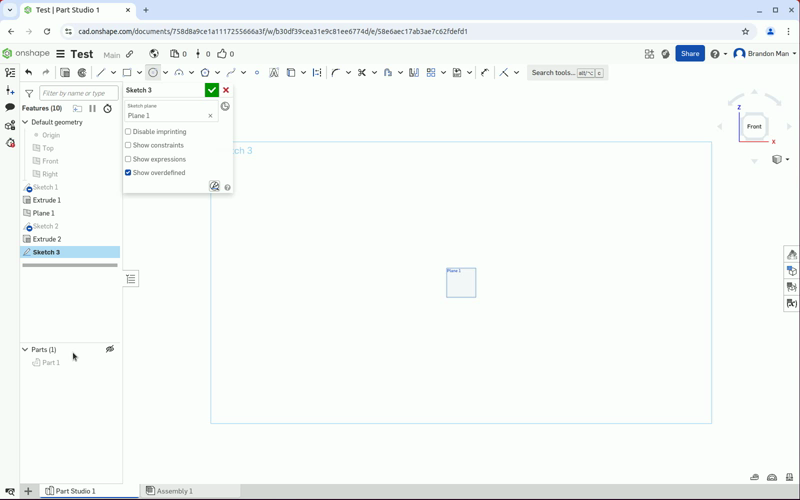
key_down(shift)
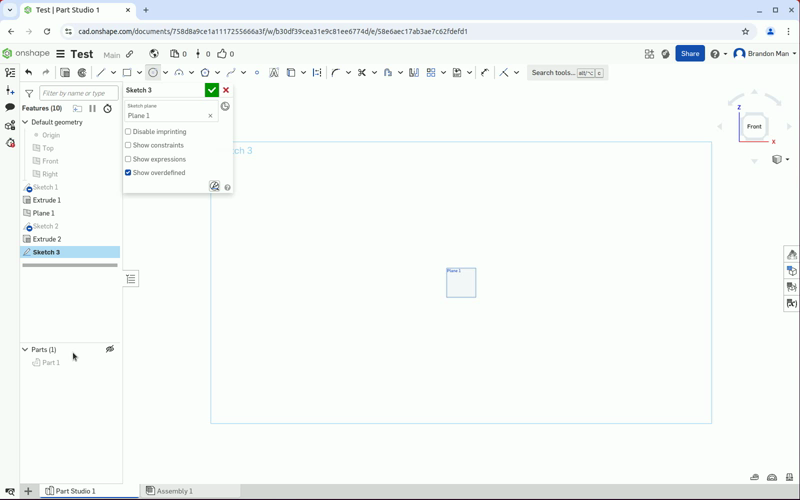
mouse_move(379, 282)
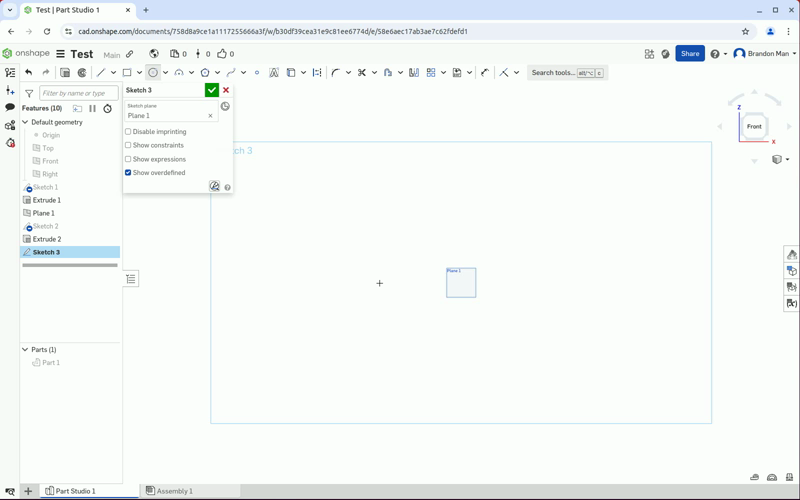
click(379, 282)
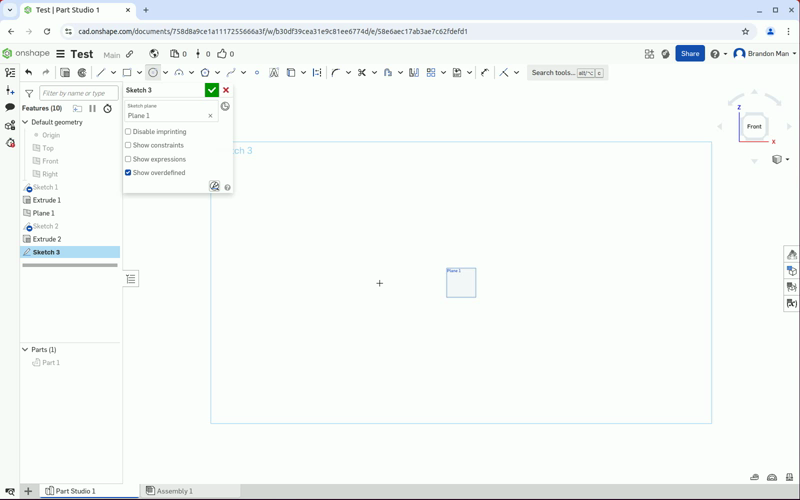
key_up(shift)
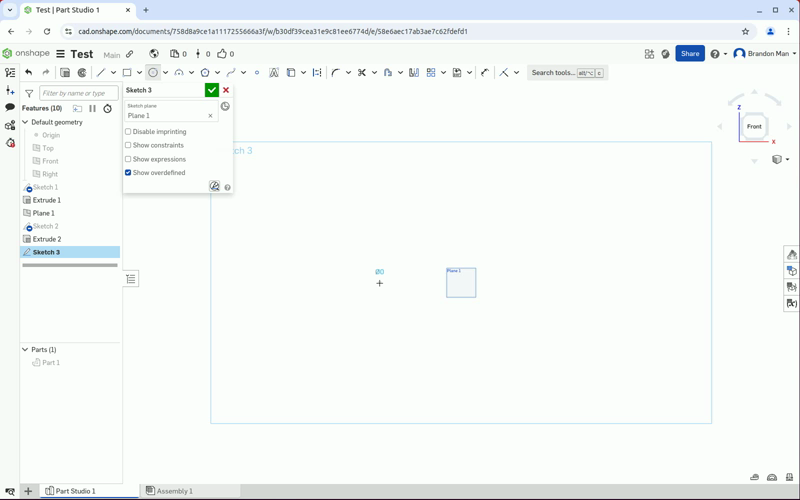
mouse_move(386, 282)
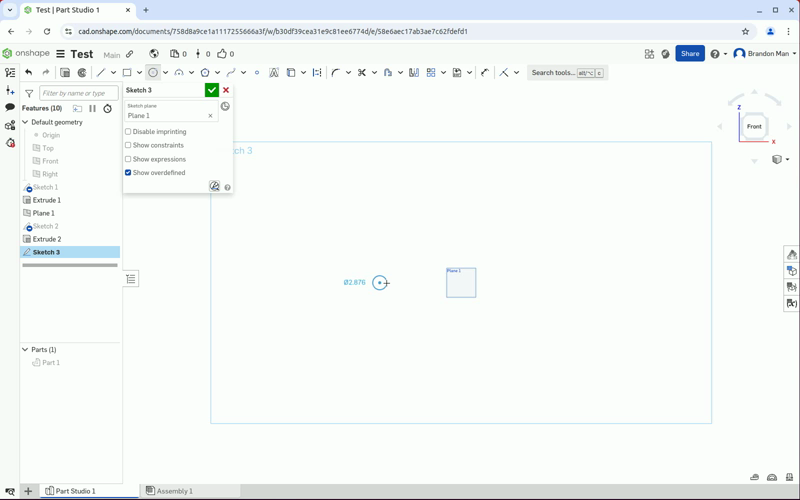
click(386, 282)
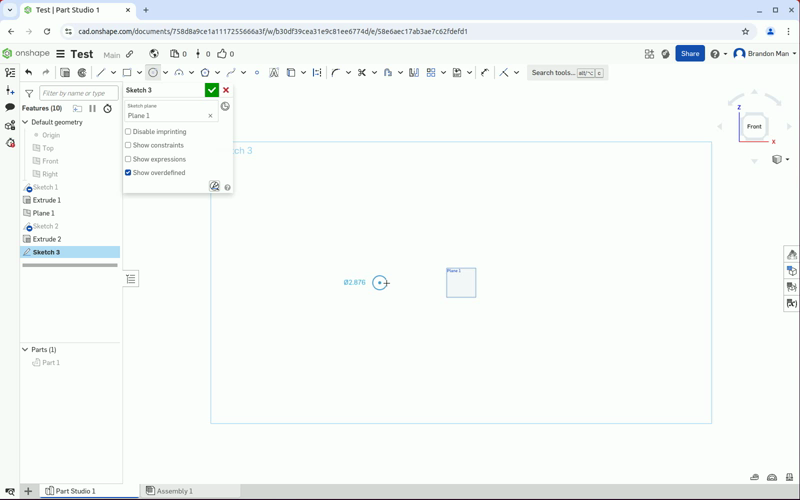
key(esc)
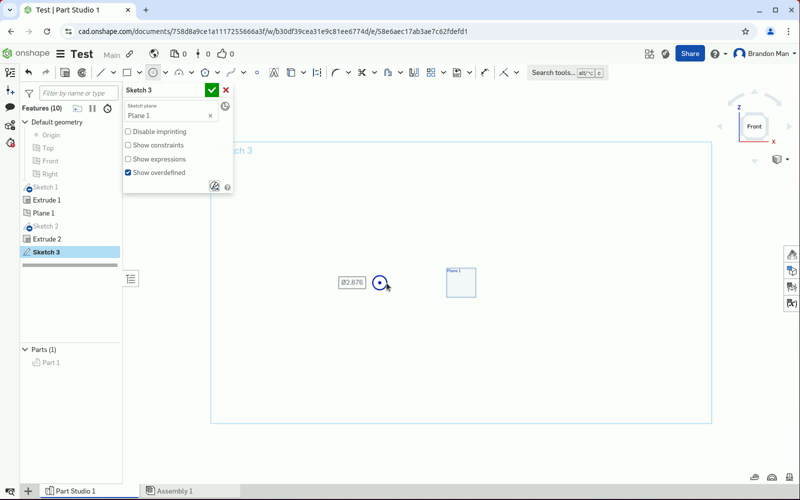
mouse_move(384, 283)
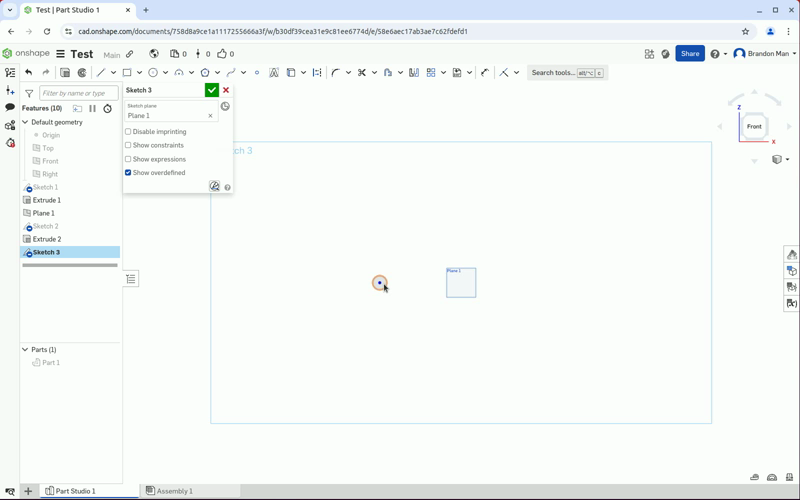
scroll(6)
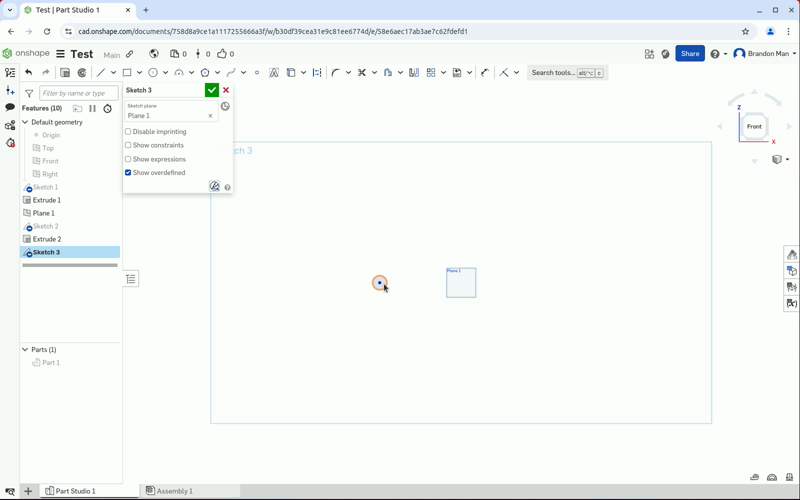
scroll(6)
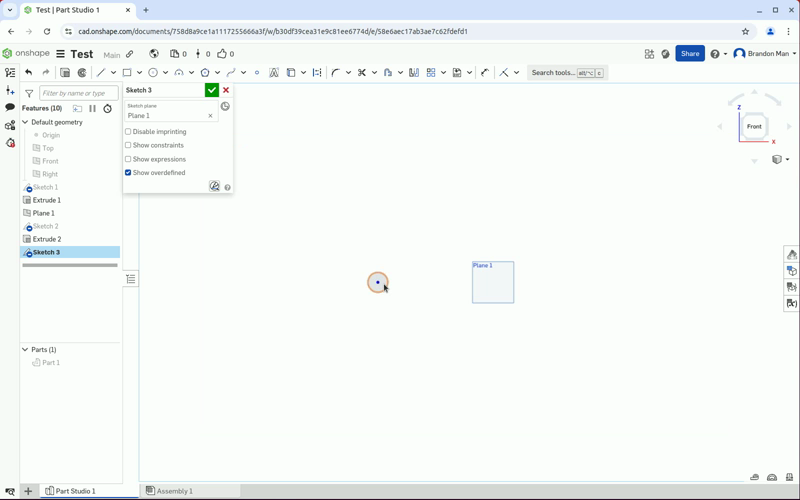
scroll(6)
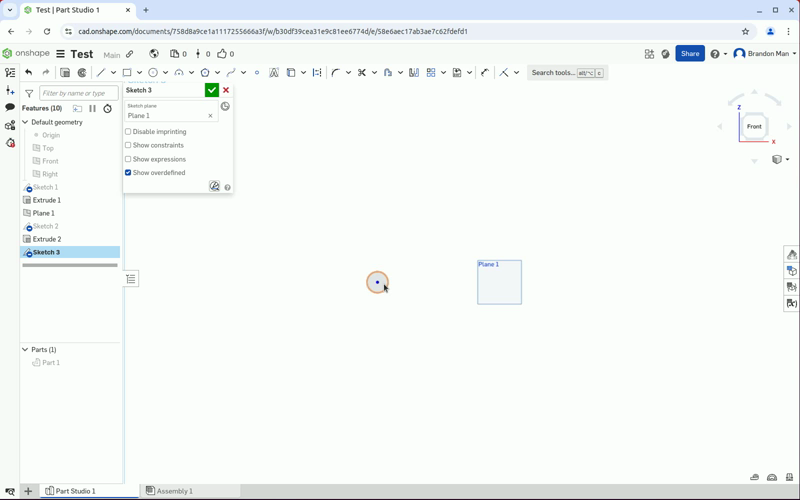
scroll(6)
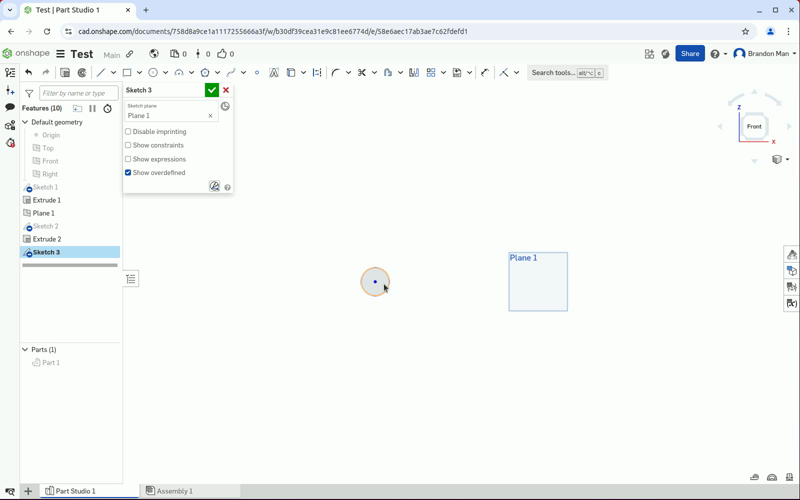
scroll(6)
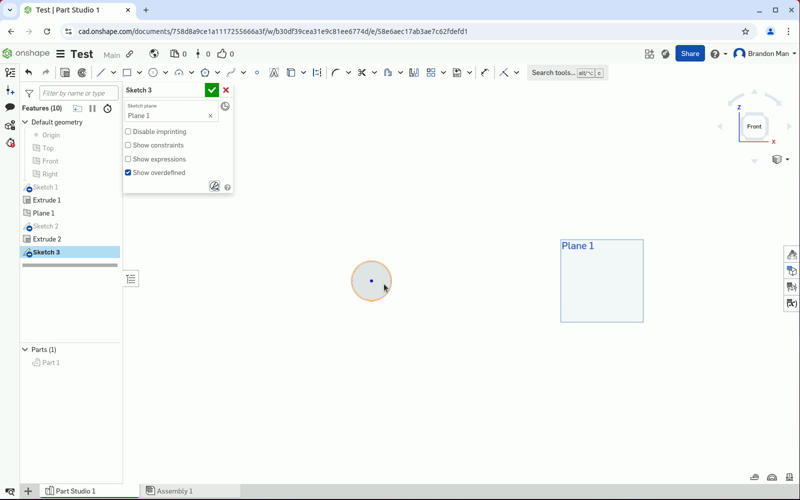
scroll(6)
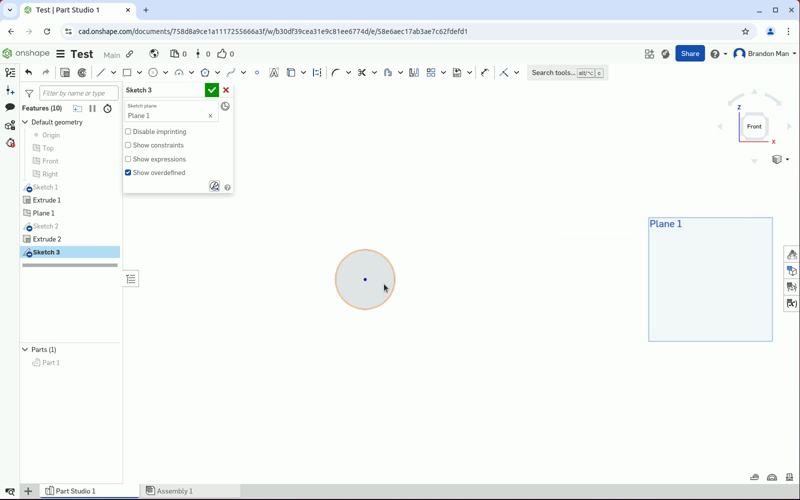
scroll(6)
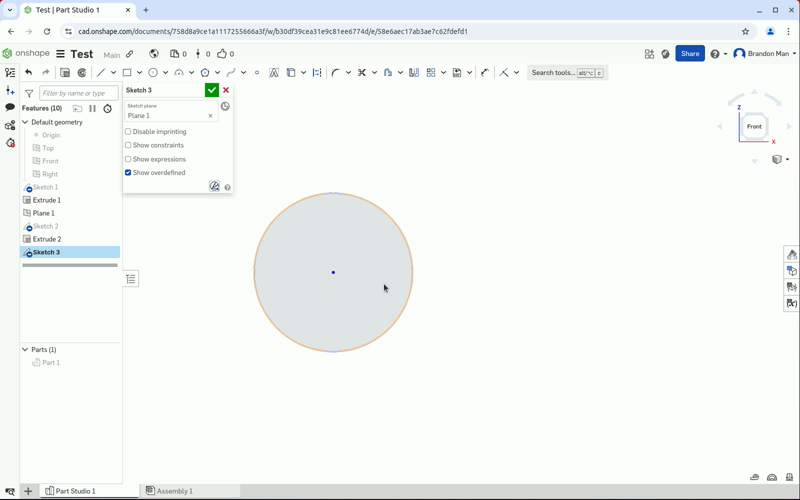
click(384, 283)
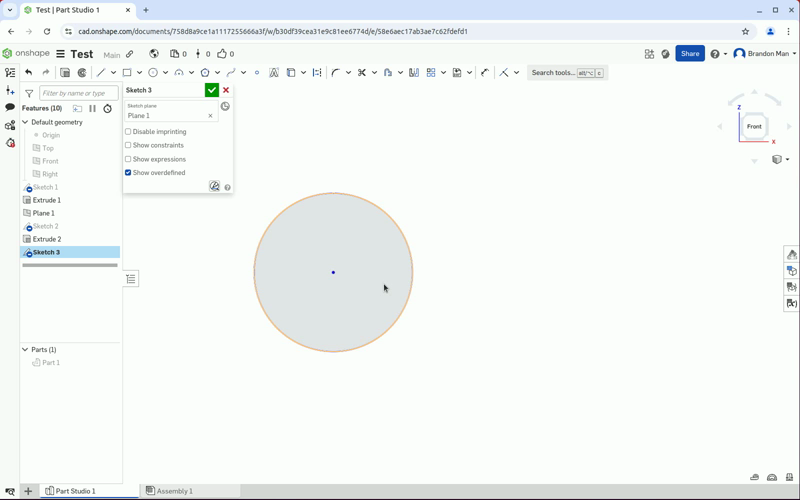
scroll(-6)
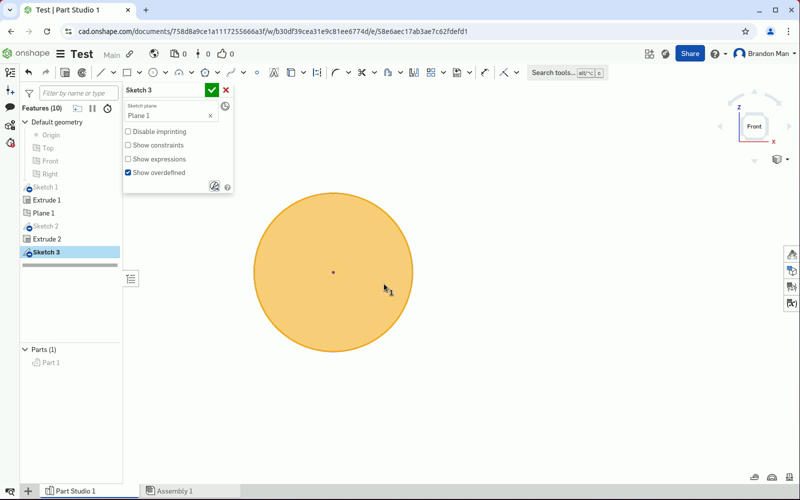
scroll(-6)
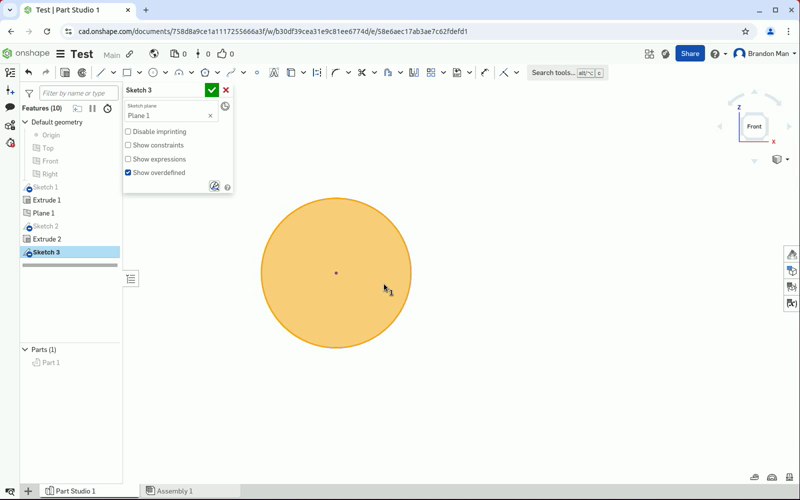
scroll(-6)
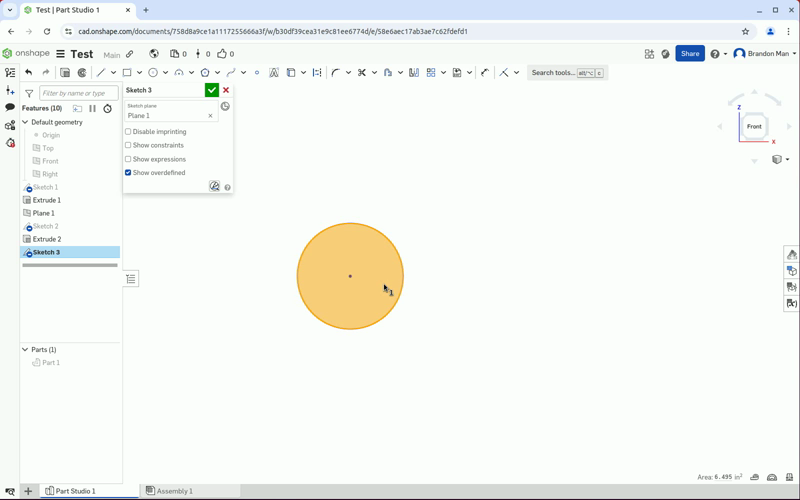
scroll(-6)
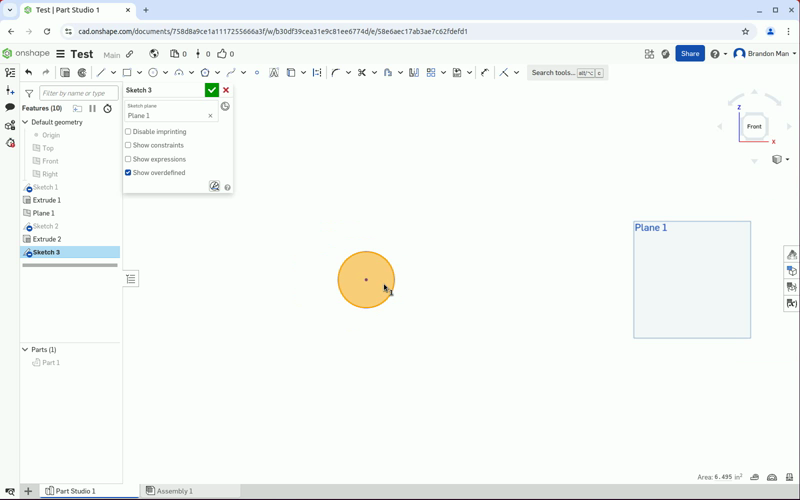
scroll(-6)
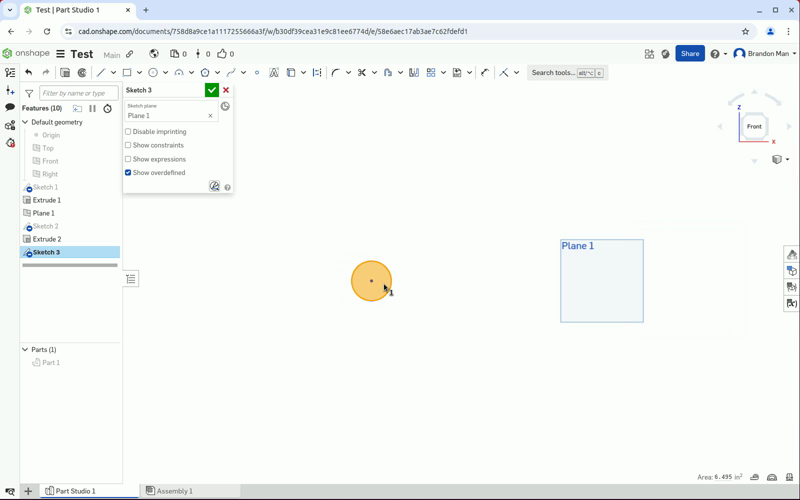
scroll(-6)
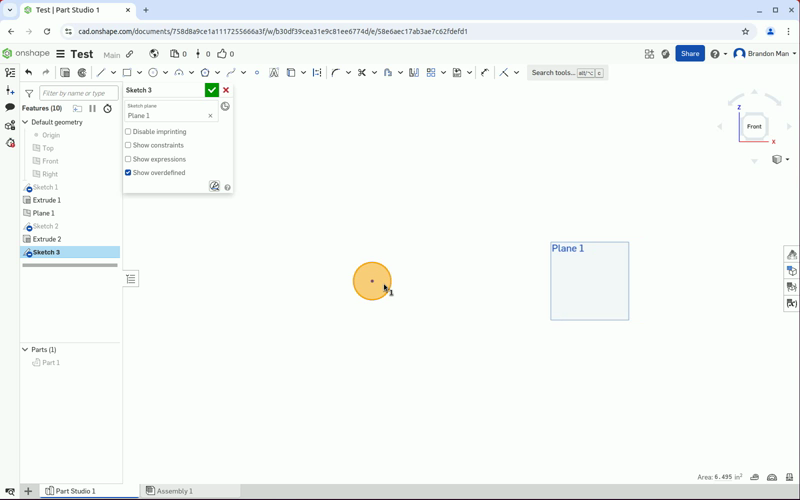
scroll(-6)
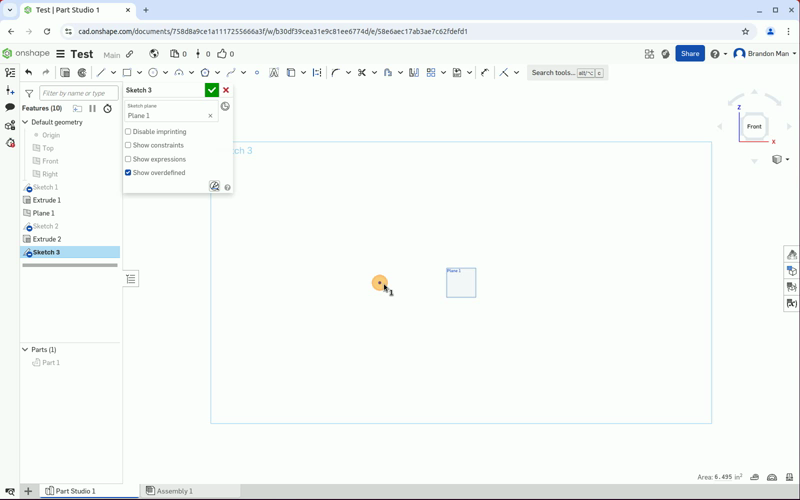
mouse_move(73, 352)
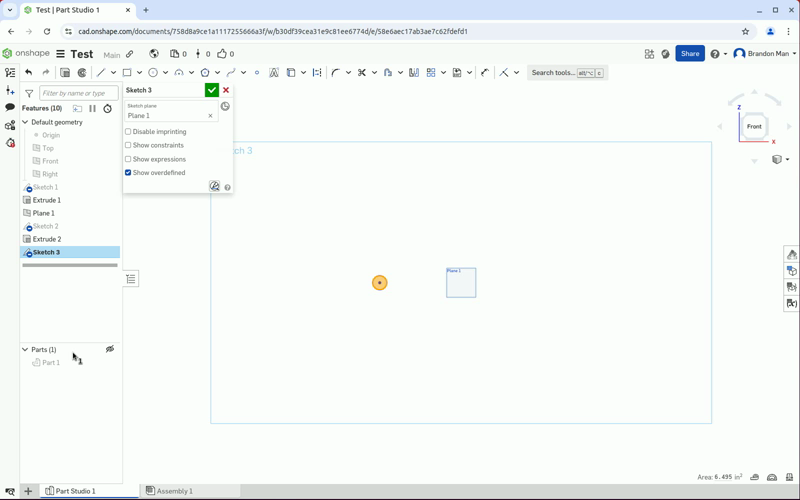
key(shift+y)
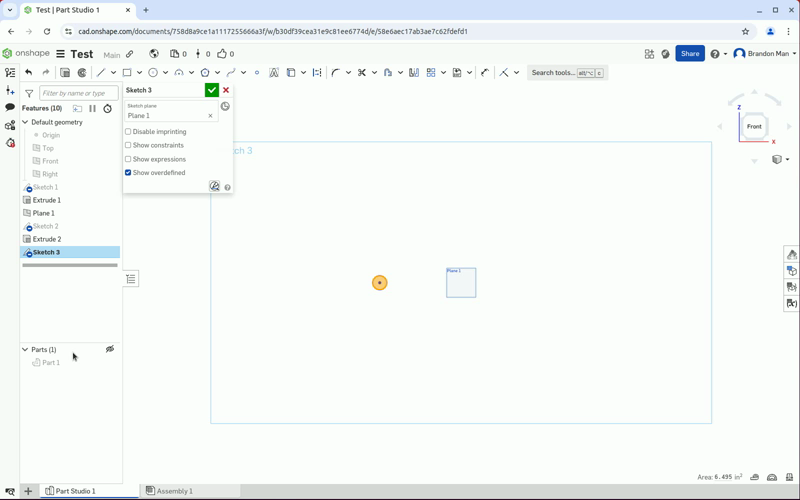
key(shift+e)
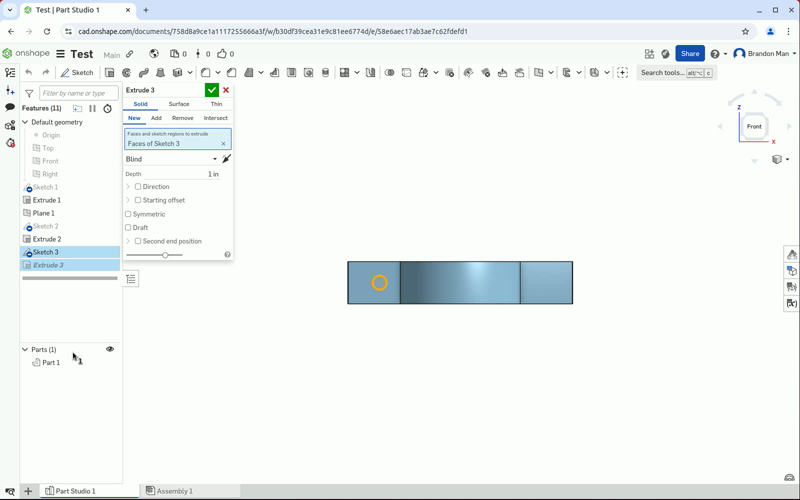
mouse_move(143, 106)
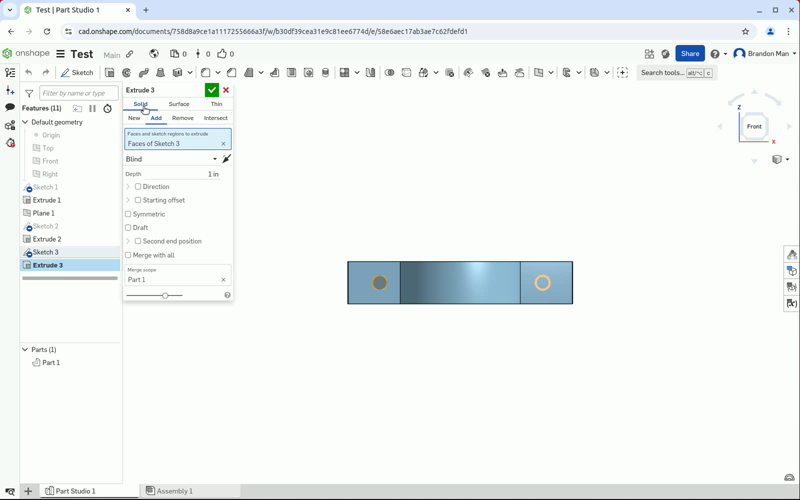
click(143, 106)
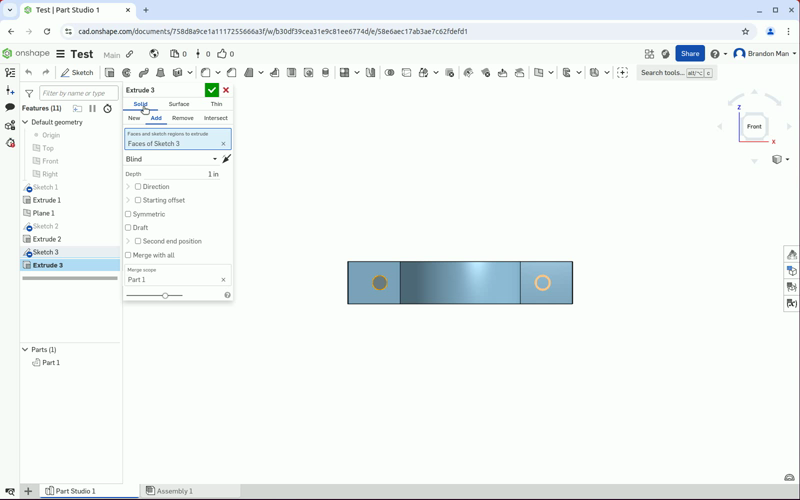
mouse_move(186, 120)
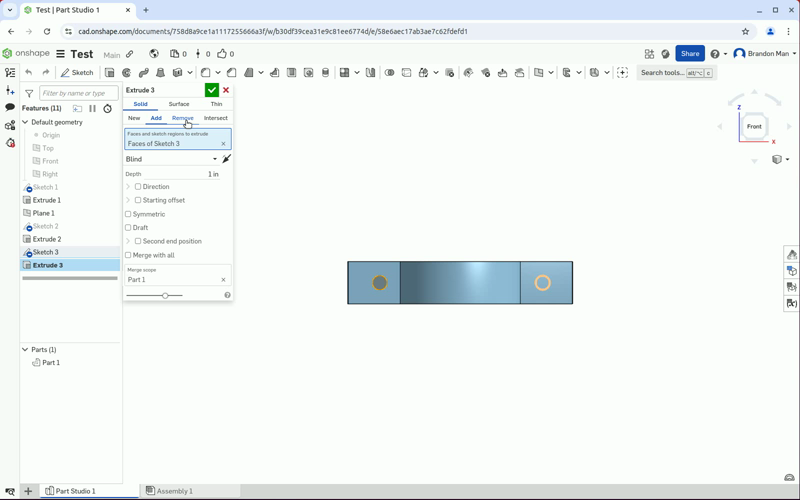
click(186, 120)
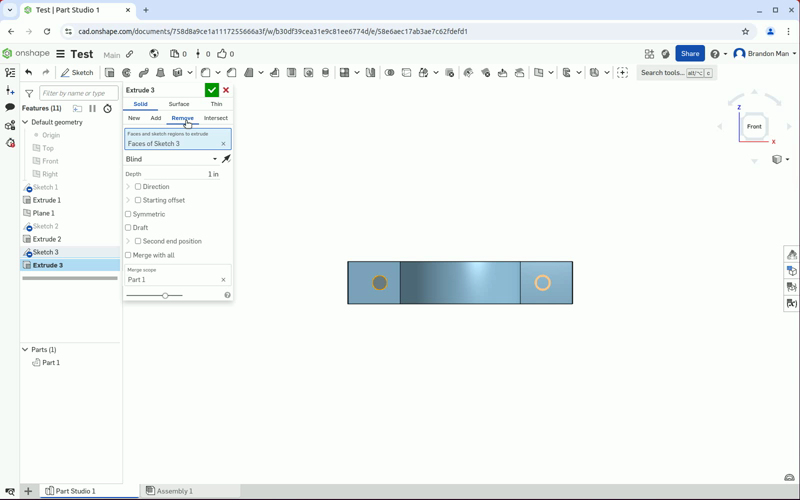
key(tab, 4)
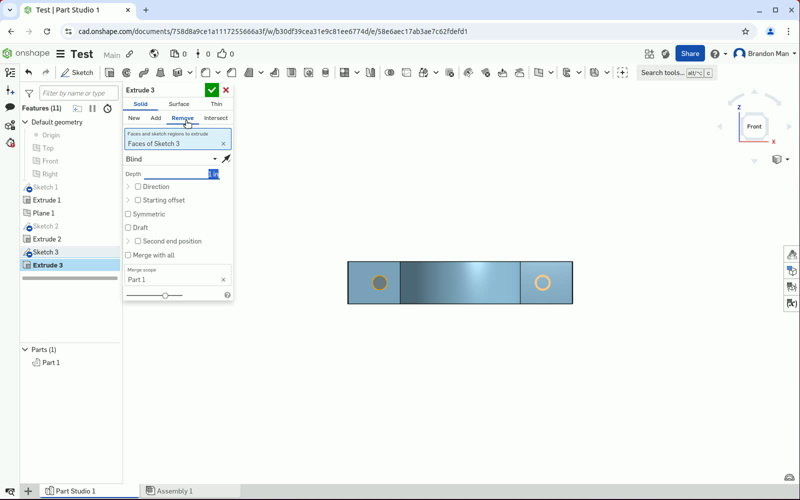
text(14.443)
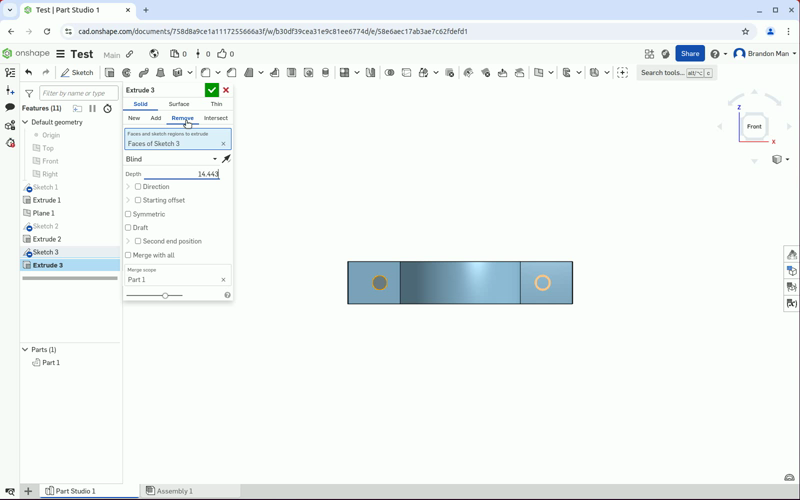
key(tab, 6)
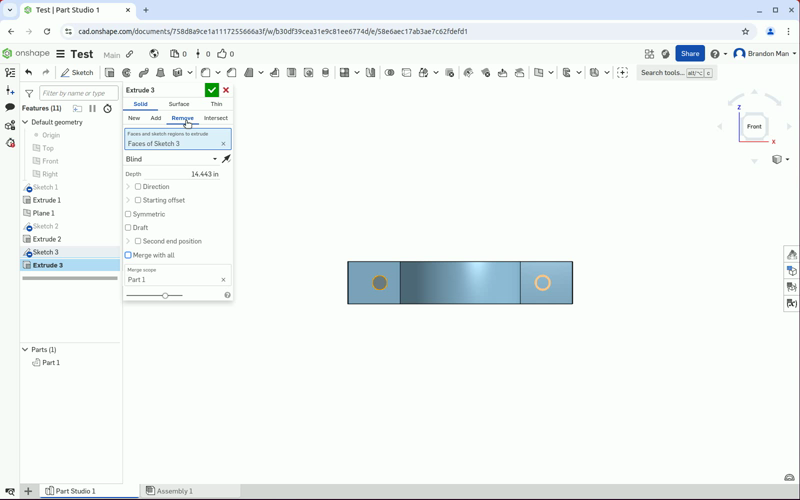
key(space)
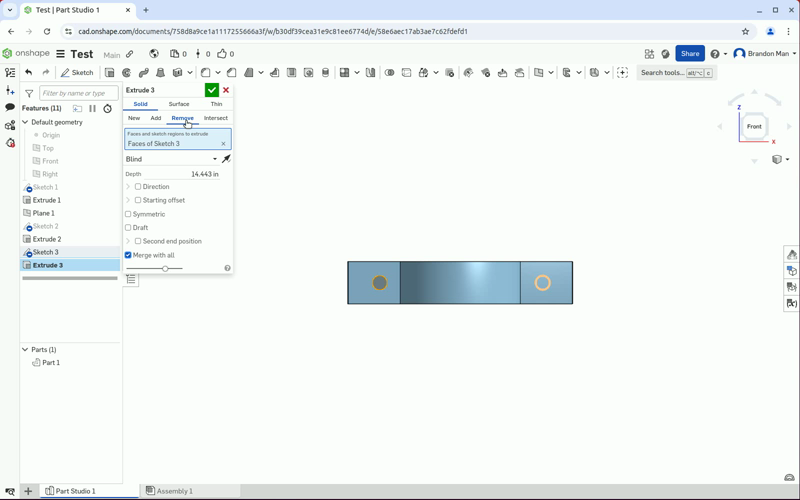
key(enter)
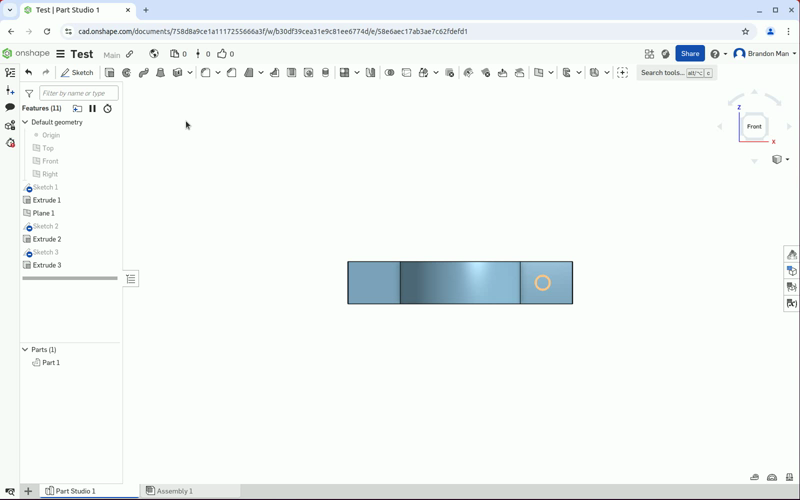
key(shift+h)
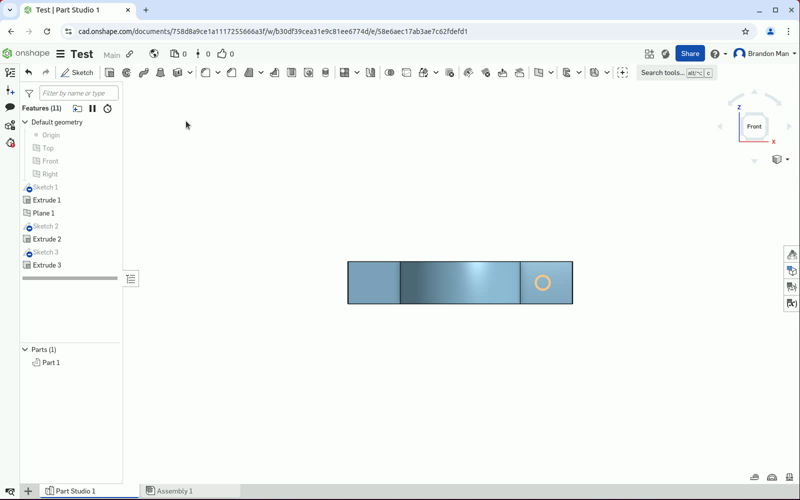
key(shift+h)
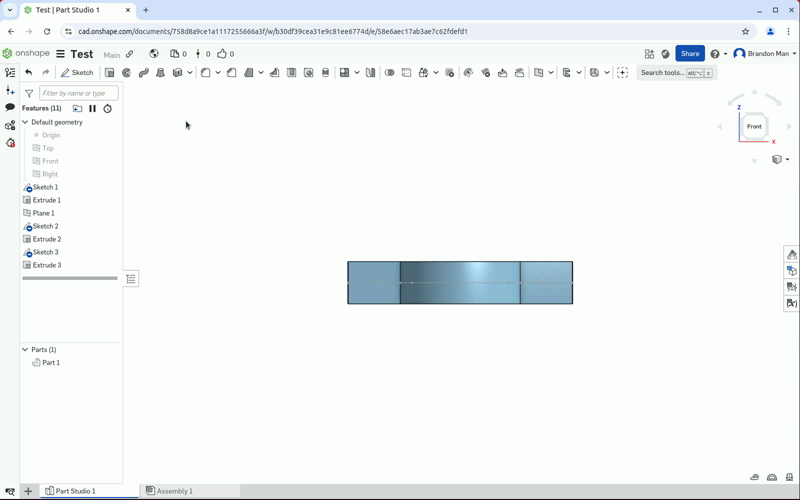
key(shift+7)
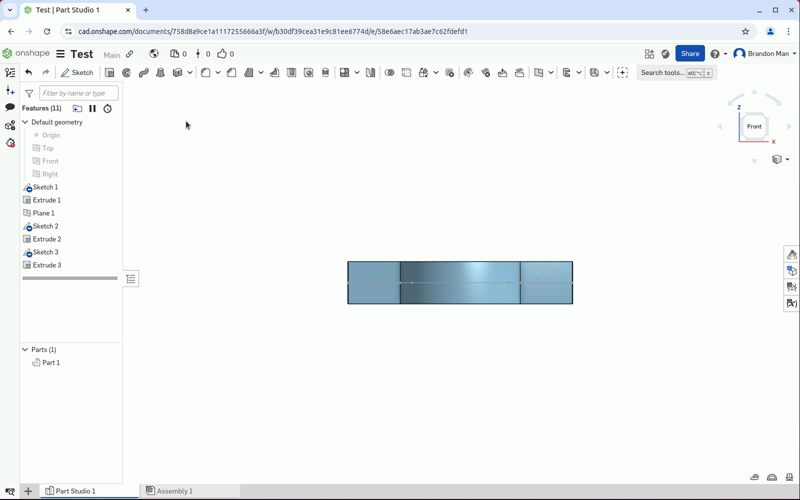
key(left, 2)
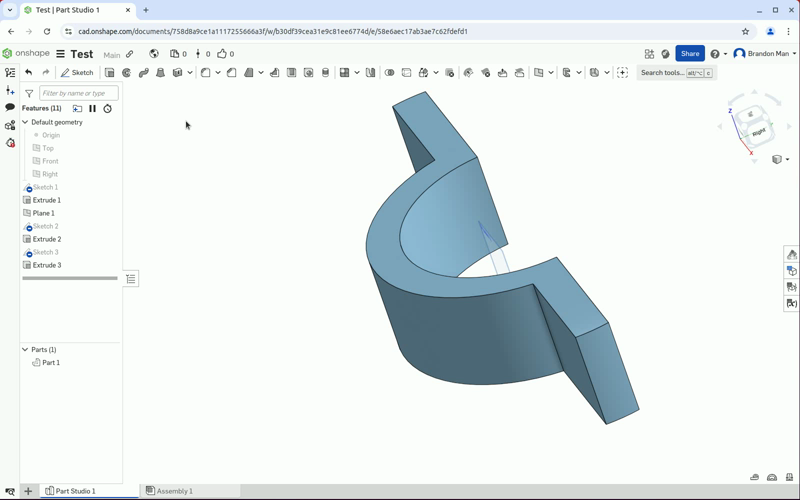
key(down, 2)
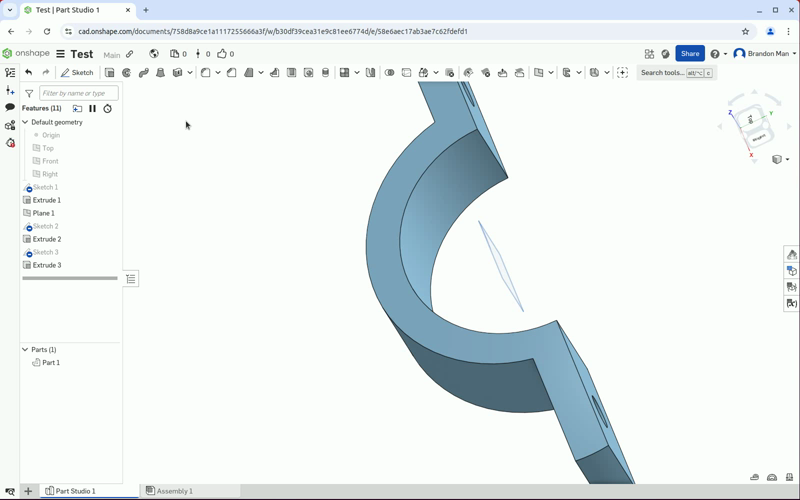
key(up, 2)
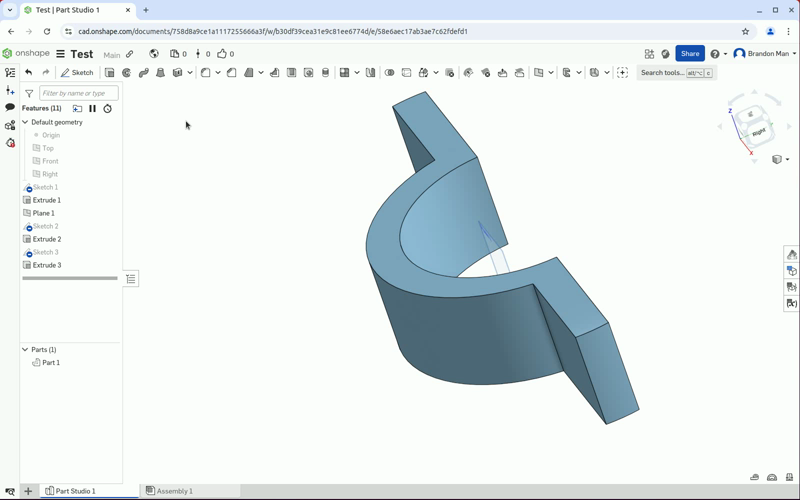
key(right, 2)
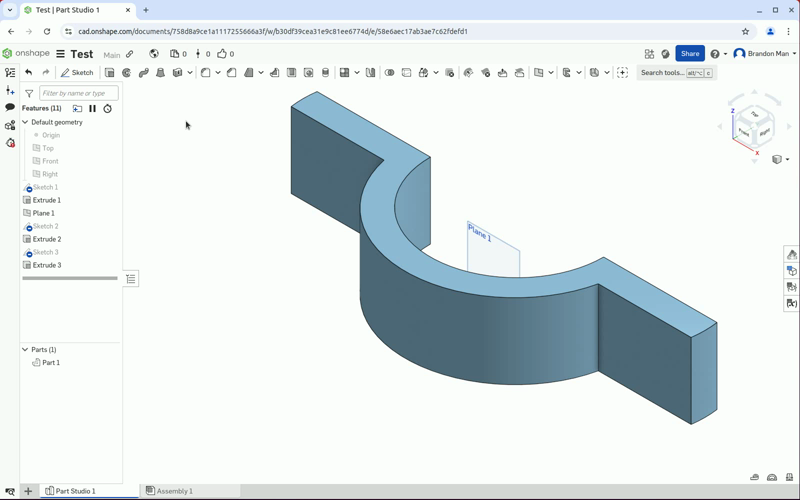
mouse_move(73, 189)
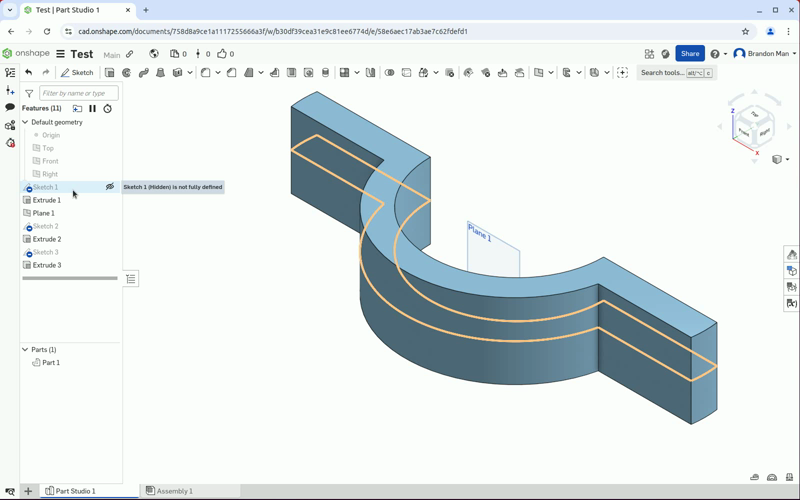
click(73, 189)